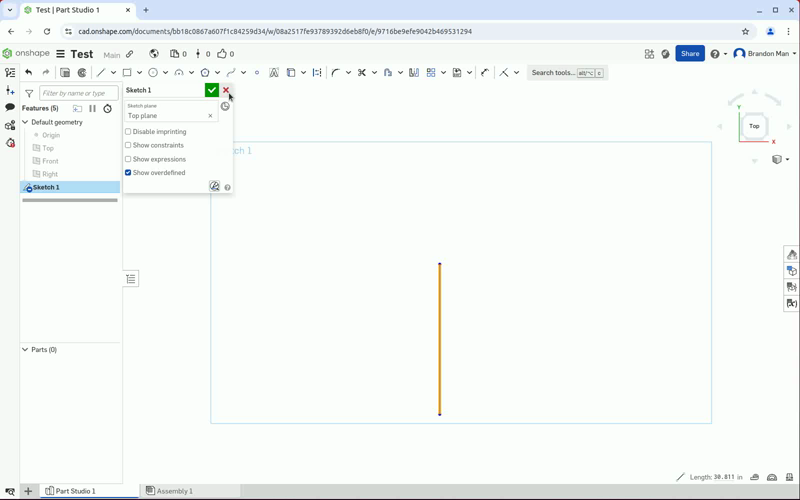
key(shift+h)
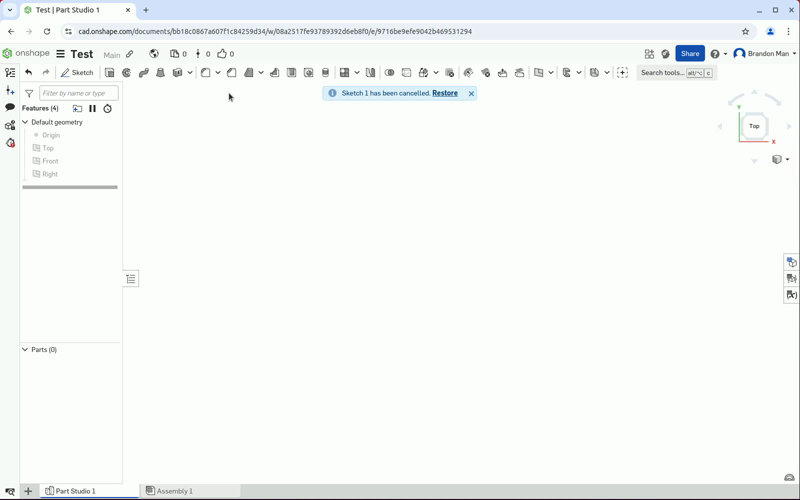
mouse_move(73, 352)
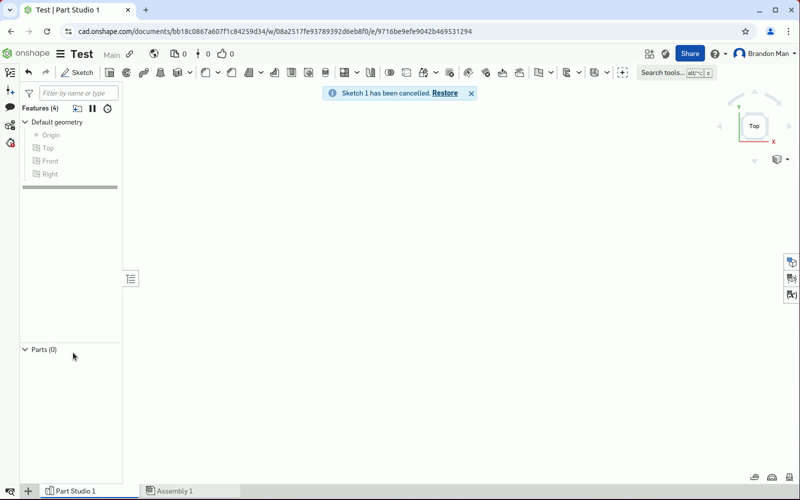
key(y)
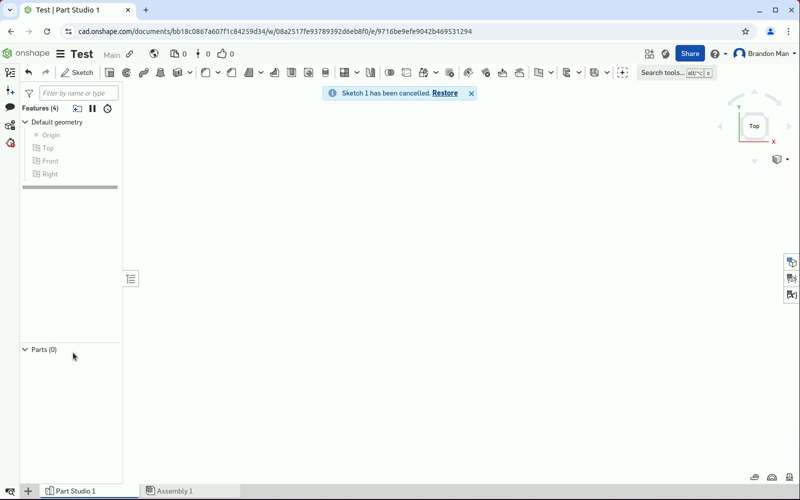
key(shift+p)
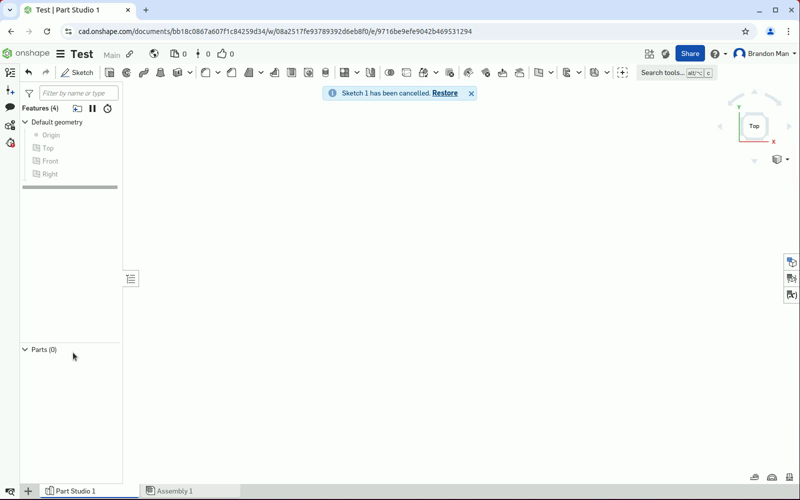
key(space)
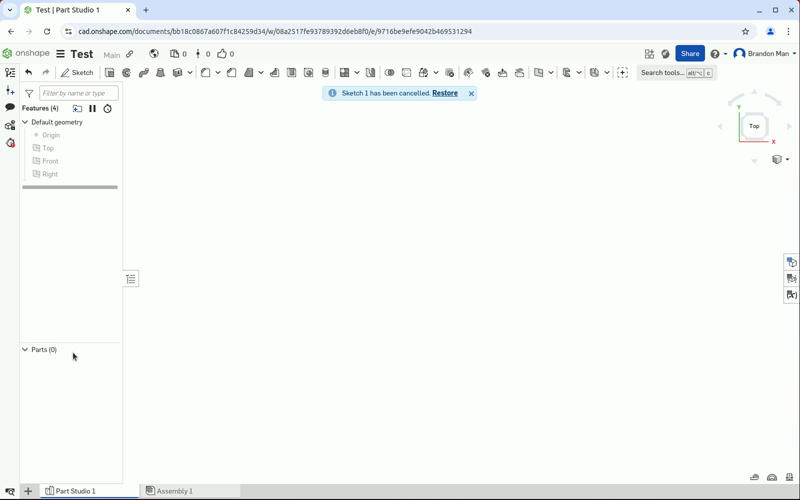
key_down(shift)
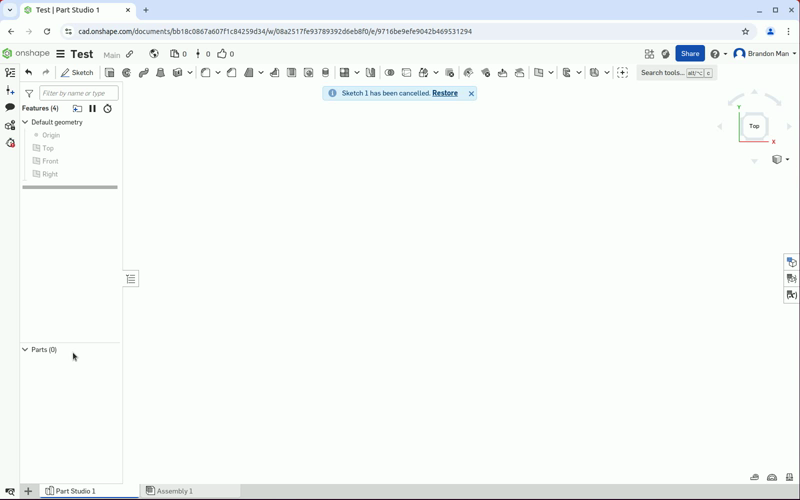
key(up)
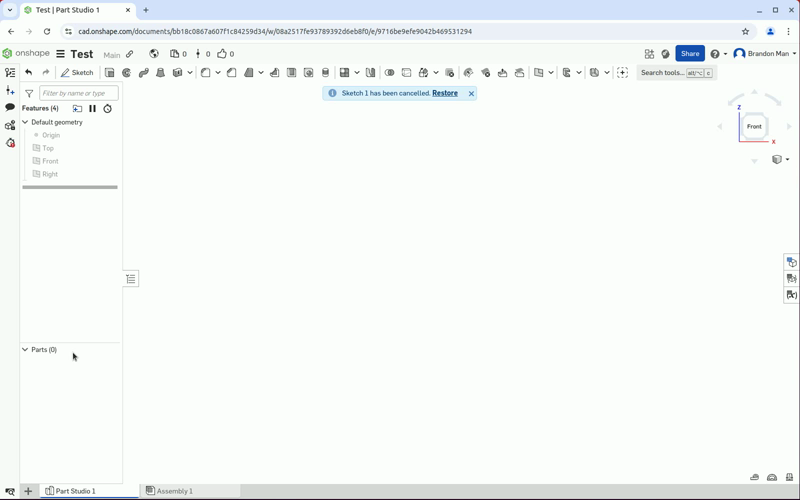
key_up(shift)
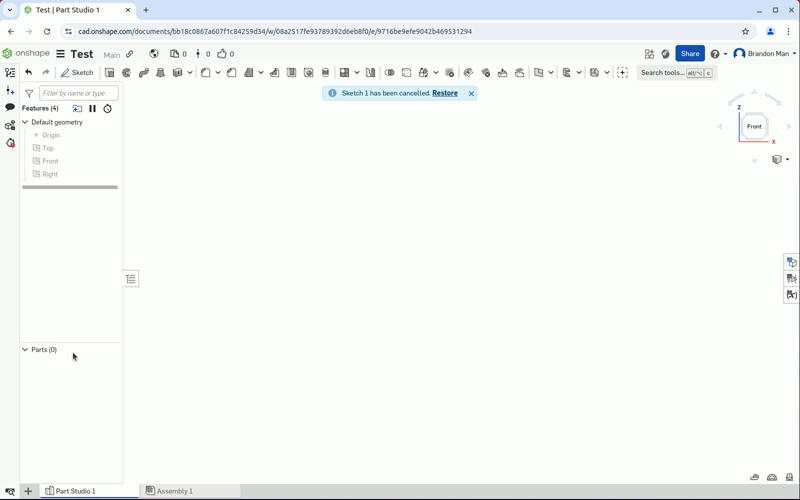
key(space)
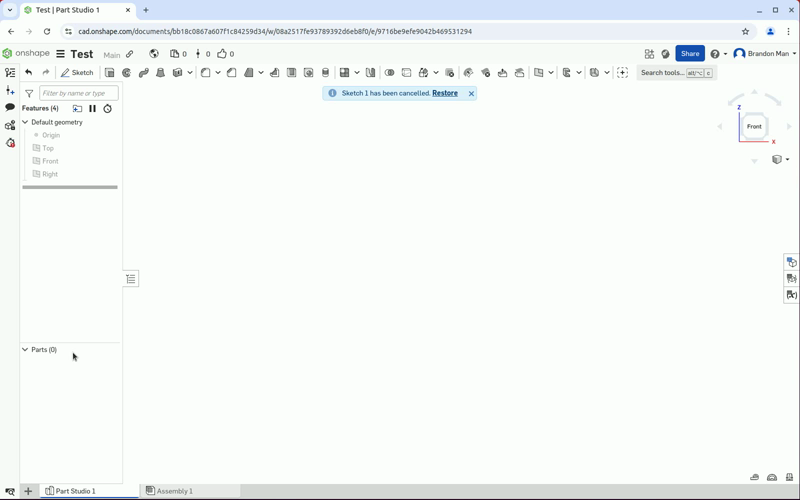
key_down(shift)
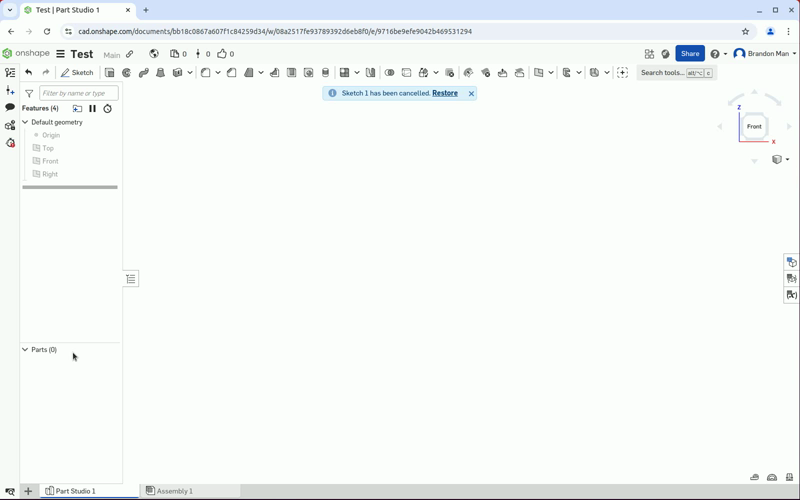
key(left)
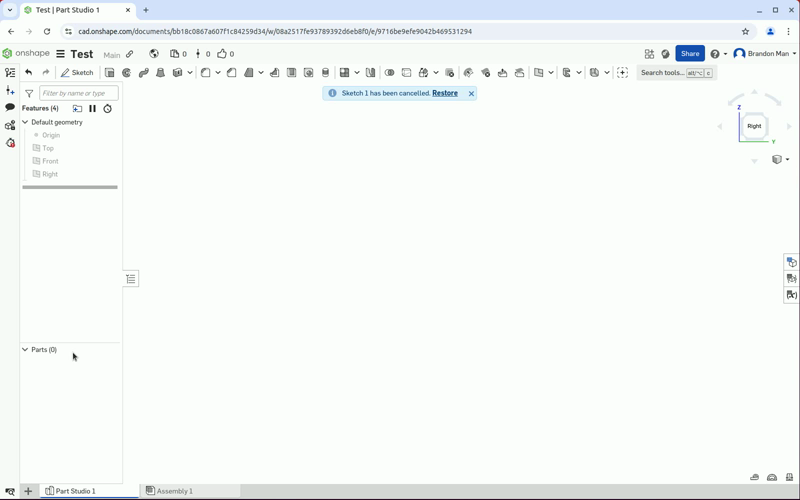
key_up(shift)
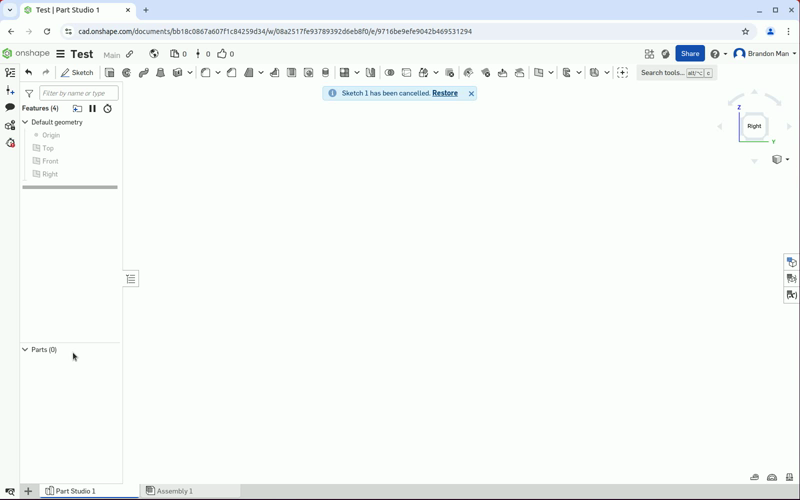
mouse_move(73, 352)
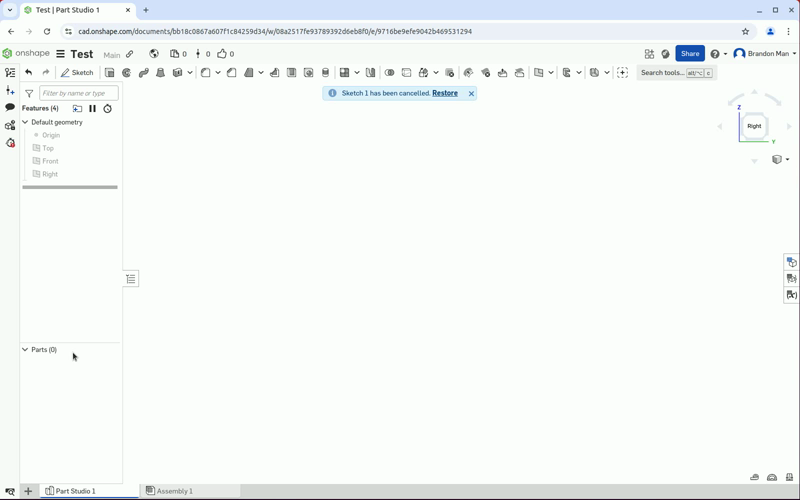
key(shift+y)
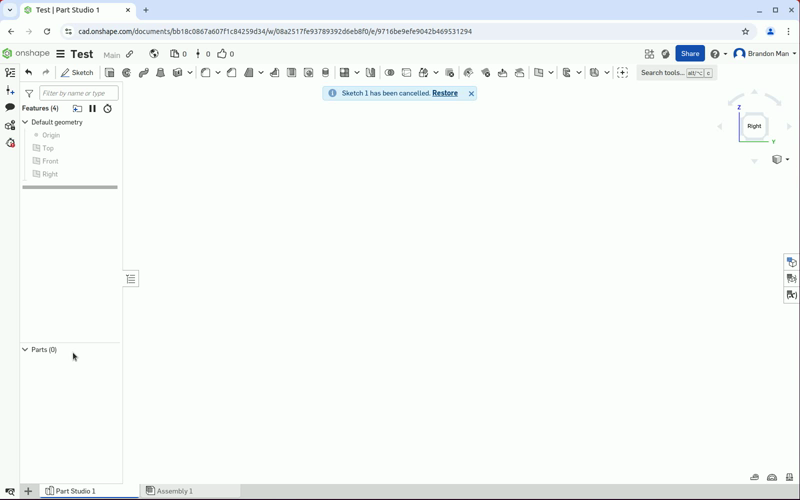
key(shift+s)
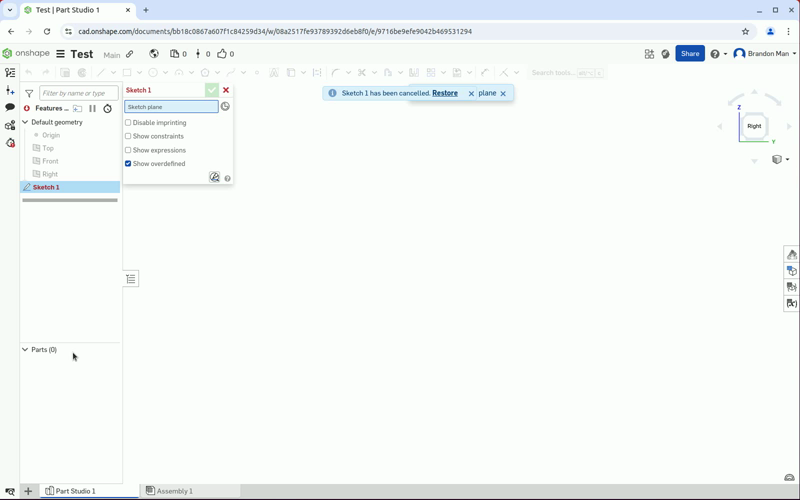
mouse_move(73, 176)
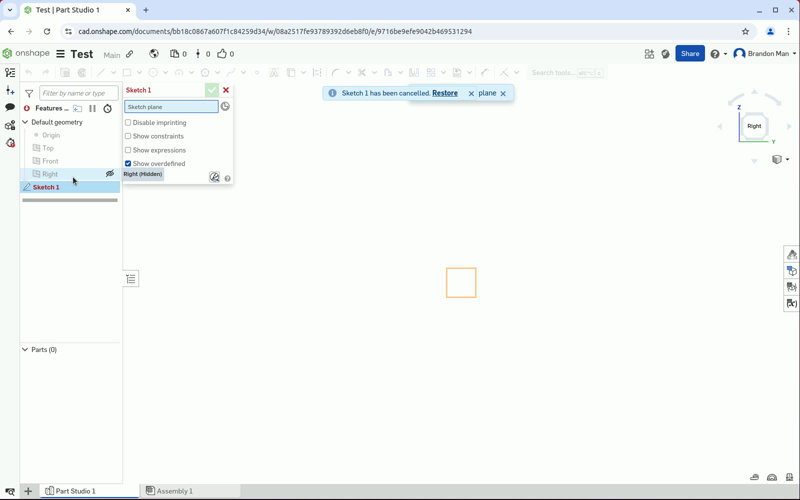
click(73, 176)
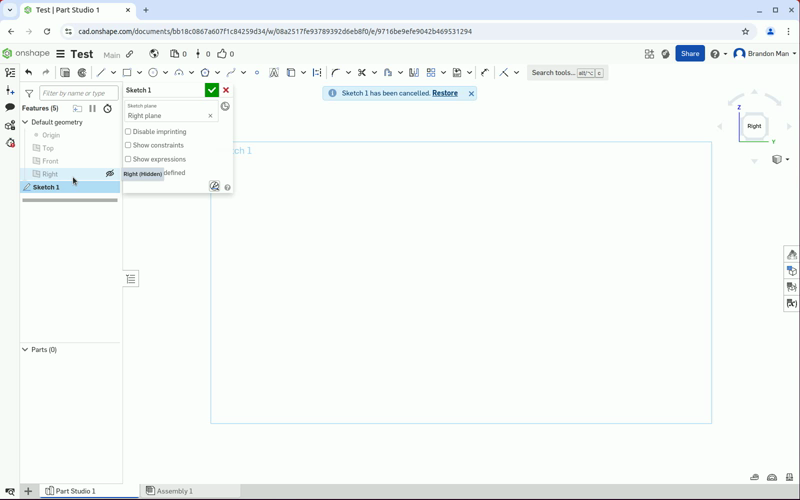
mouse_move(73, 352)
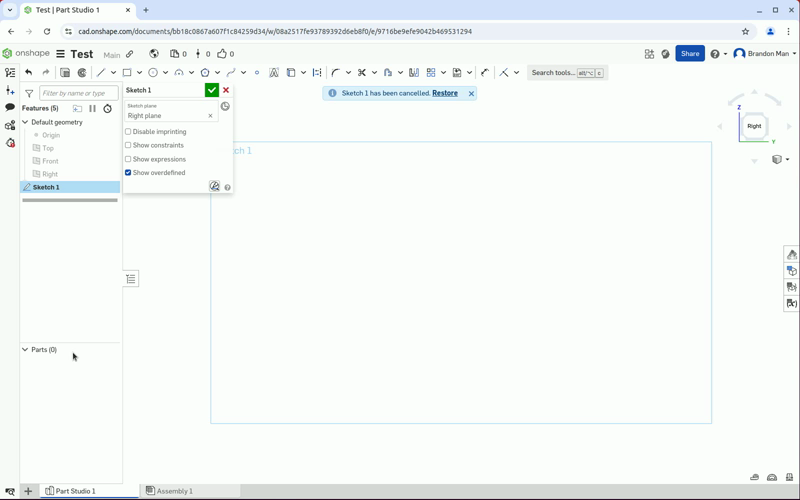
key(y)
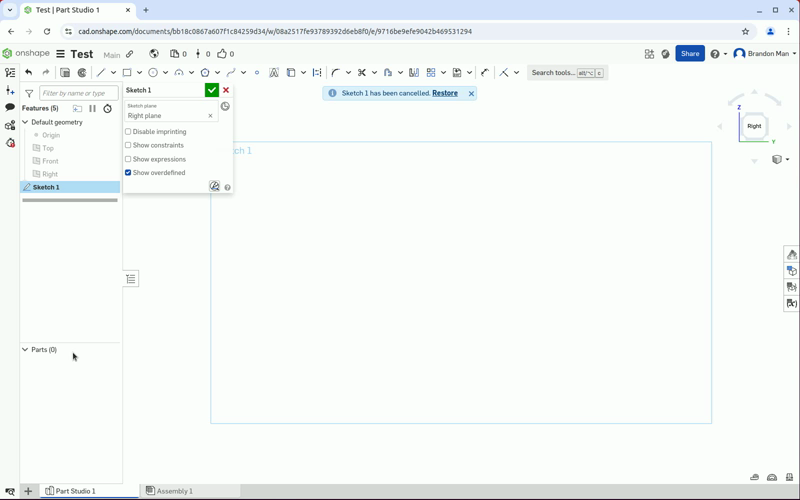
key(l)
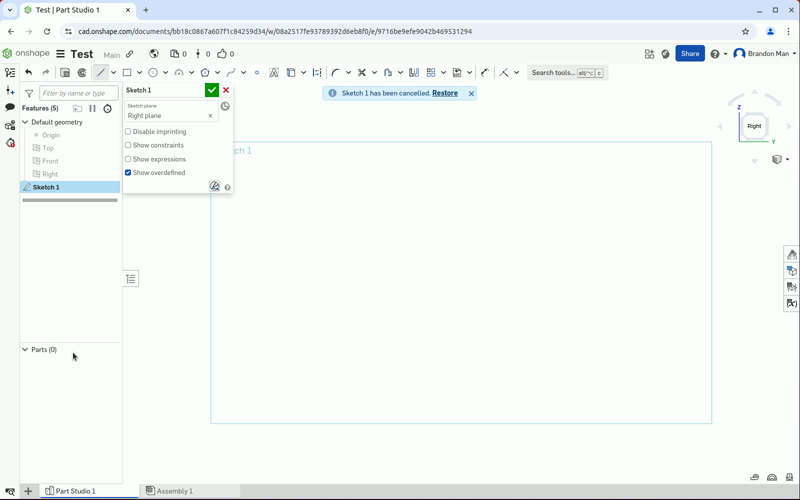
key_down(shift)
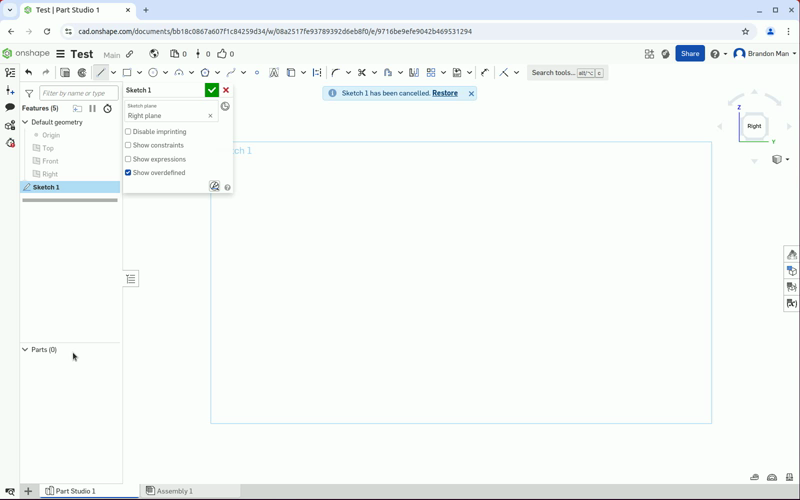
mouse_move(349, 171)
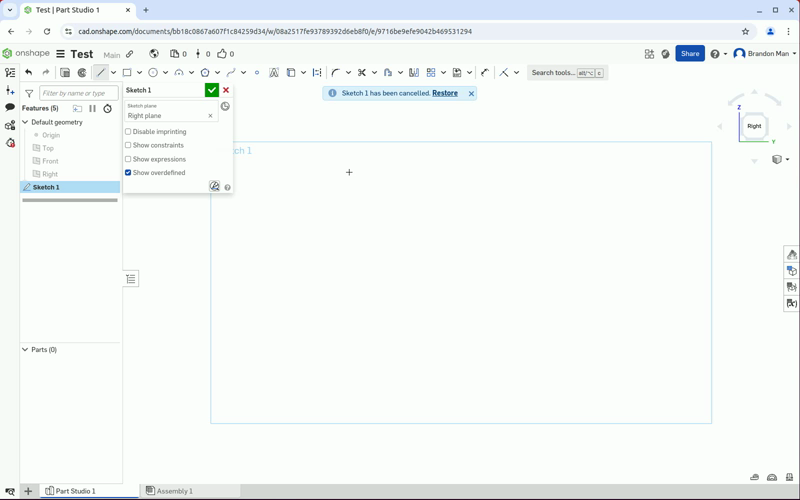
click(349, 171)
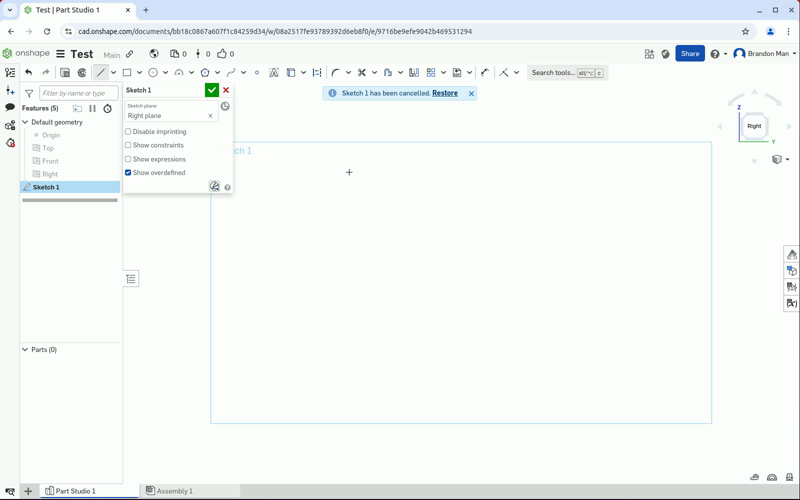
key_up(shift)
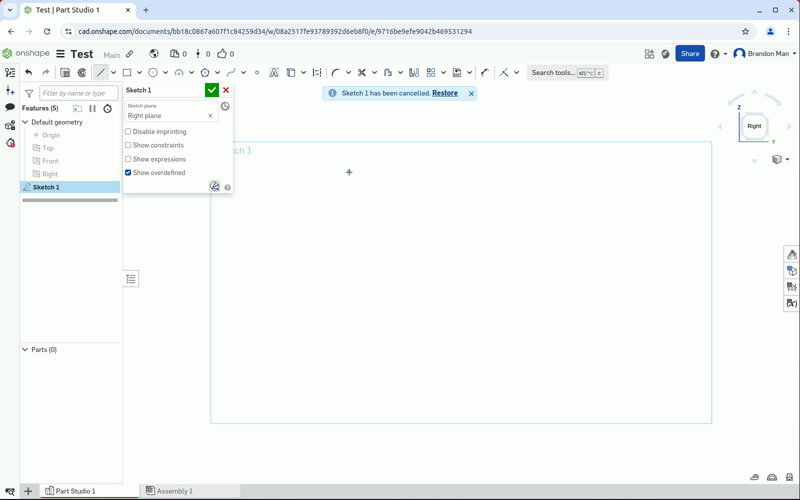
key_down(shift)
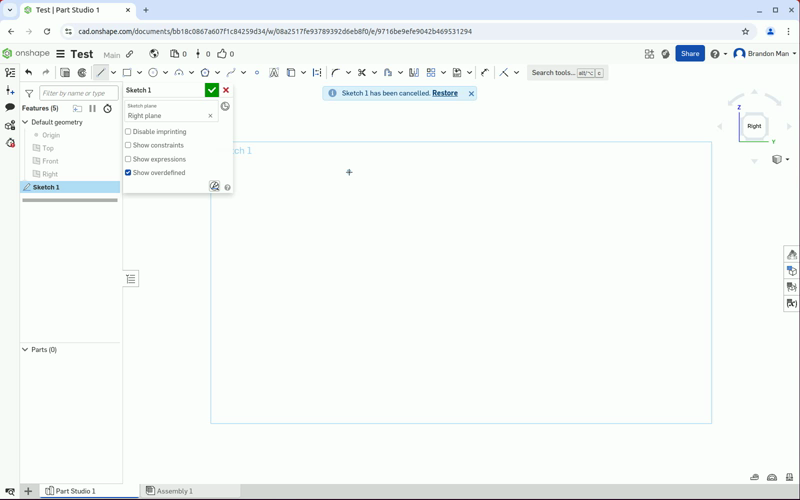
mouse_move(569, 391)
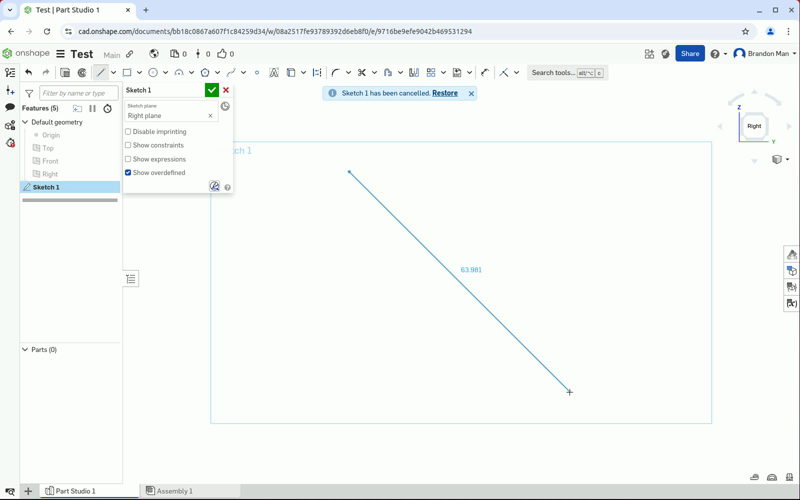
click(569, 391)
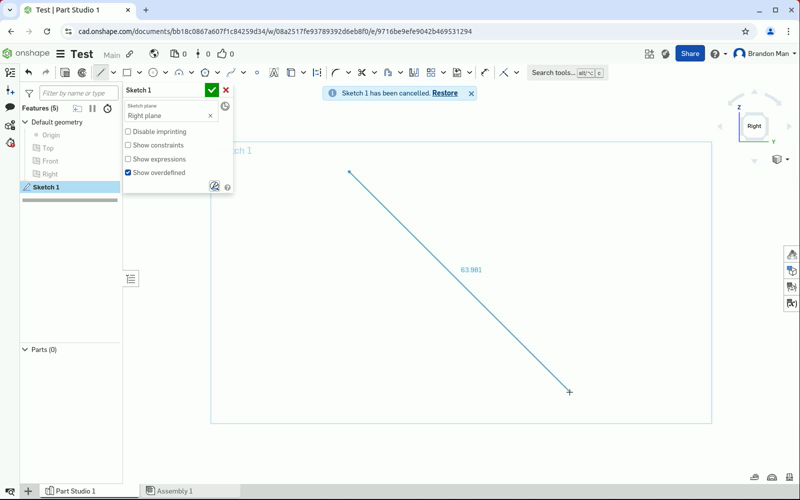
key_up(shift)
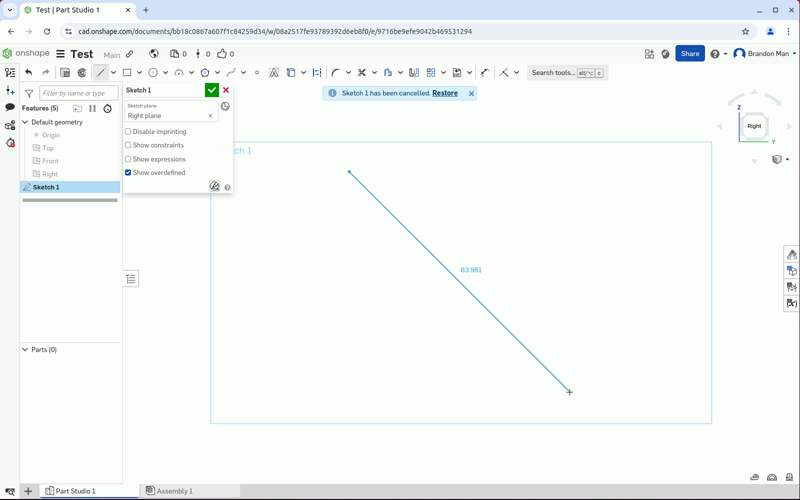
key_down(shift)
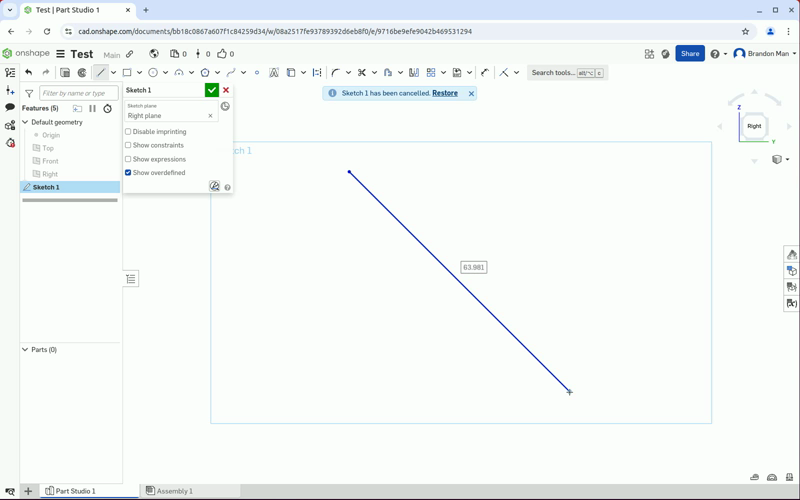
mouse_move(569, 171)
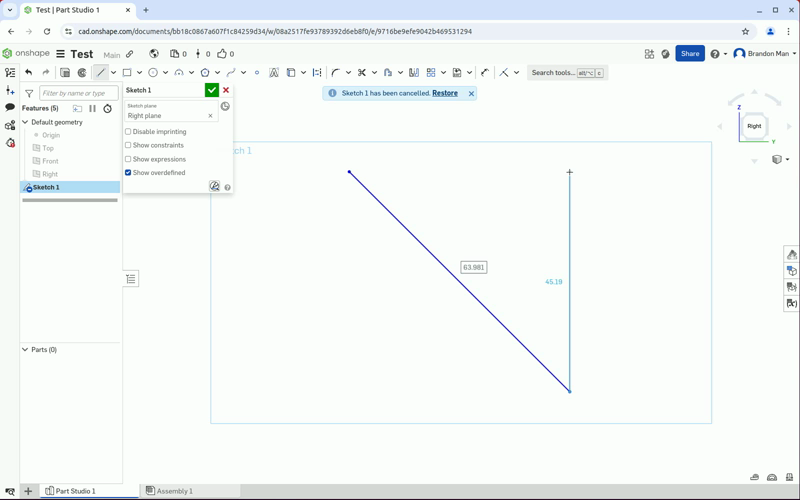
click(569, 171)
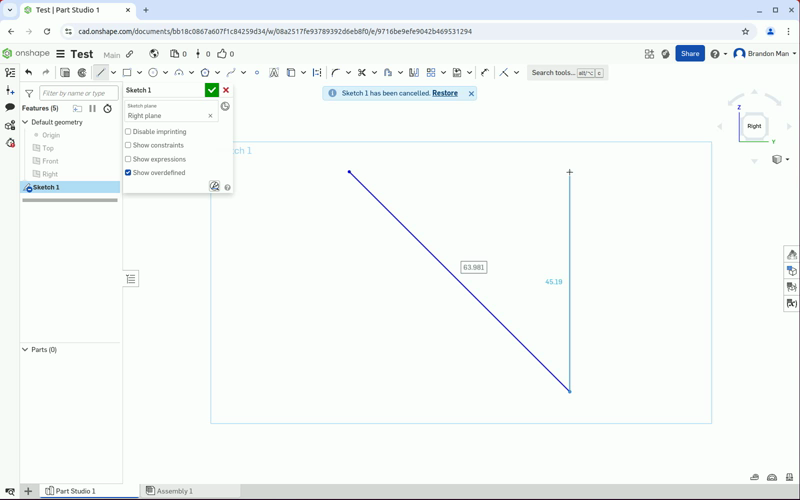
key_up(shift)
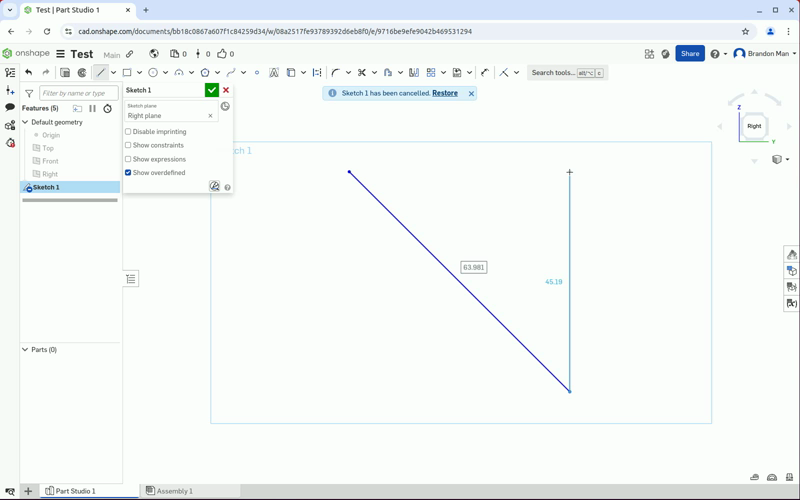
key_down(shift)
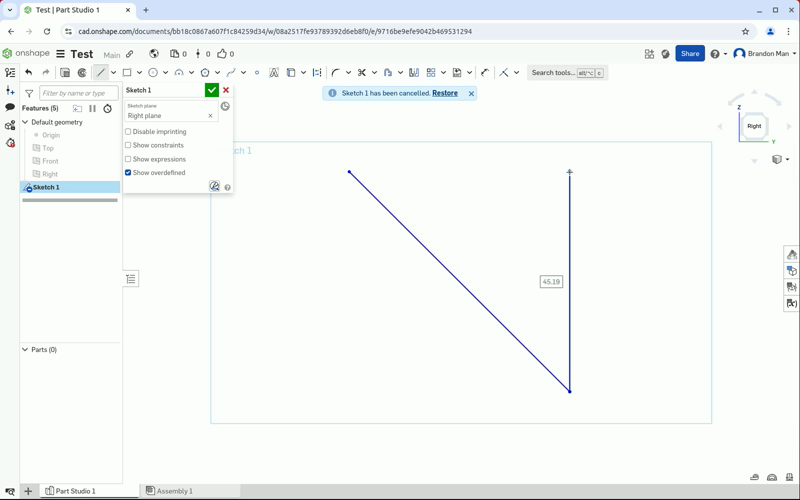
mouse_move(460, 171)
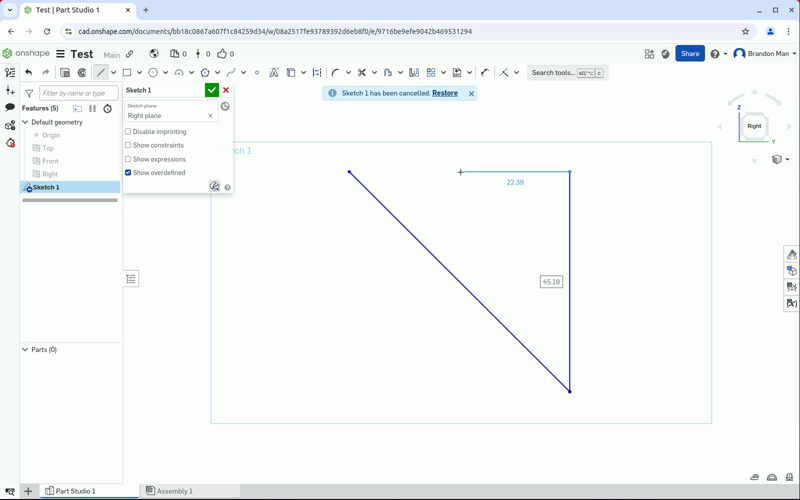
click(460, 171)
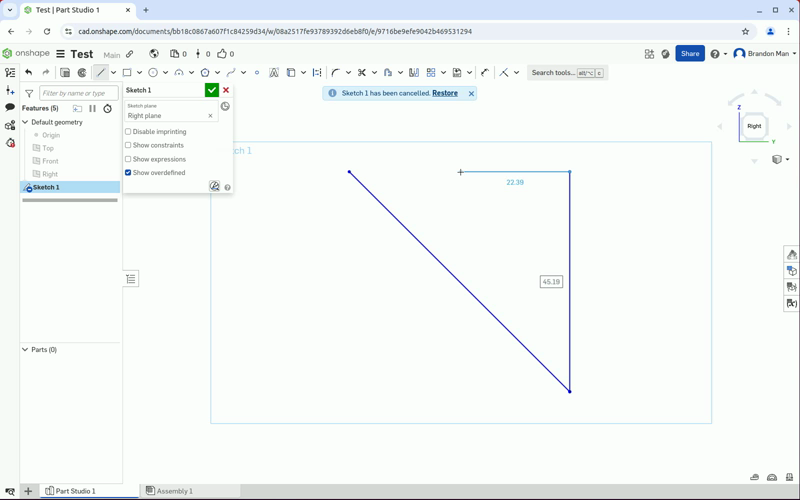
key_up(shift)
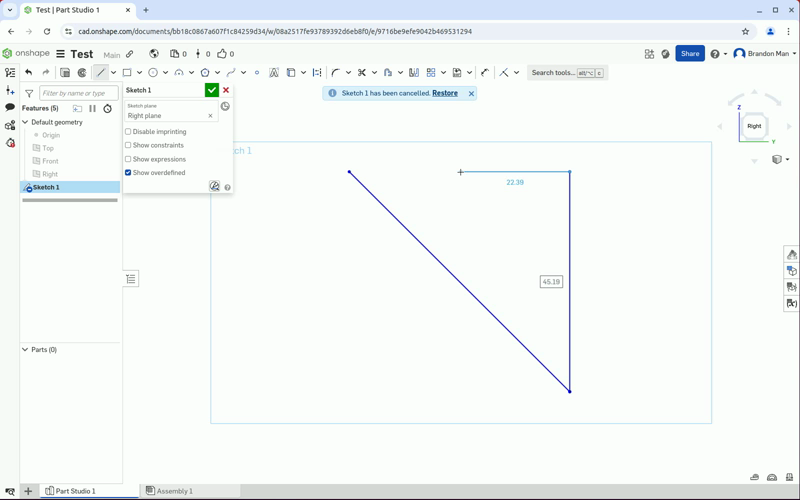
key_down(shift)
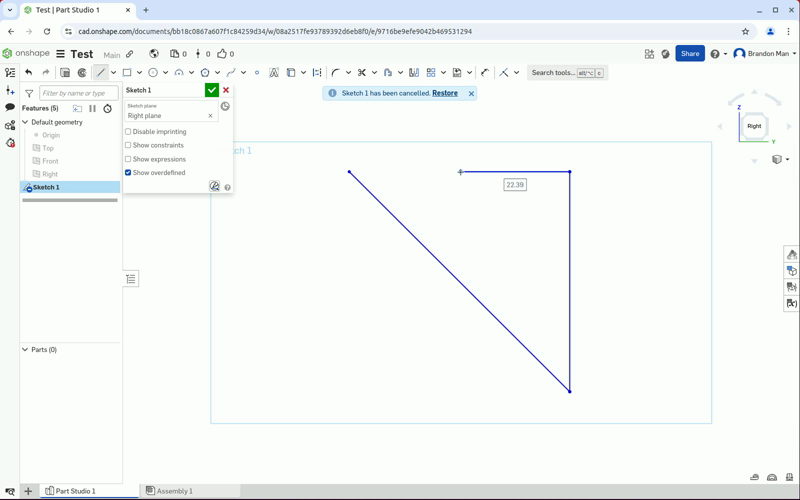
mouse_move(349, 171)
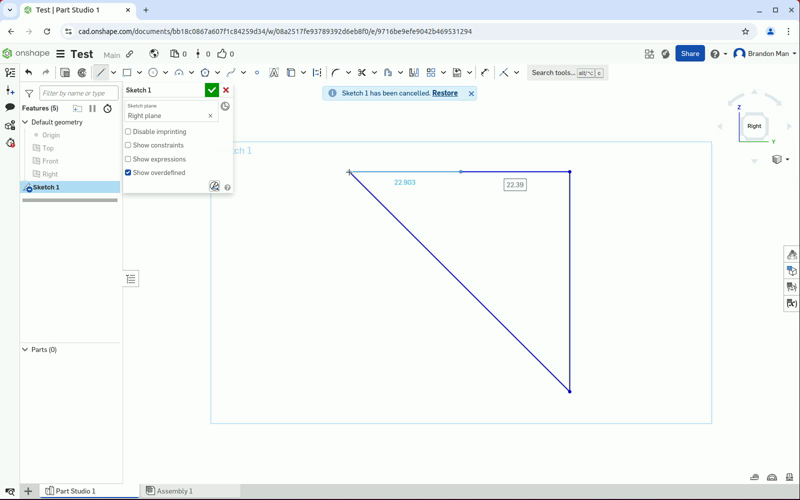
key_up(shift)
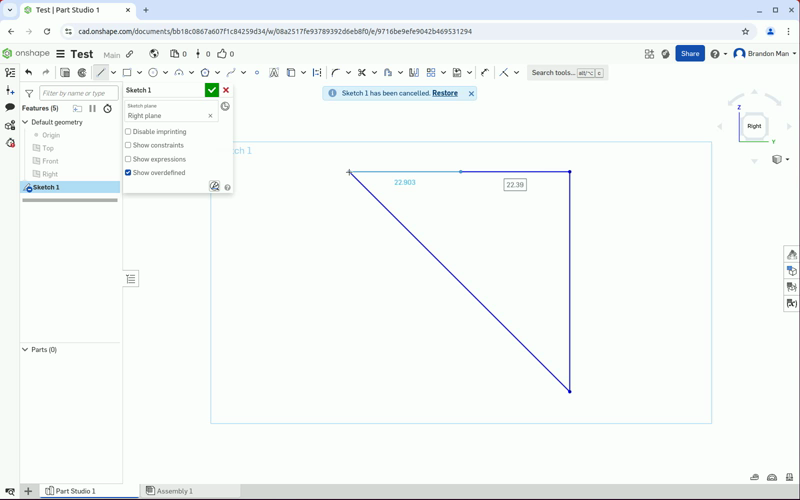
click(349, 171)
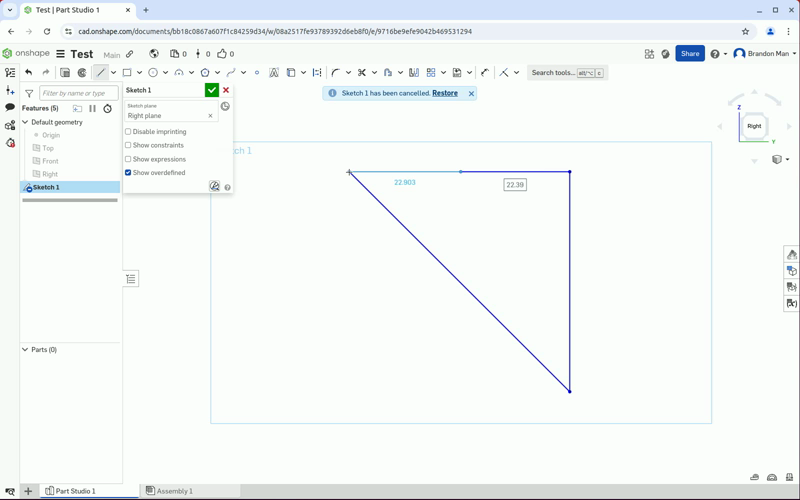
key(esc)
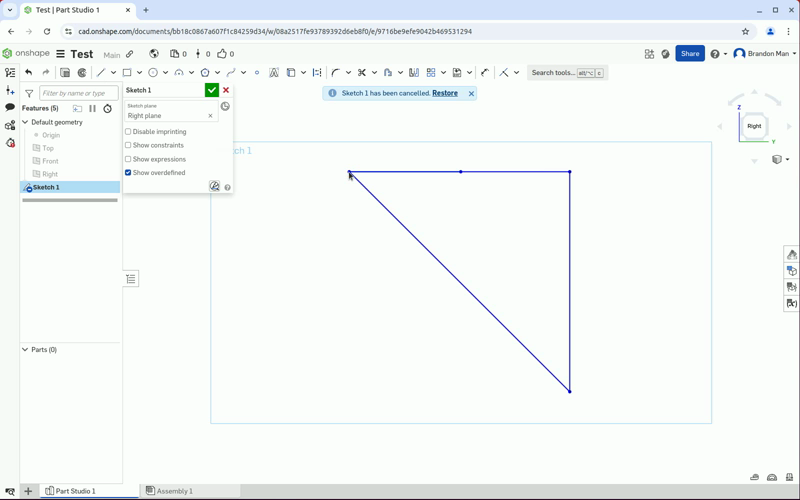
mouse_move(506, 291)
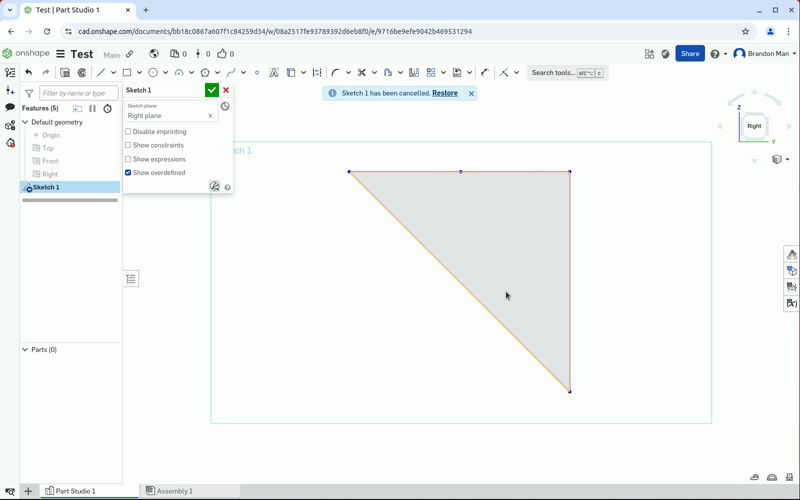
click(506, 291)
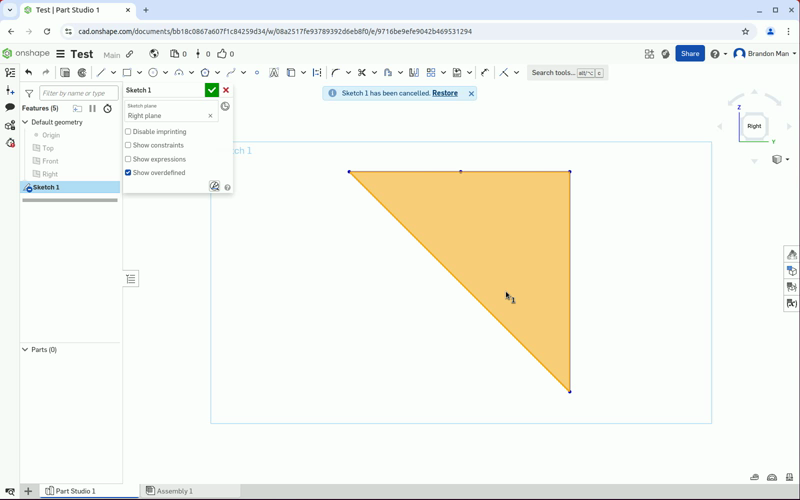
mouse_move(73, 352)
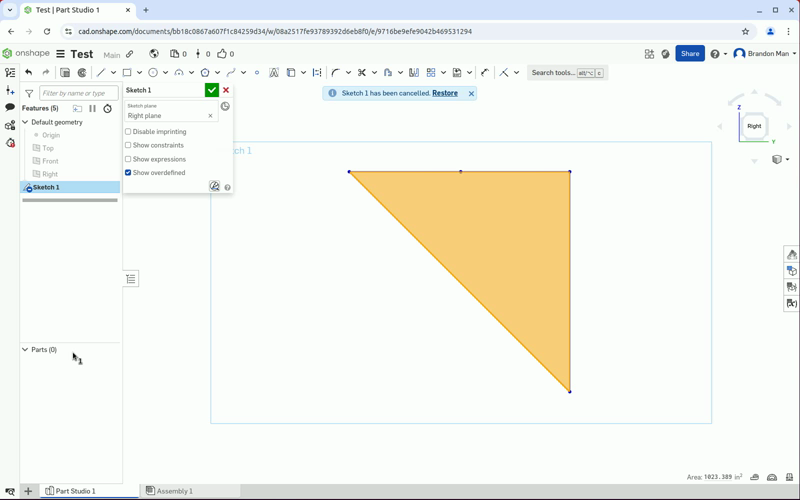
key(shift+y)
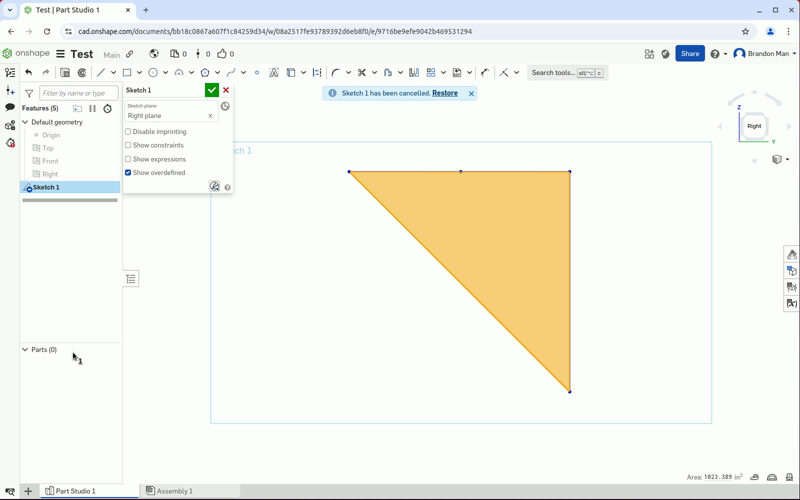
key(shift+e)
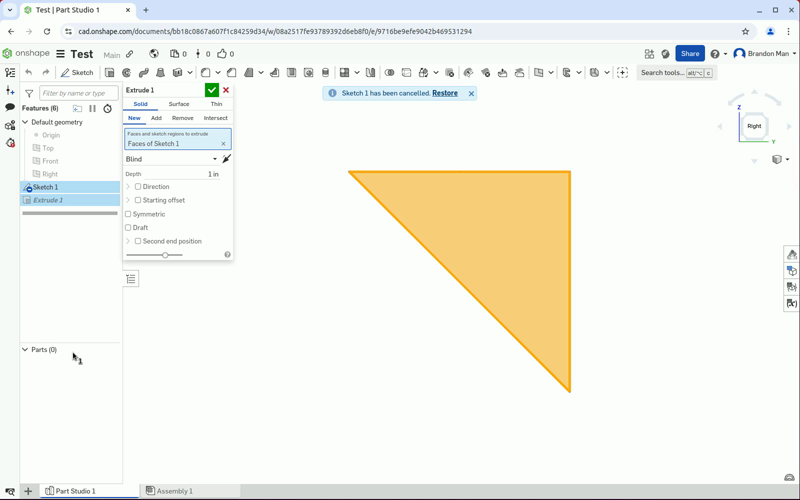
mouse_move(143, 106)
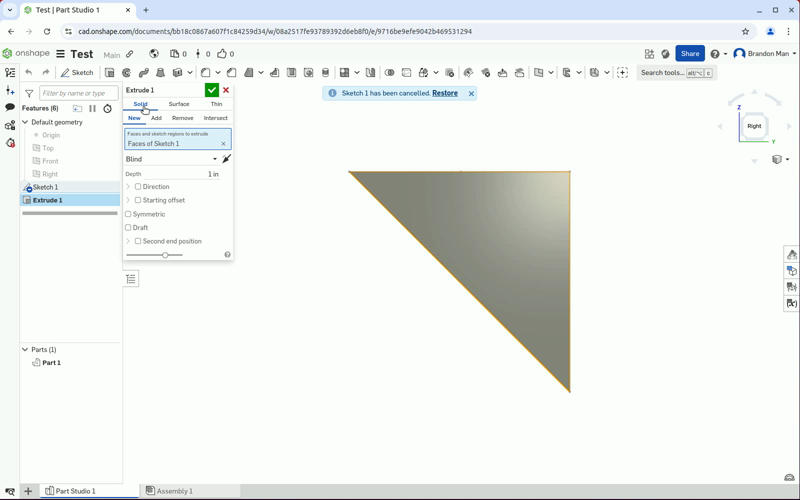
click(143, 106)
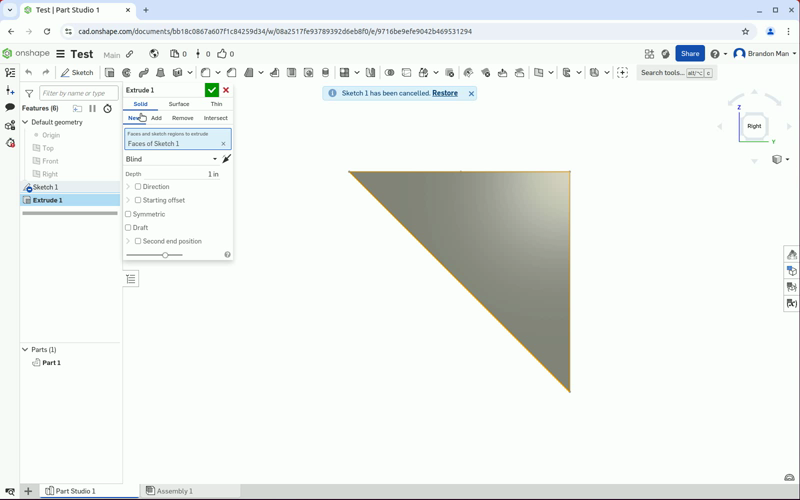
mouse_move(137, 120)
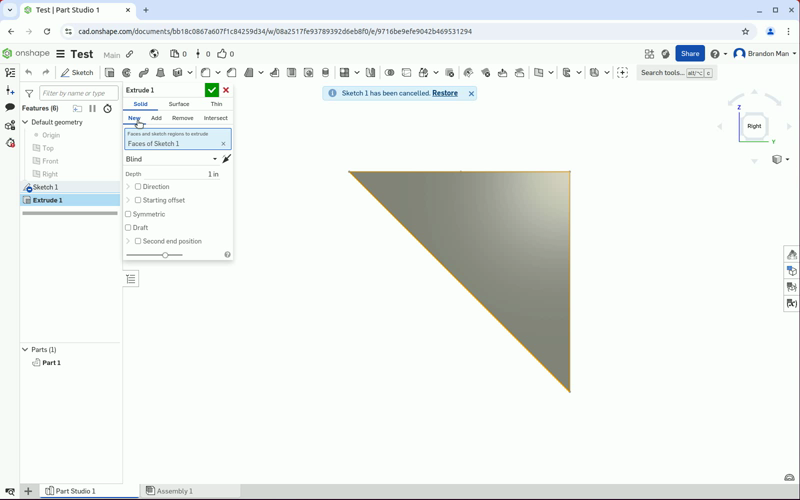
click(137, 120)
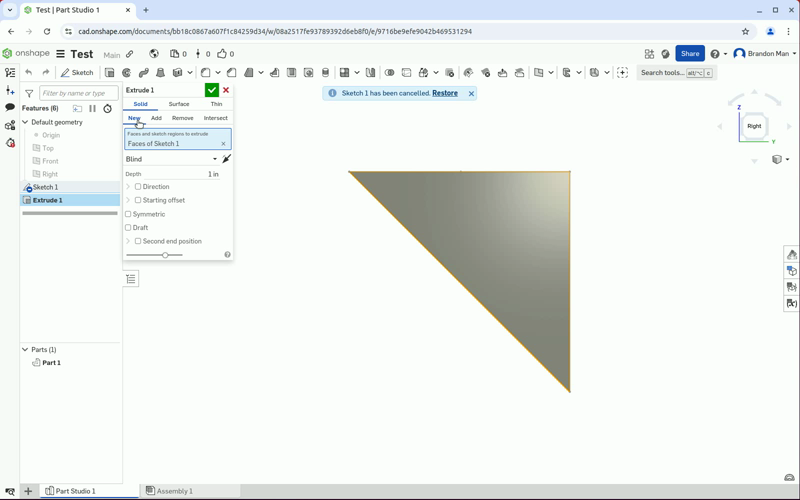
key(tab, 4)
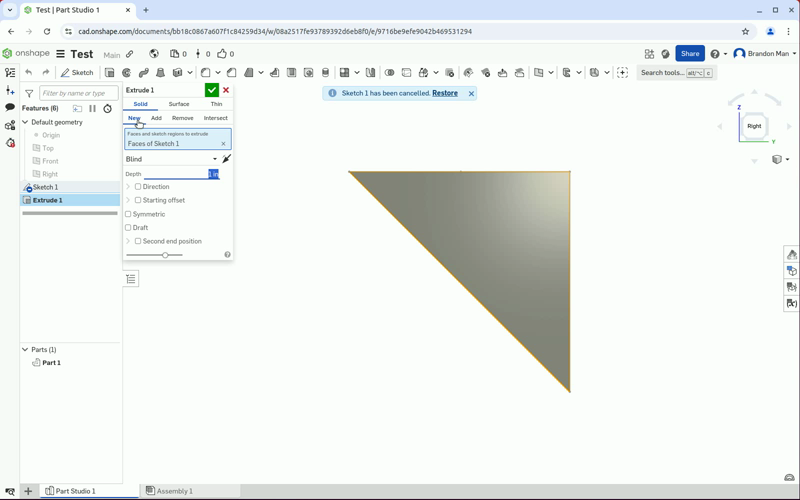
text(22.626)
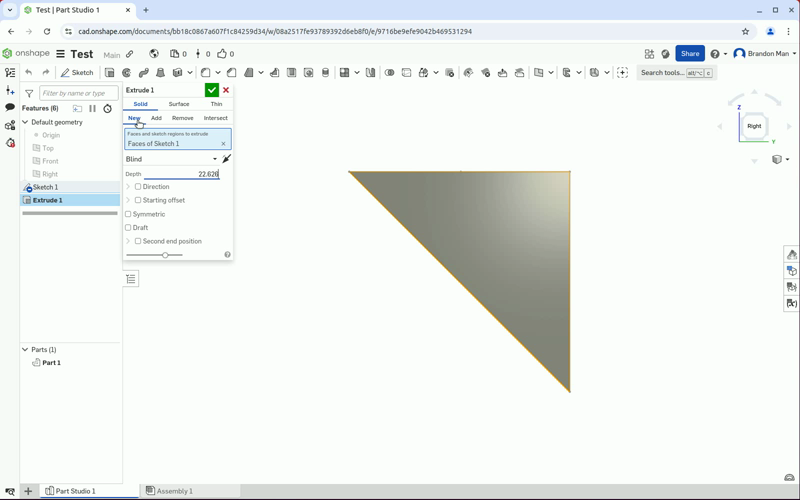
key(tab, 3)
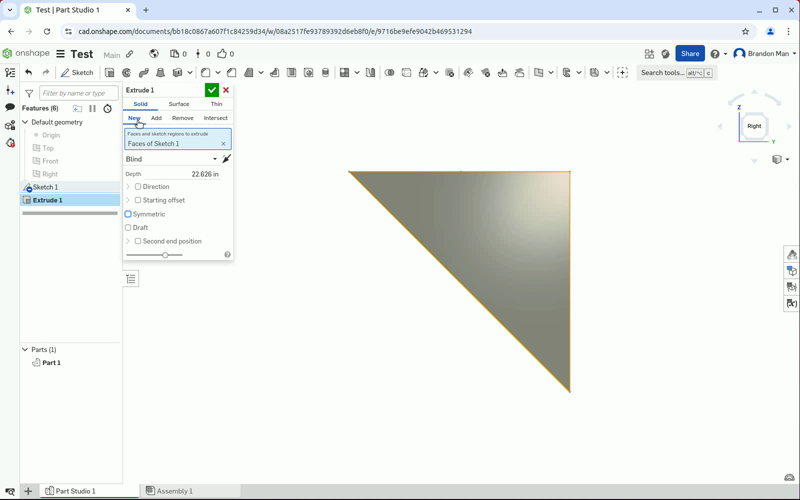
key(space)
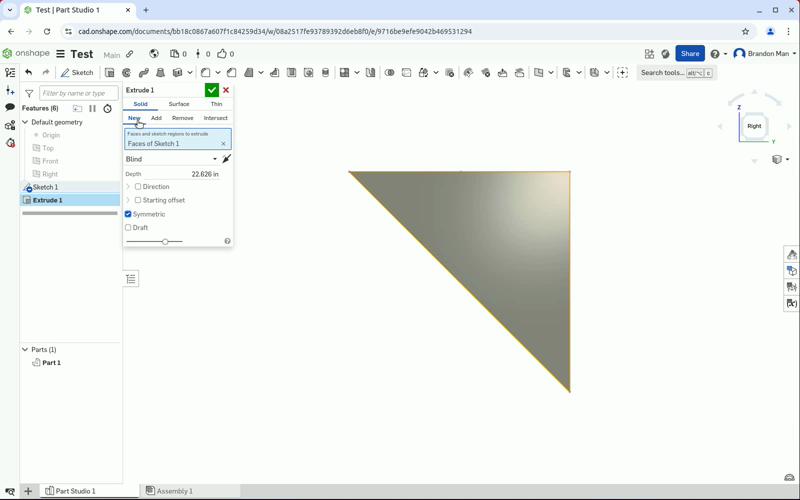
key(enter)
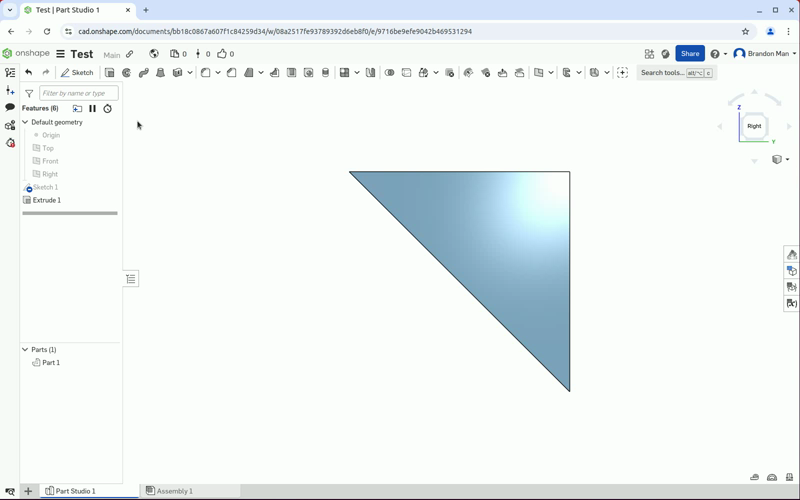
key(shift+h)
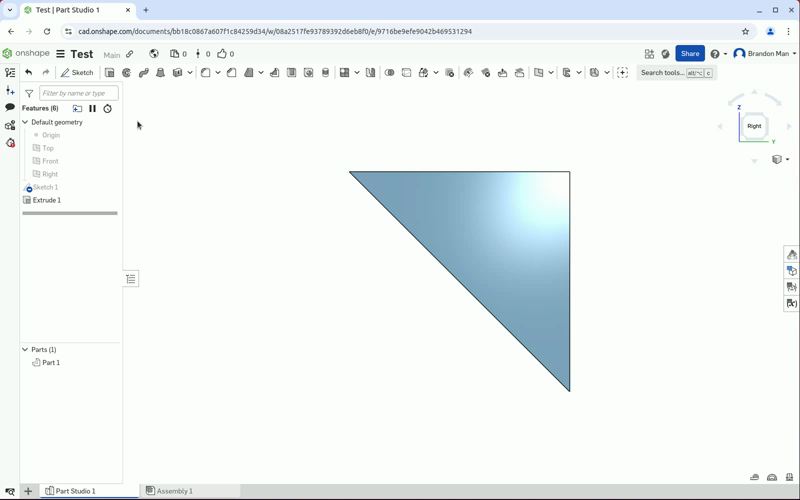
key(shift+h)
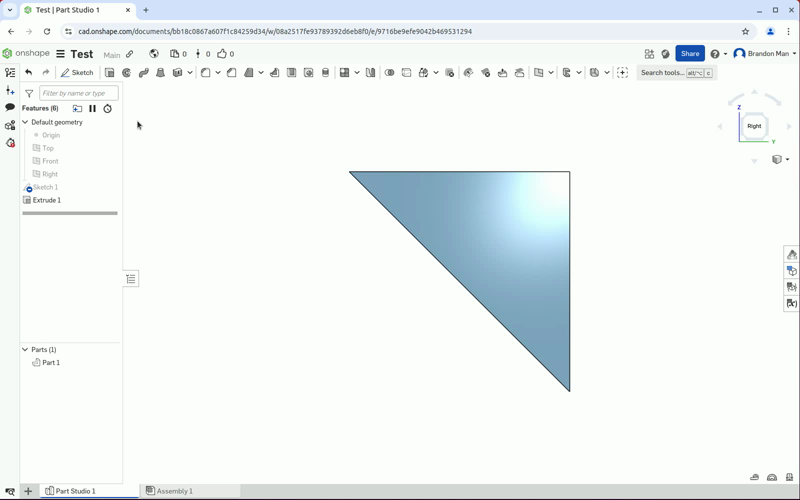
mouse_move(73, 189)
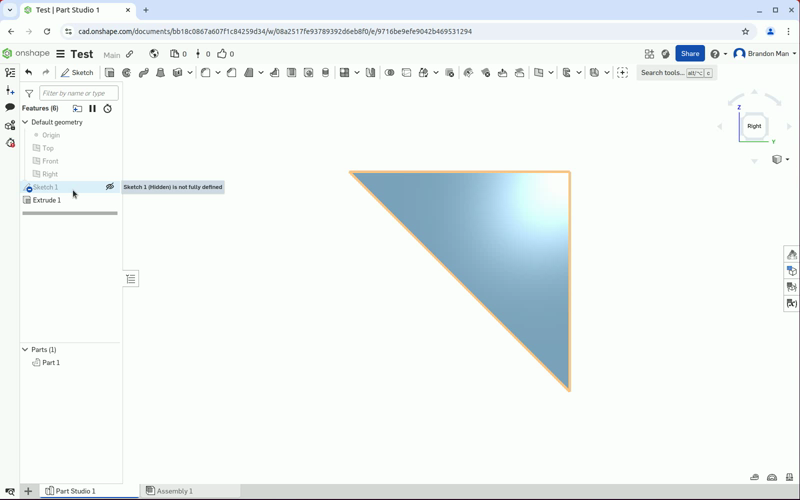
click(73, 189)
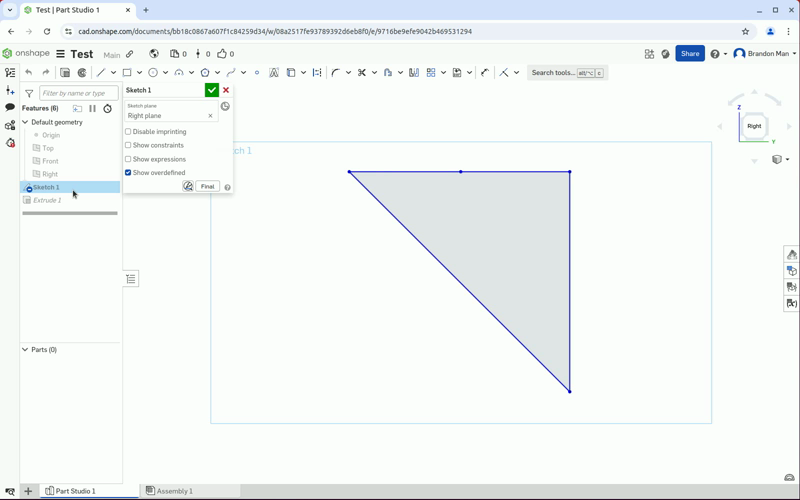
mouse_move(229, 92)
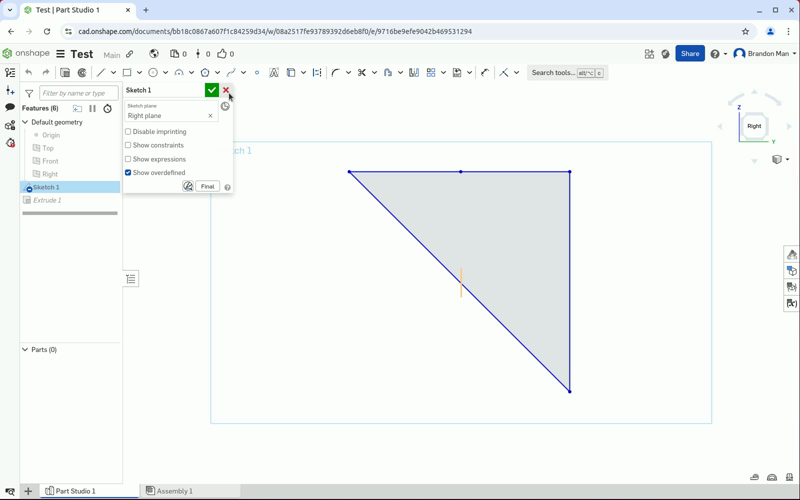
click(229, 92)
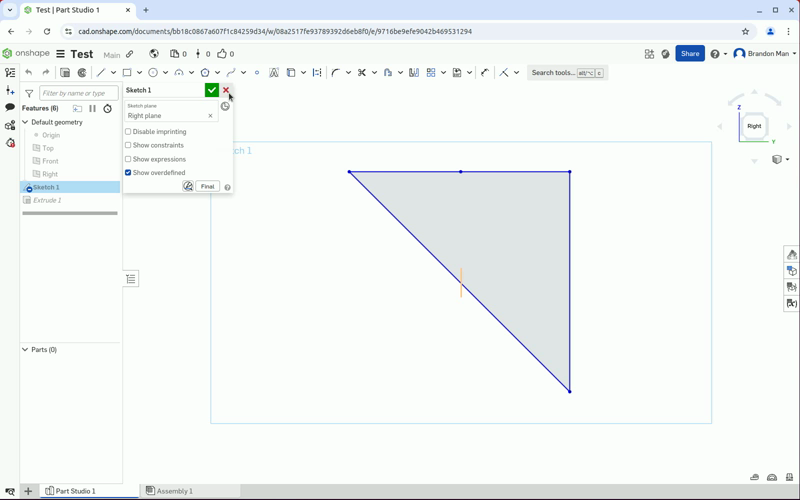
key(shift+s)
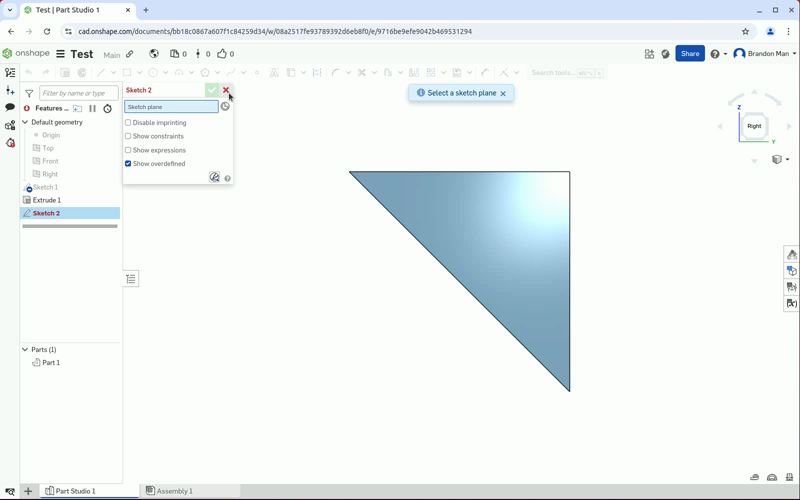
mouse_move(73, 176)
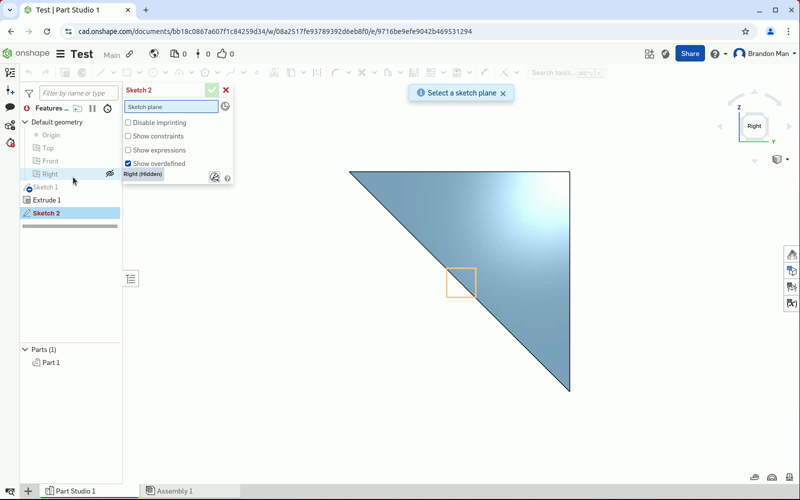
click(73, 176)
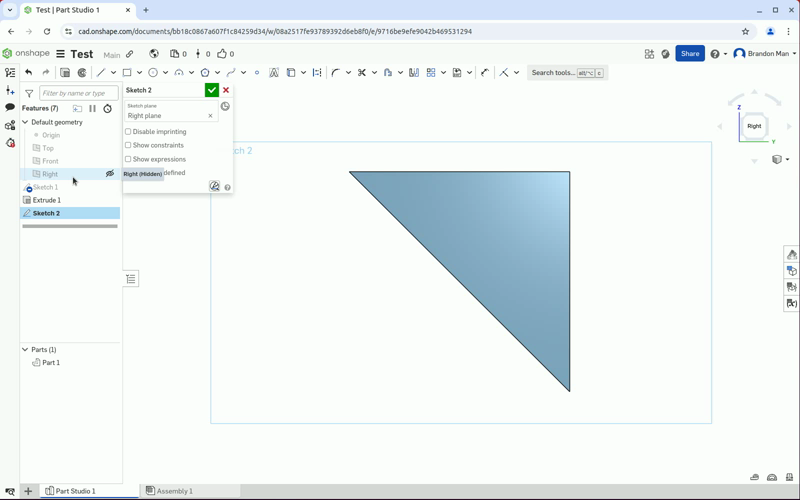
mouse_move(73, 352)
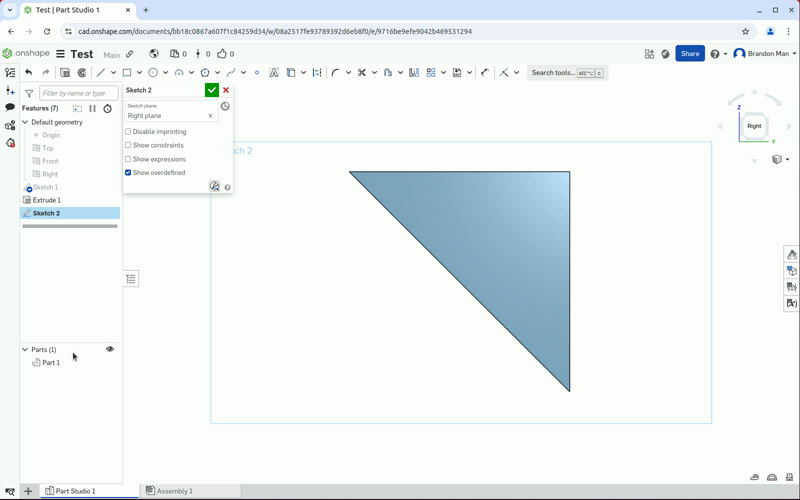
key(y)
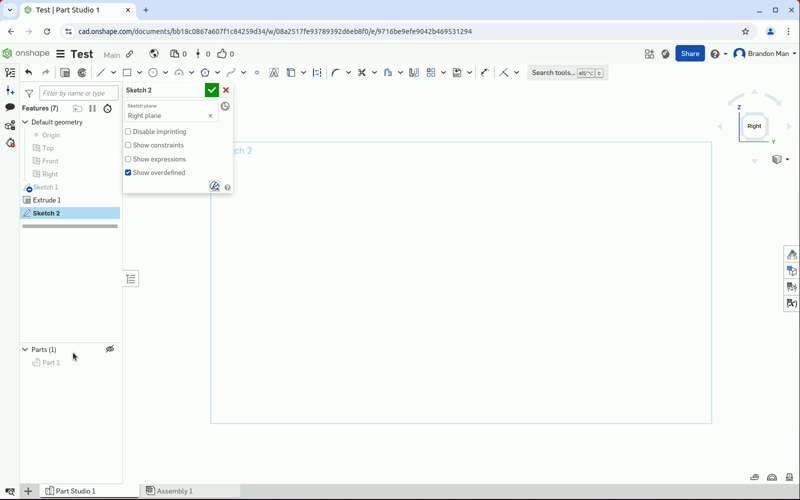
key(l)
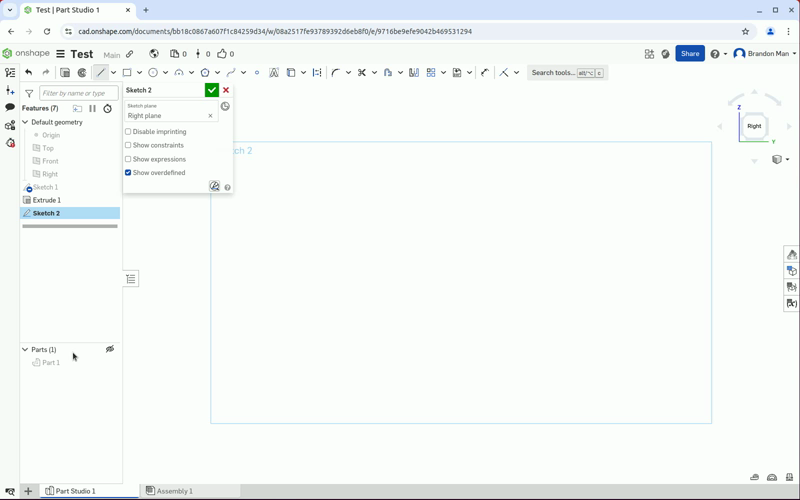
key_down(shift)
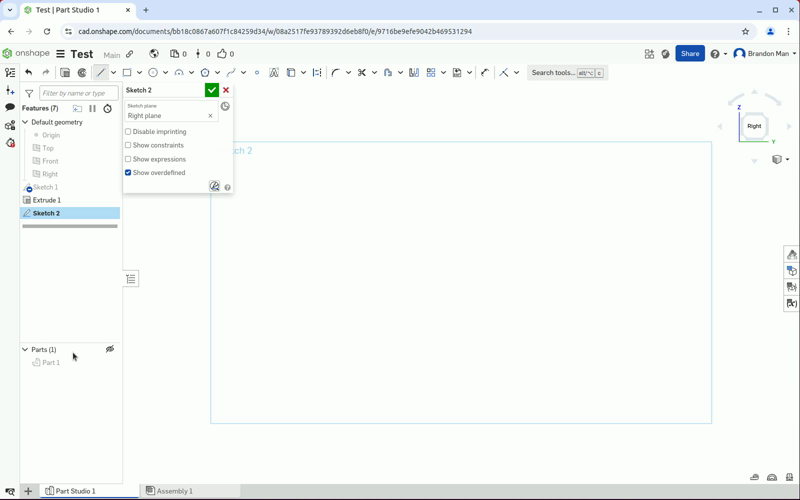
mouse_move(348, 391)
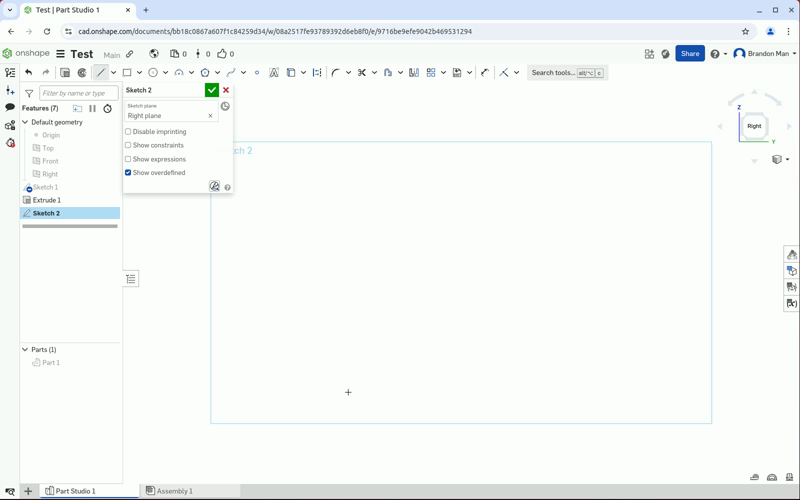
click(348, 391)
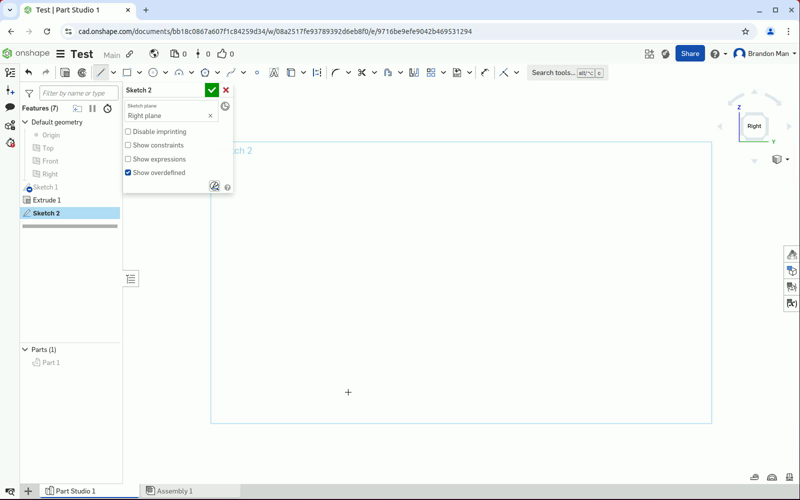
key_up(shift)
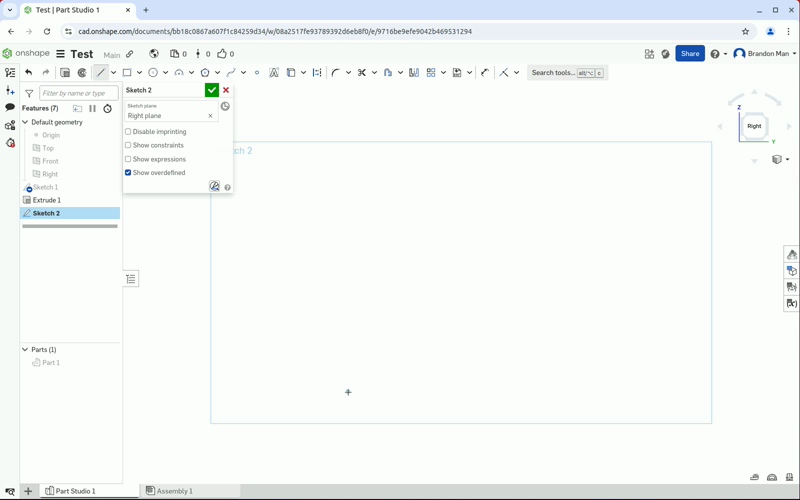
key_down(shift)
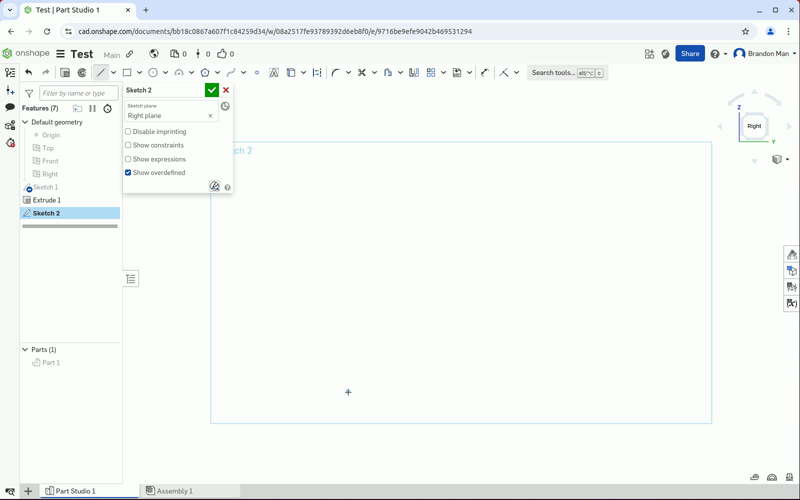
mouse_move(444, 391)
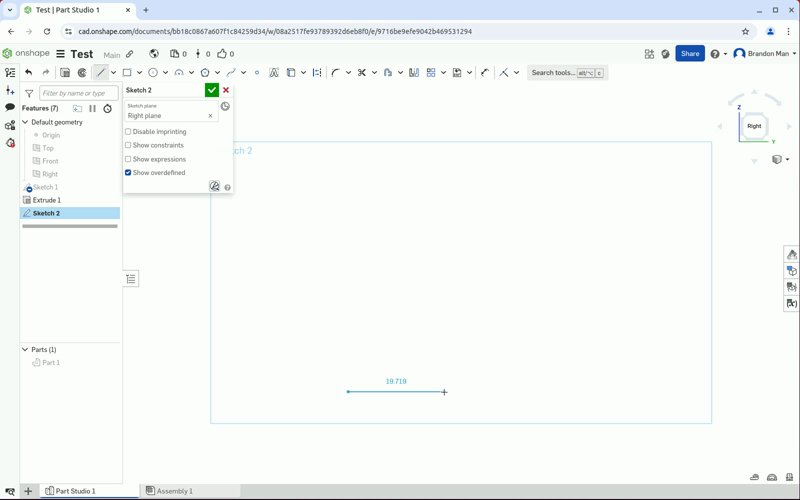
click(444, 391)
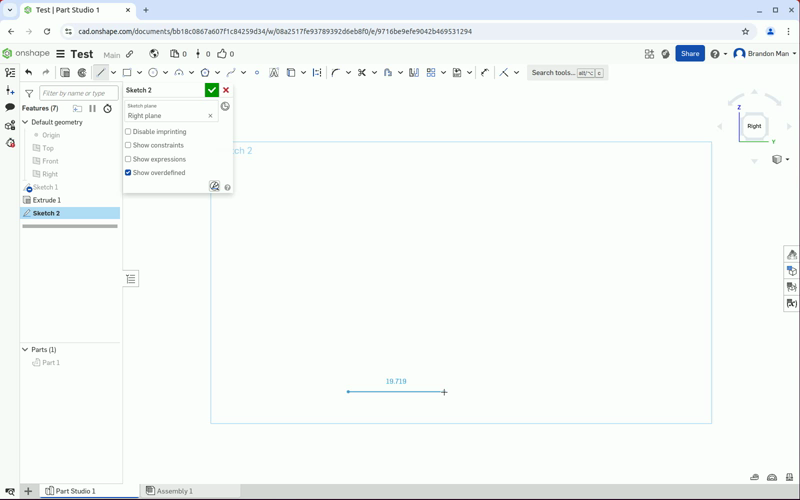
key_up(shift)
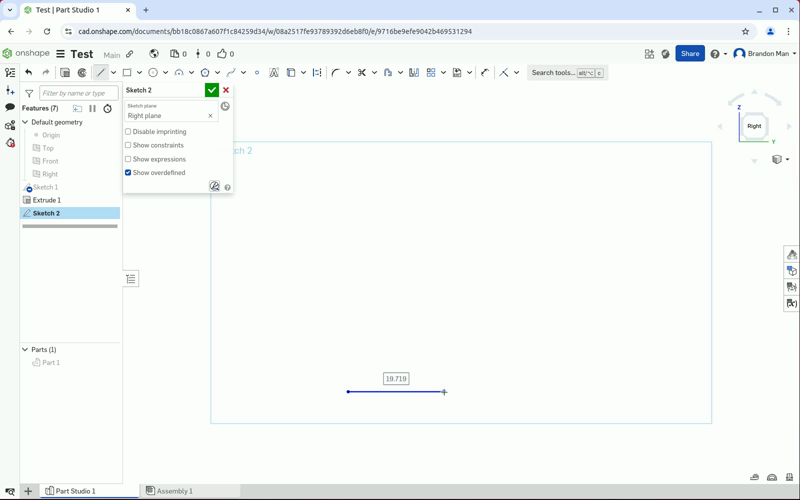
key_down(shift)
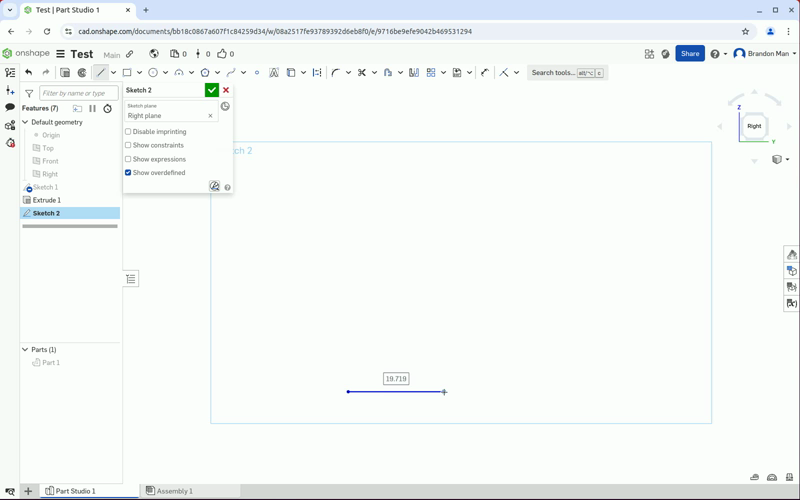
mouse_move(403, 206)
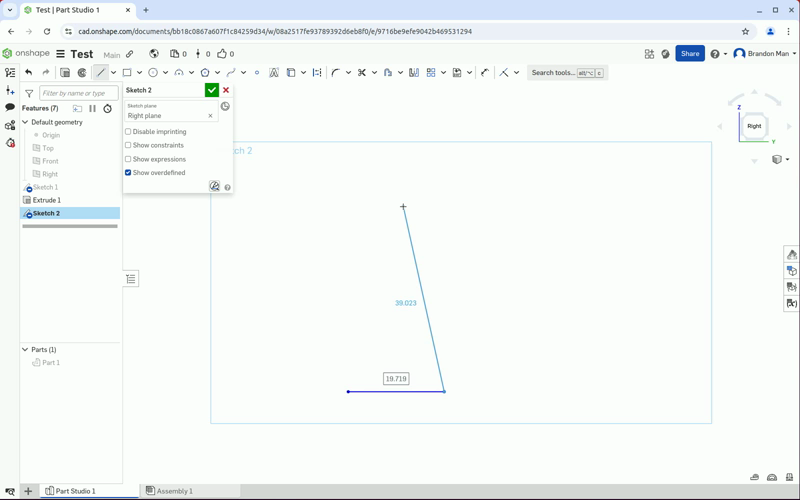
click(403, 206)
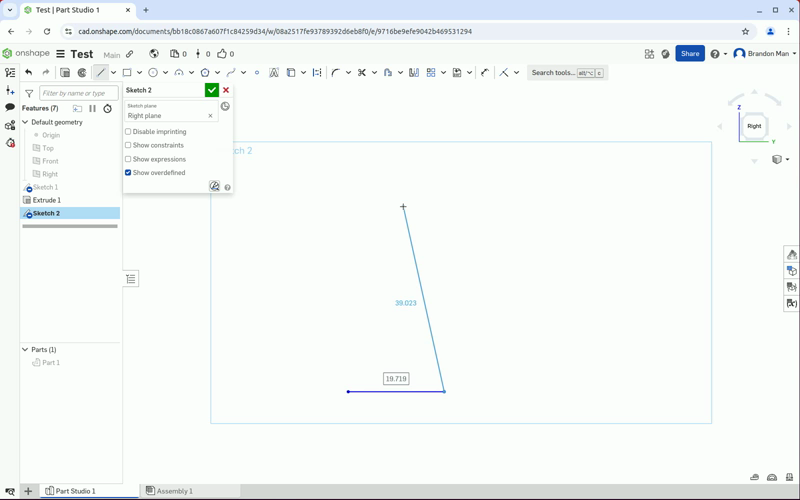
key_up(shift)
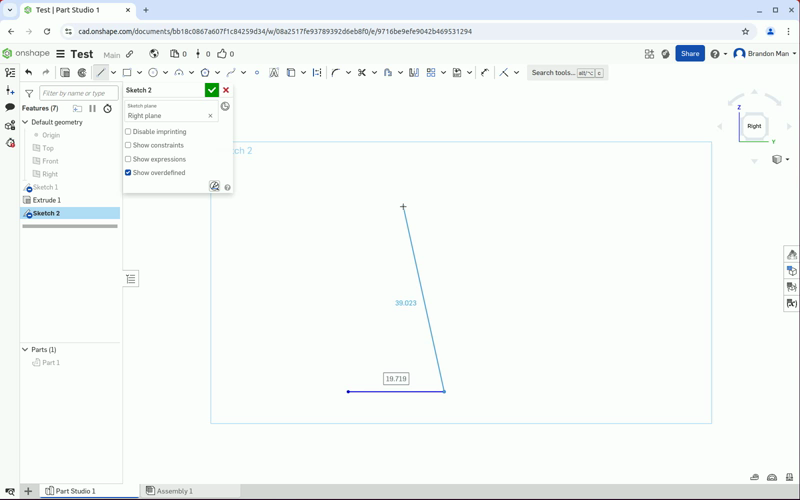
key_down(shift)
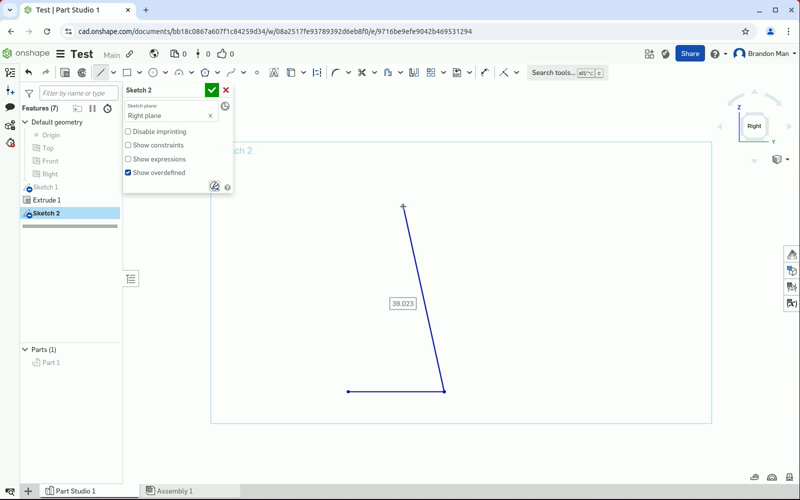
mouse_move(433, 206)
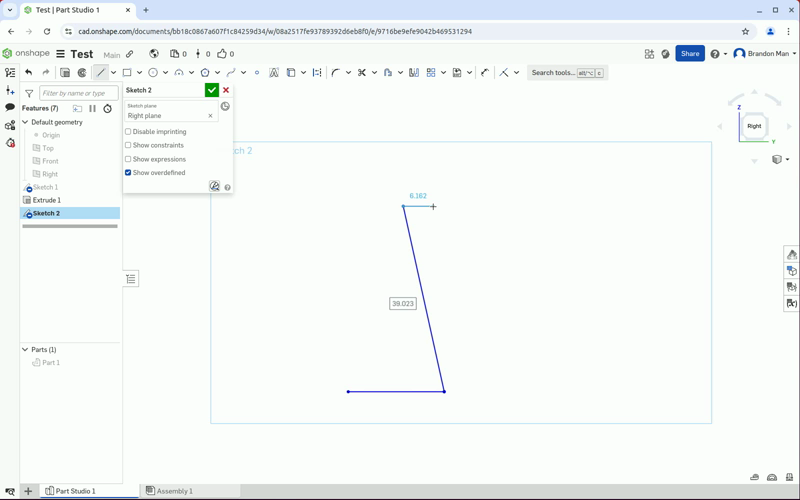
mouse_move(389, 198)
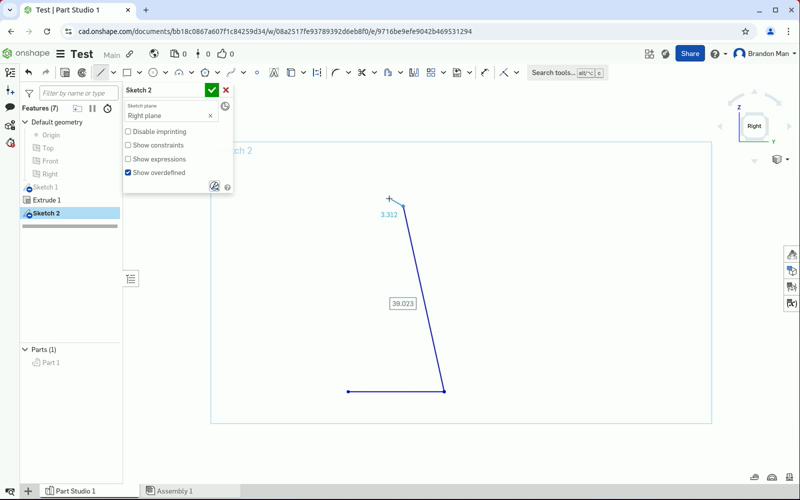
click(389, 198)
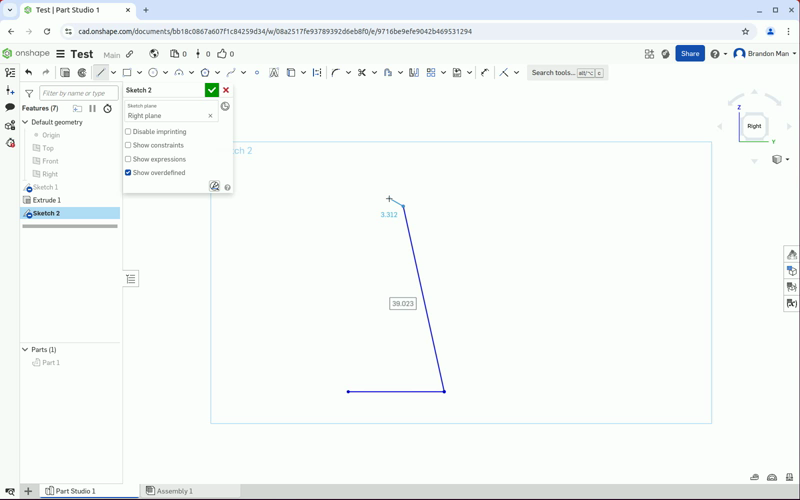
key_up(shift)
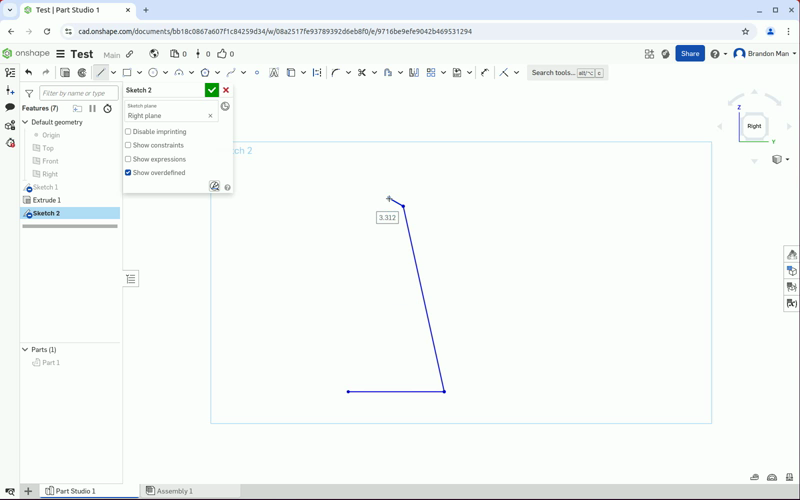
key_down(shift)
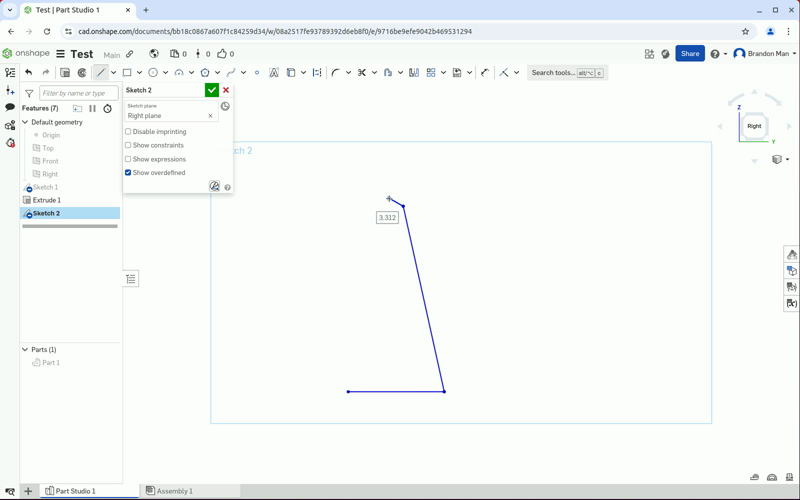
mouse_move(348, 391)
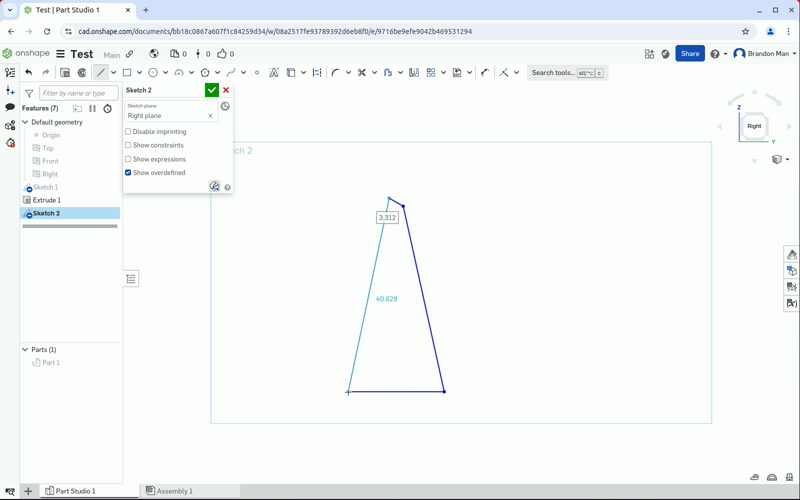
key_up(shift)
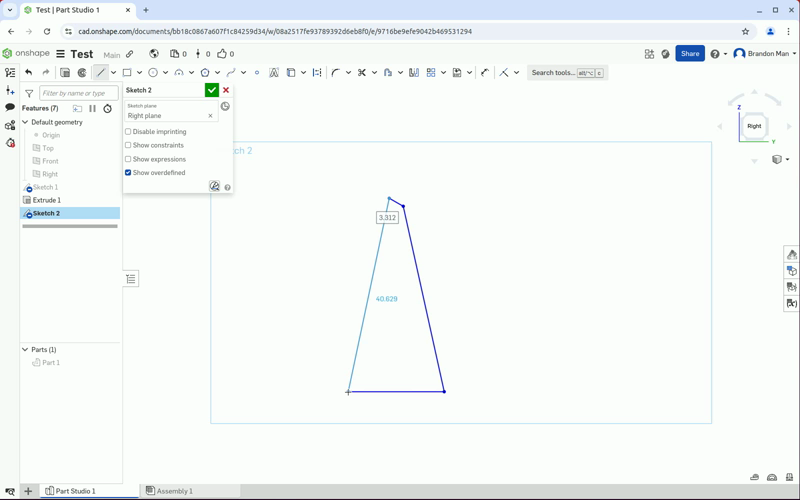
click(348, 391)
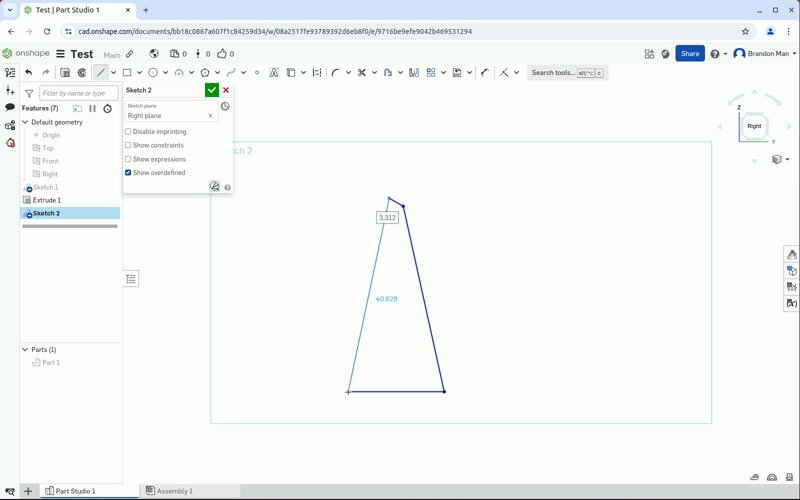
key(esc)
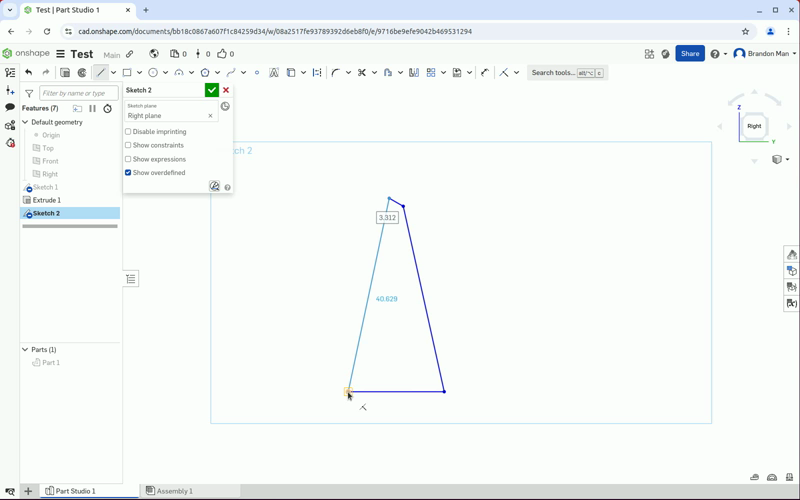
mouse_move(407, 373)
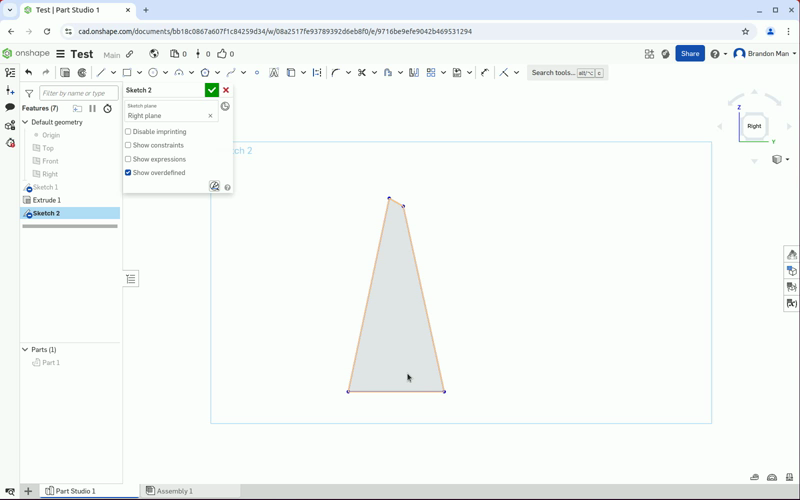
click(407, 373)
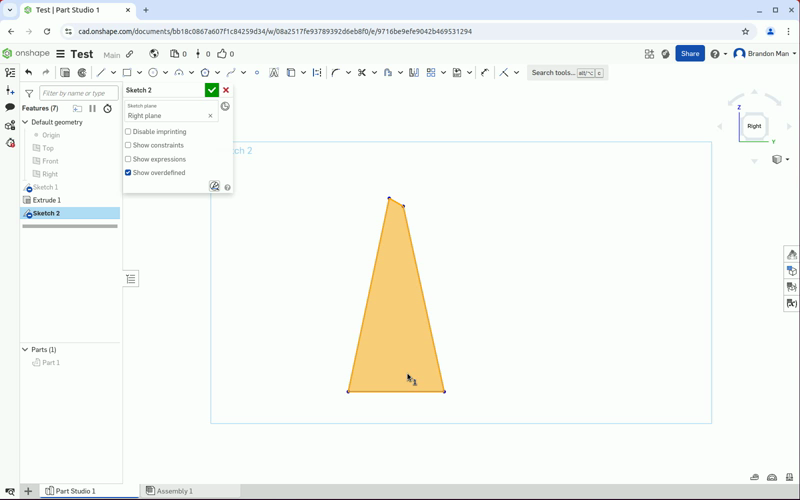
mouse_move(73, 352)
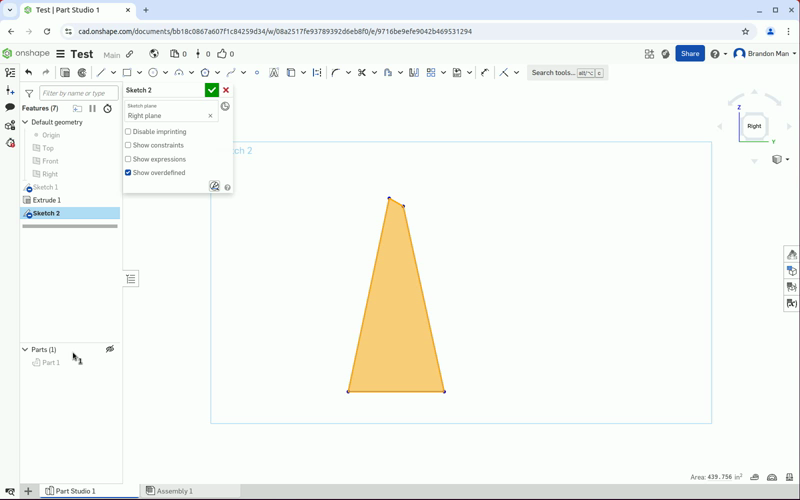
key(shift+y)
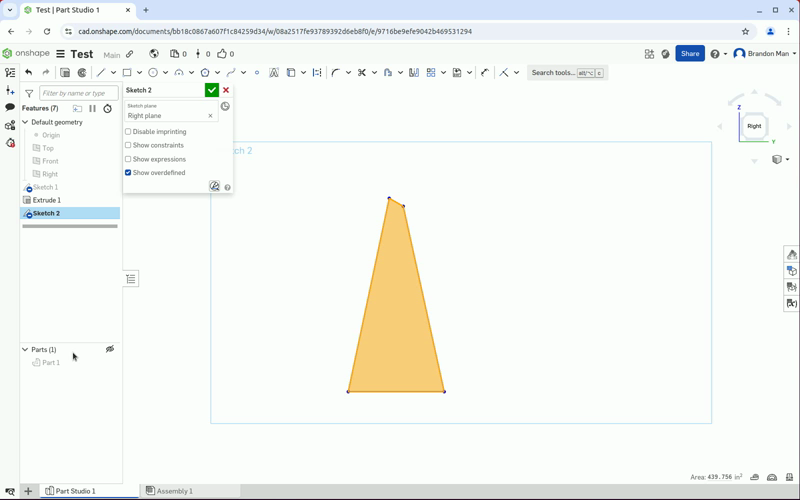
key(shift+e)
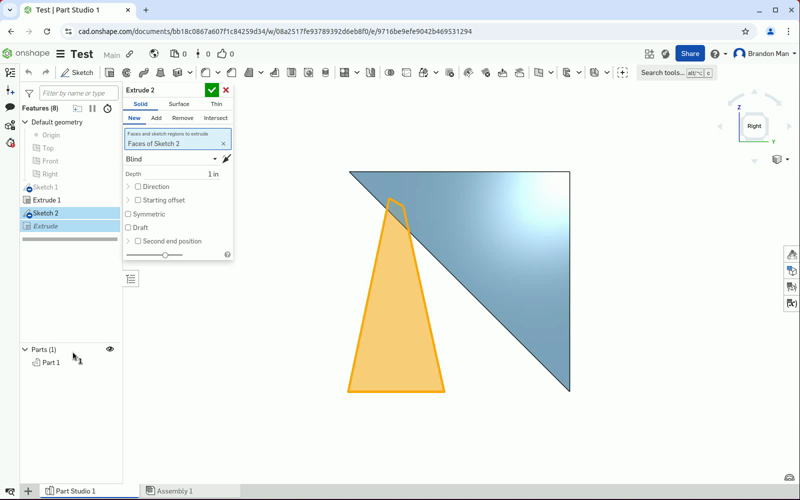
mouse_move(143, 106)
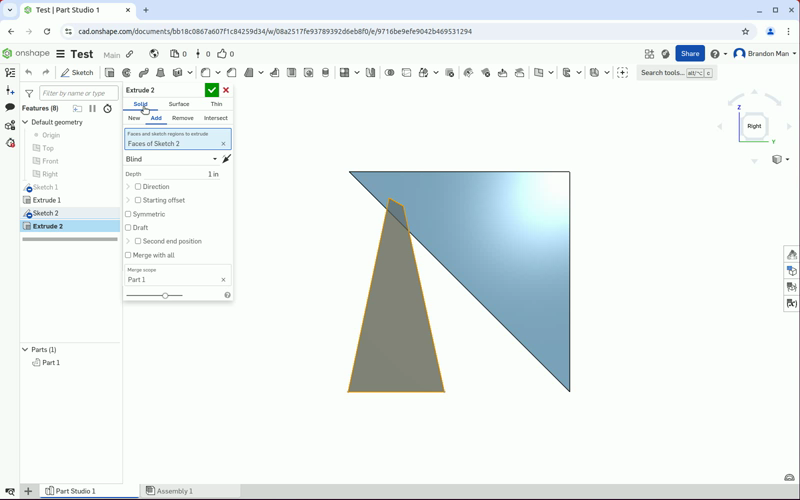
click(143, 106)
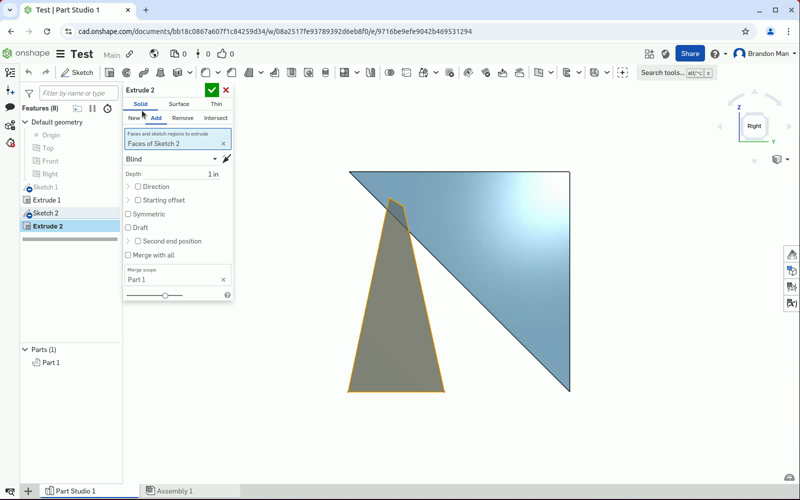
mouse_move(137, 120)
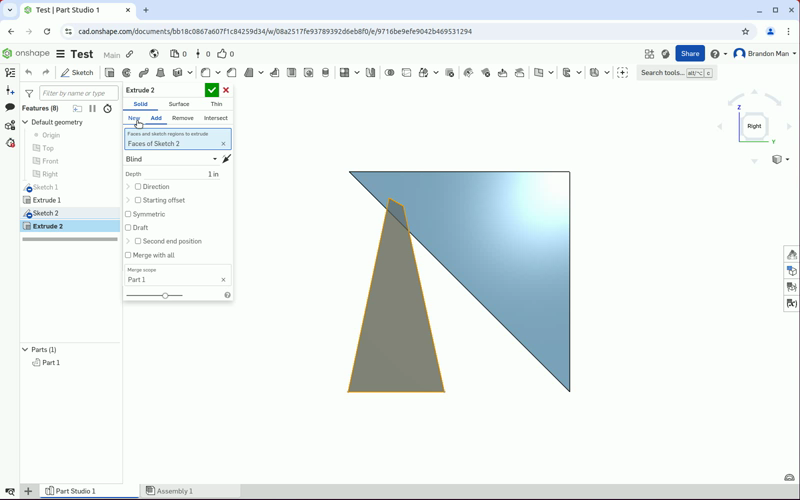
click(137, 120)
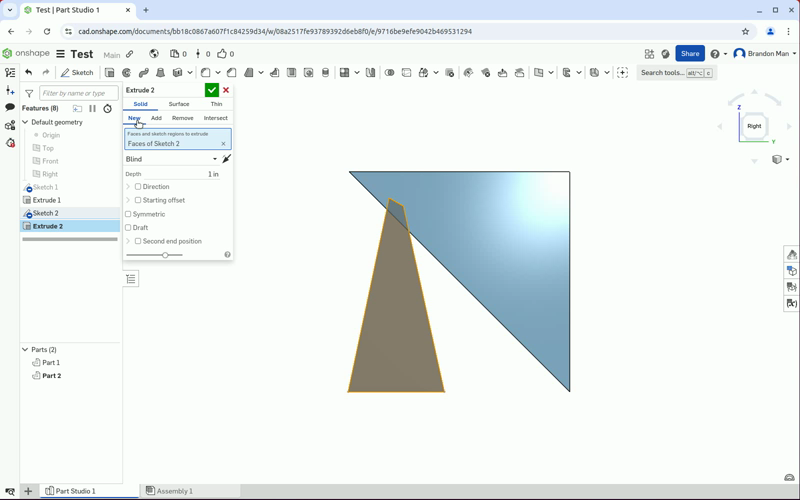
key(tab, 4)
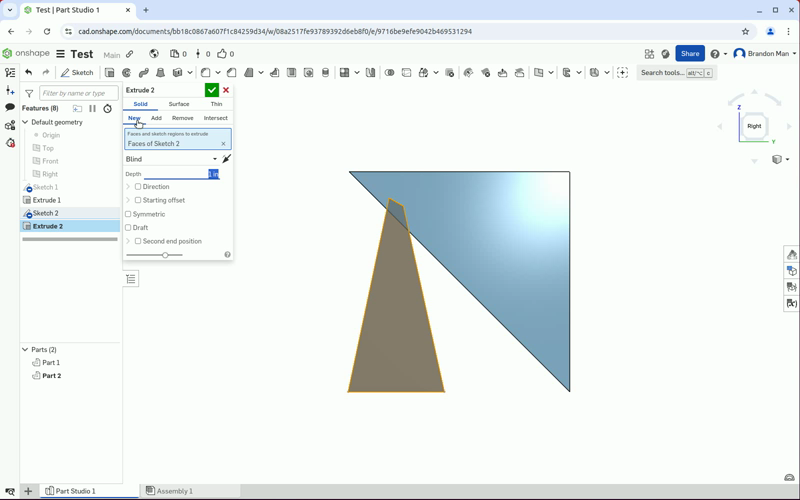
text(-5.778)
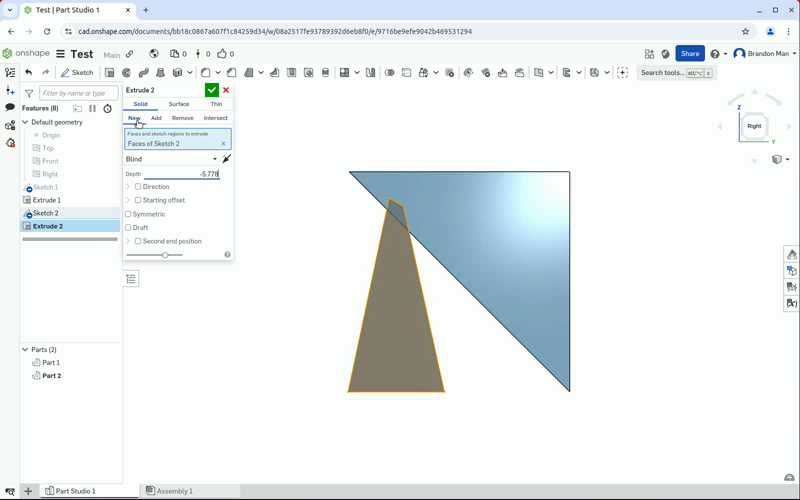
key(tab, 3)
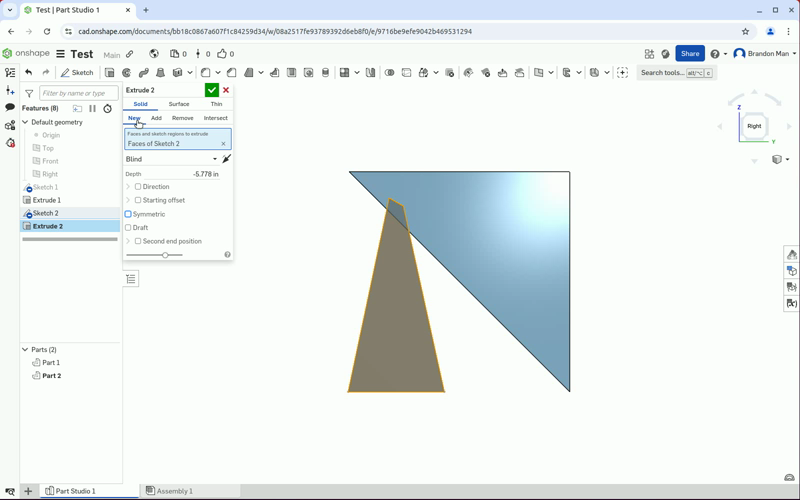
key(space)
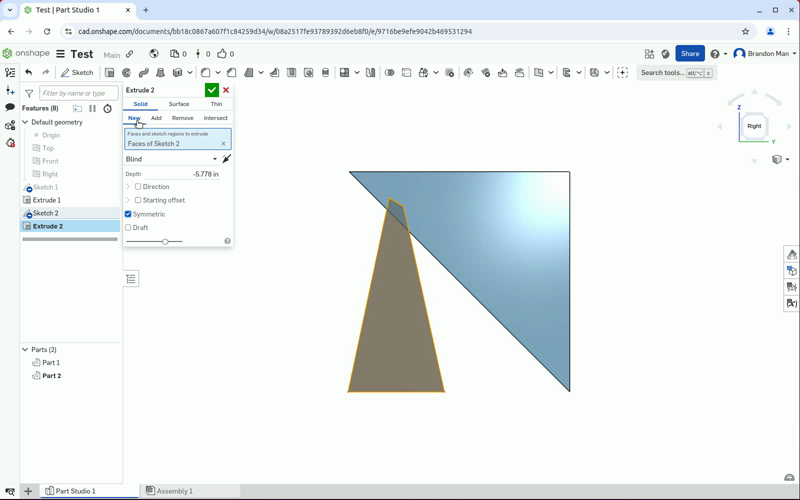
key(enter)
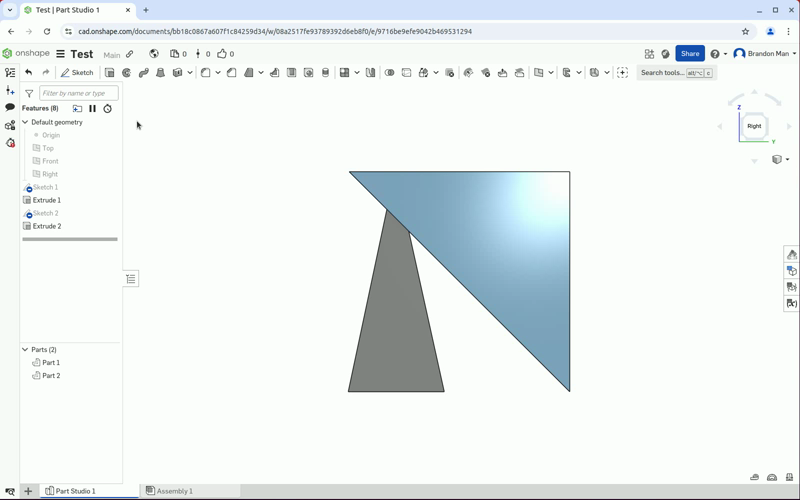
key(shift+h)
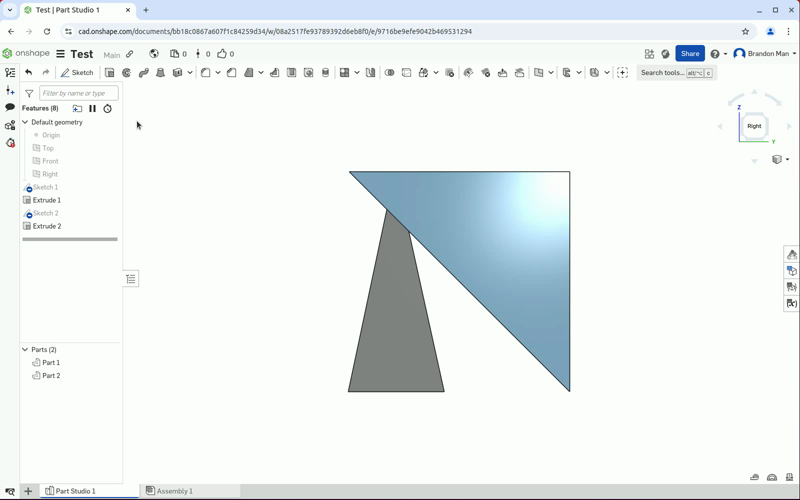
key(shift+h)
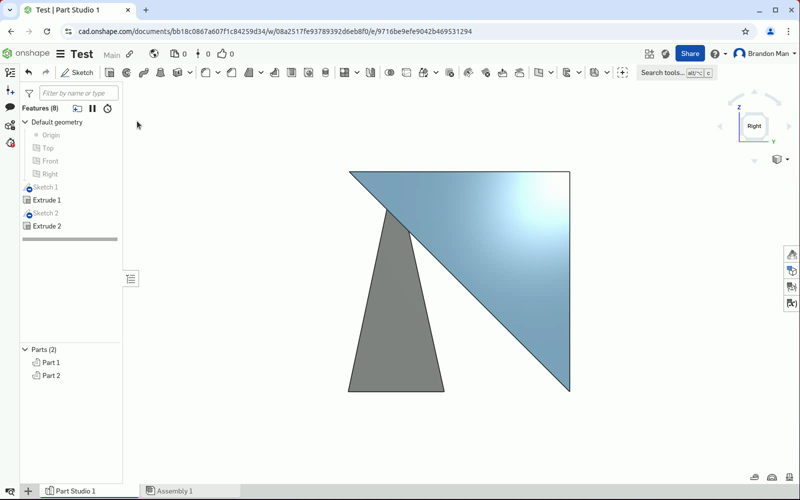
mouse_move(73, 189)
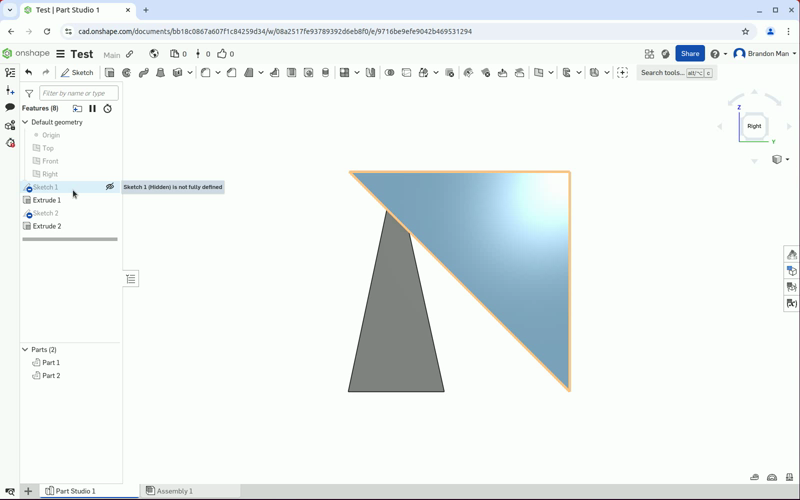
click(73, 189)
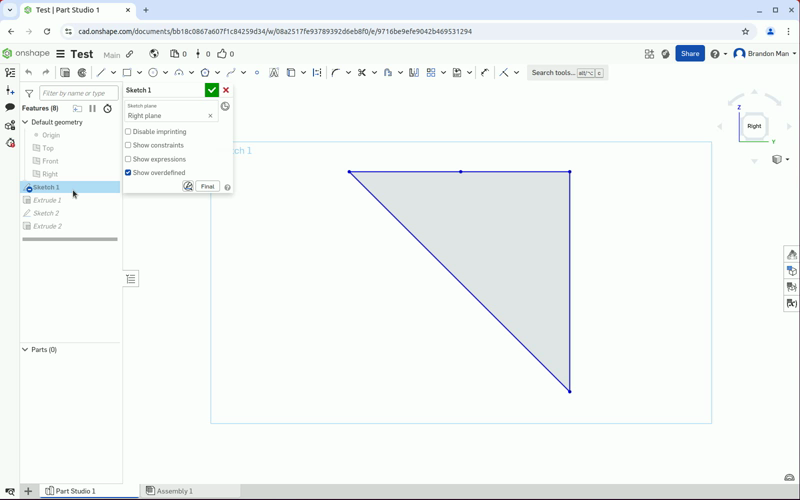
mouse_move(229, 92)
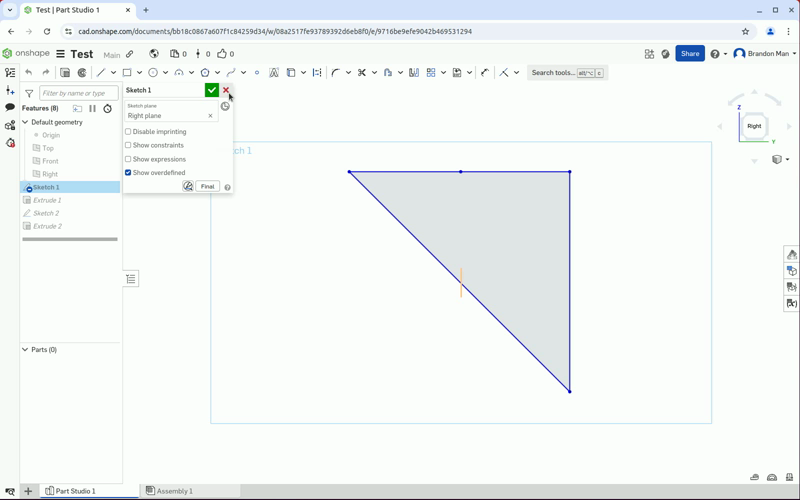
click(229, 92)
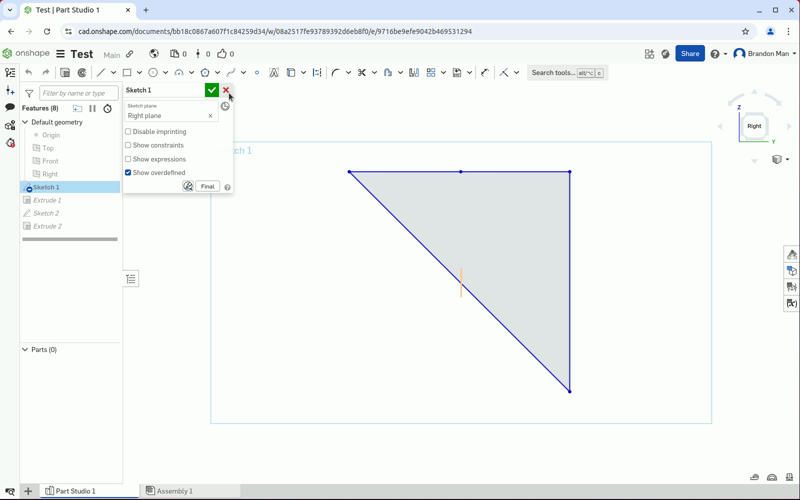
key(shift+s)
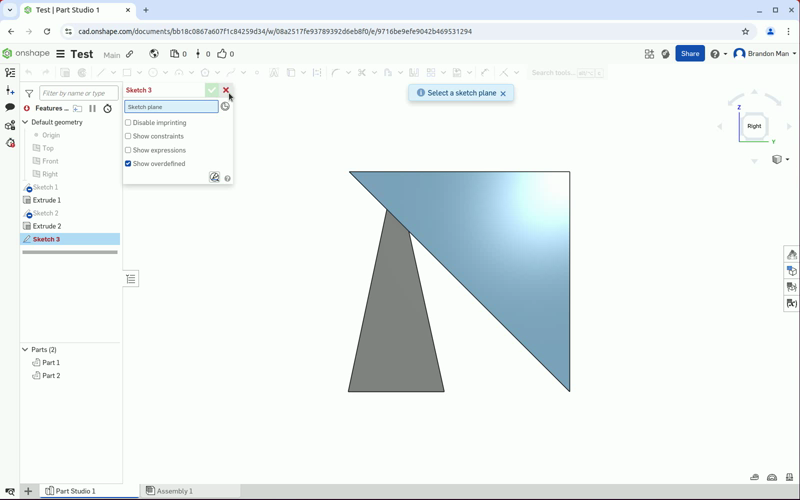
mouse_move(73, 176)
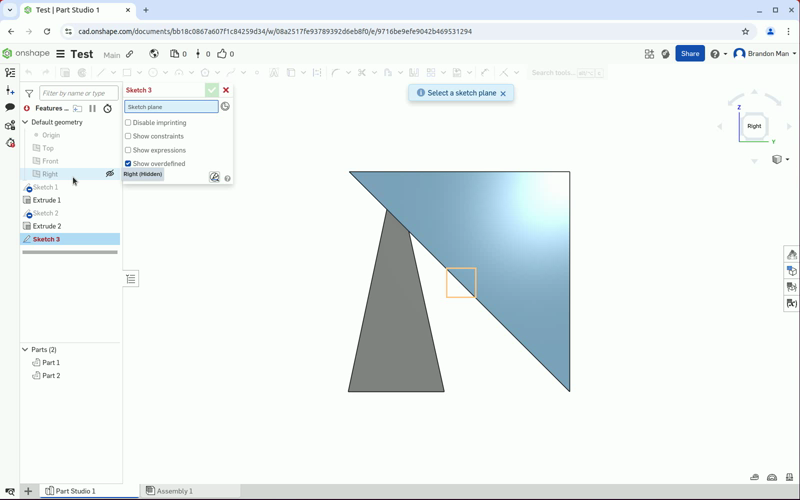
click(73, 176)
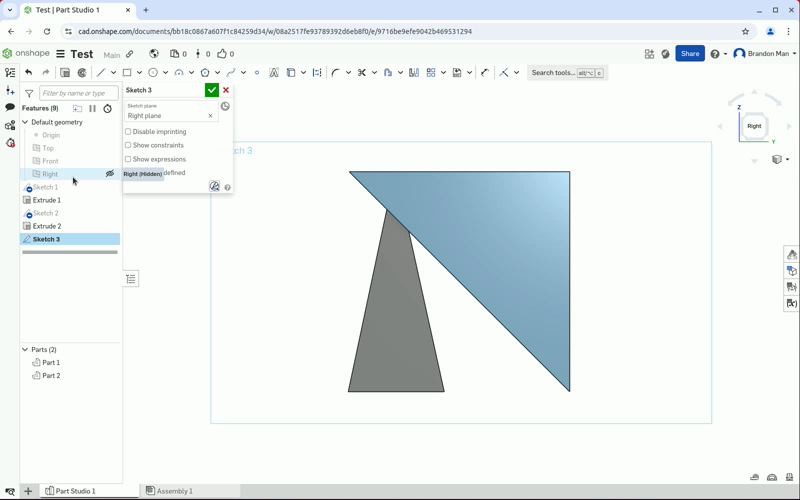
mouse_move(73, 352)
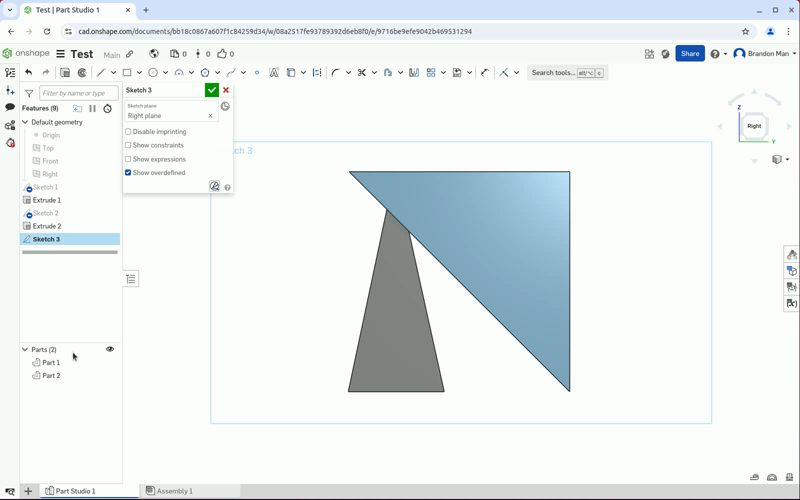
key(y)
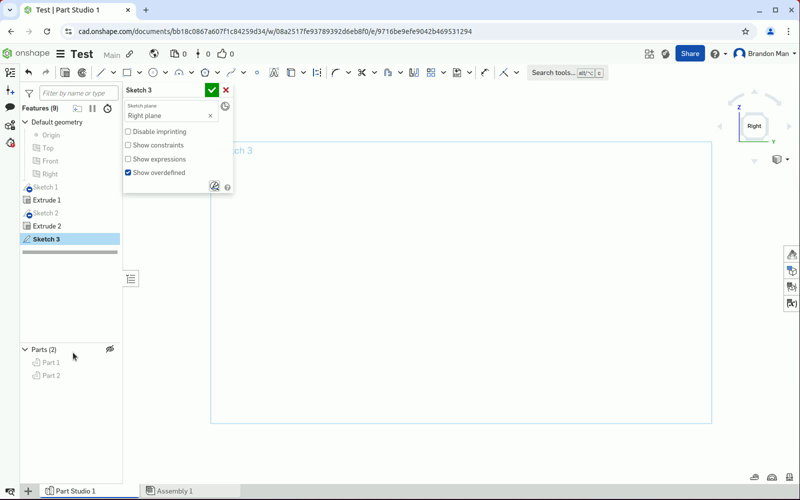
key(l)
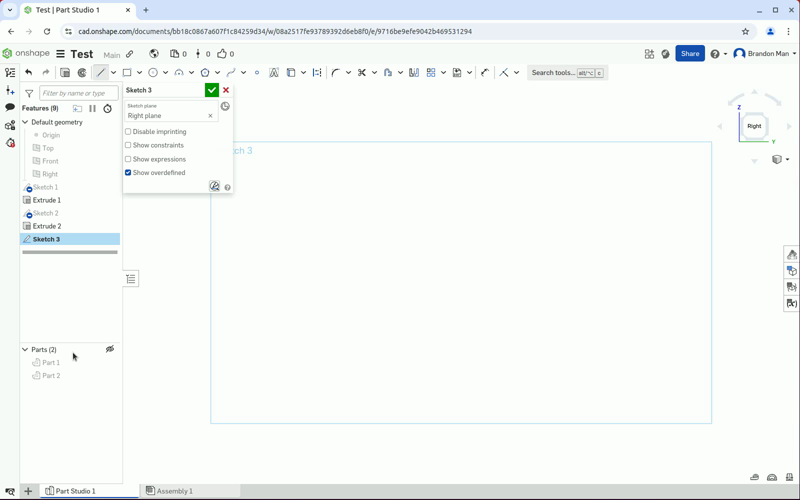
key_down(shift)
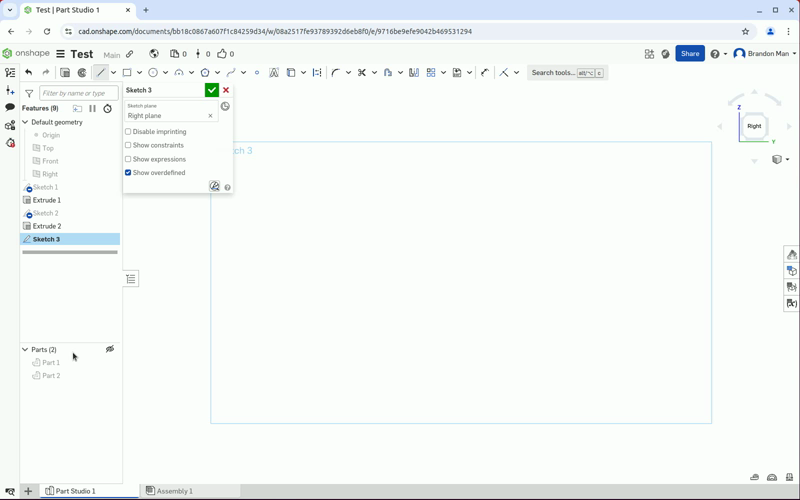
mouse_move(352, 393)
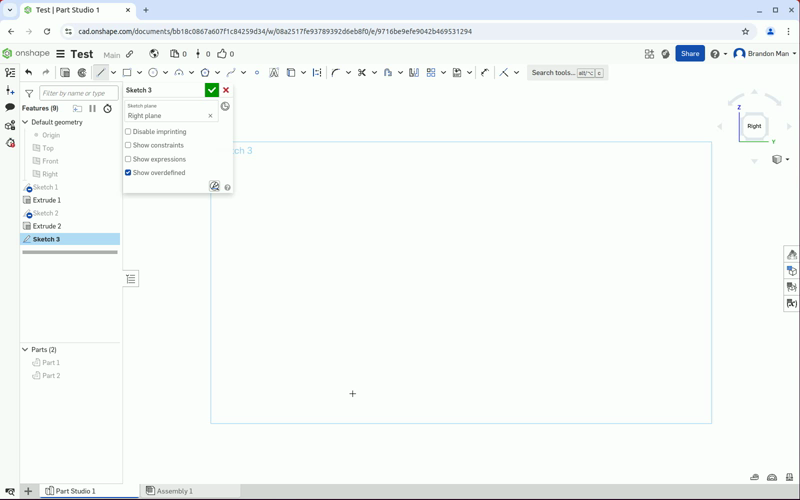
click(352, 393)
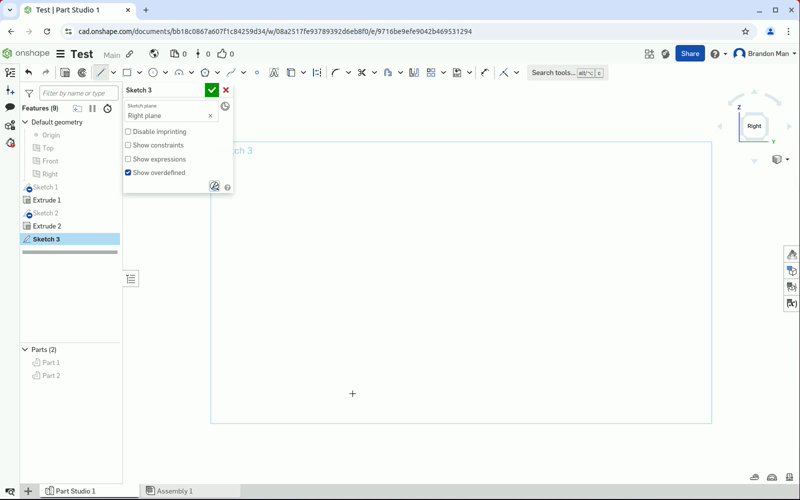
key_up(shift)
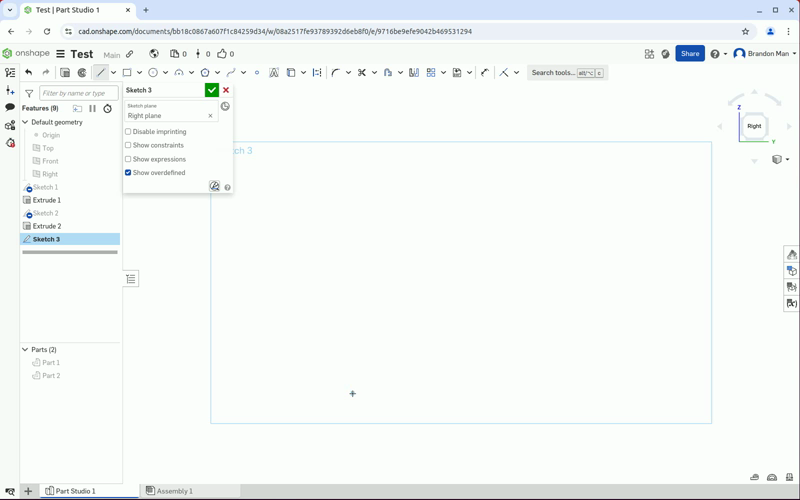
key_down(shift)
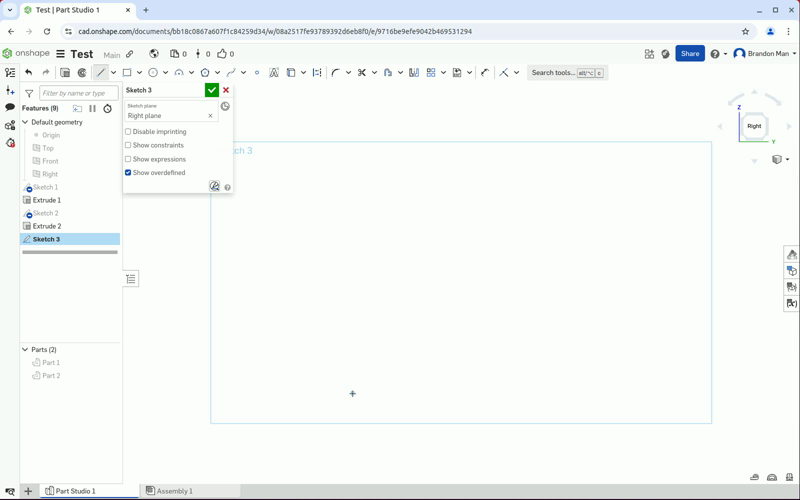
mouse_move(570, 393)
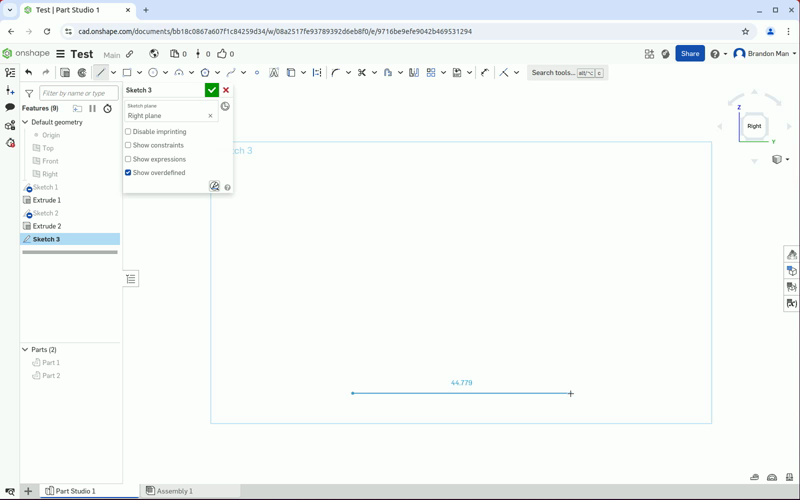
click(570, 393)
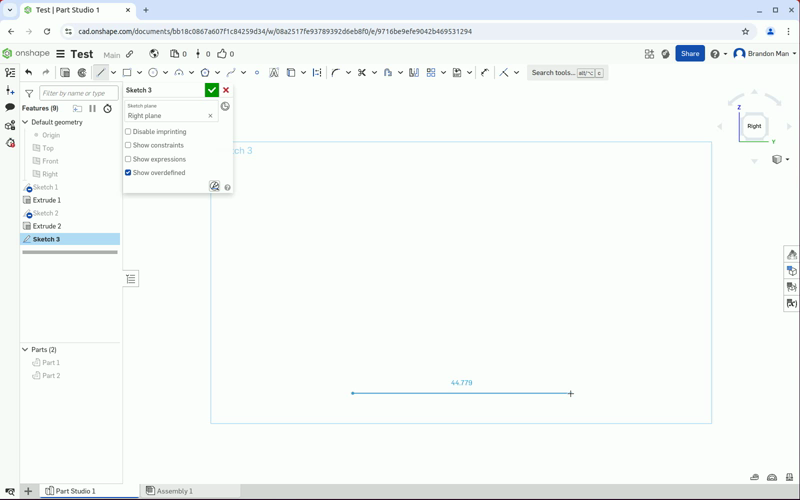
key_up(shift)
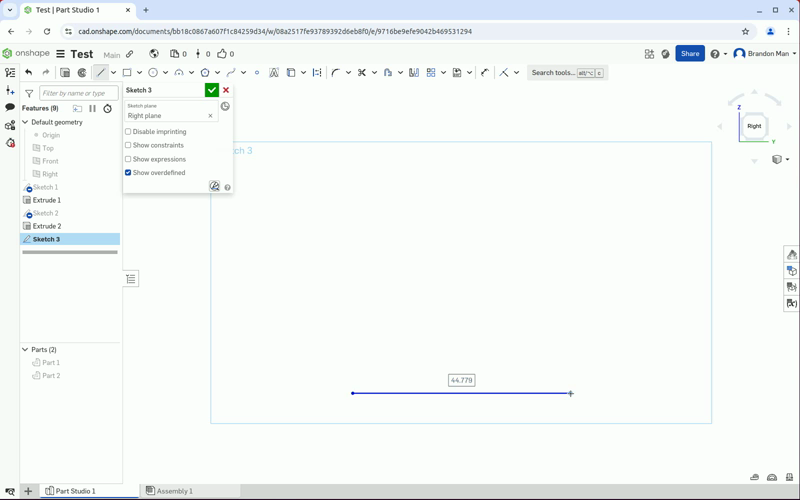
key_down(shift)
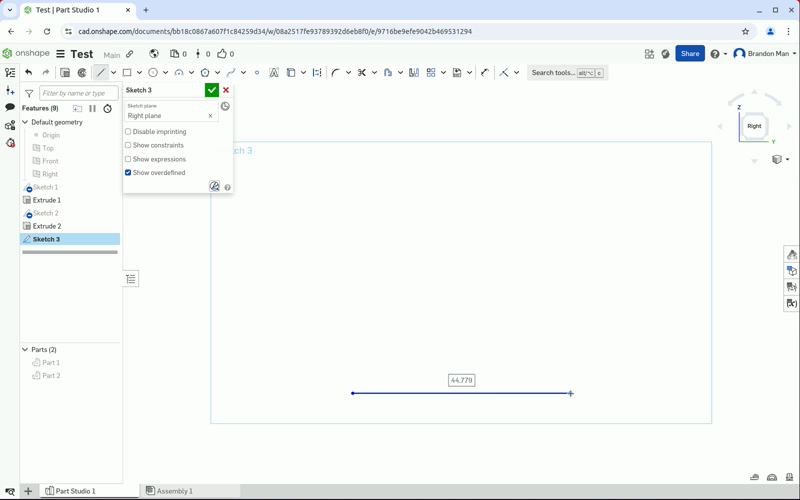
mouse_move(570, 282)
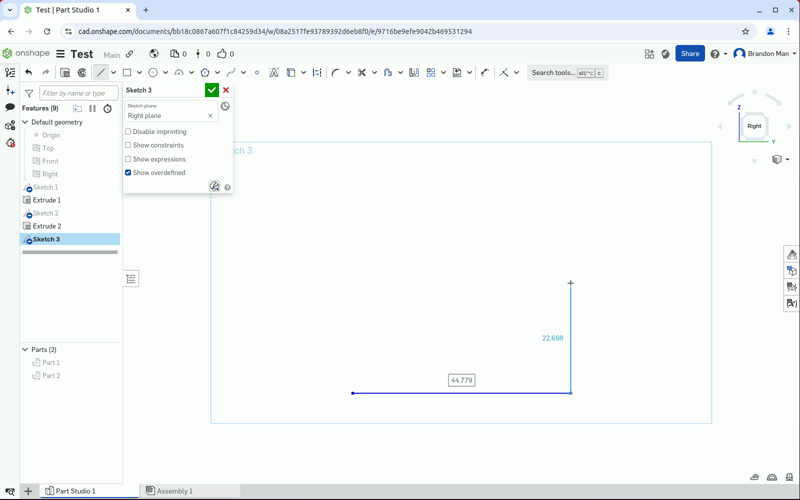
click(570, 282)
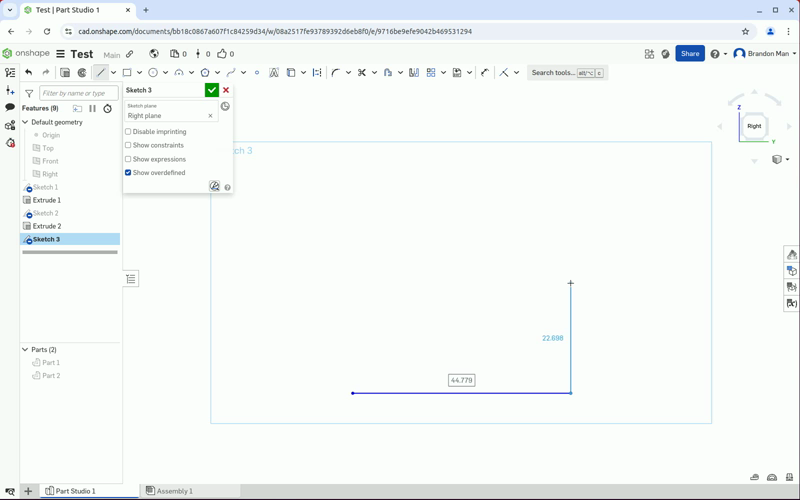
key_up(shift)
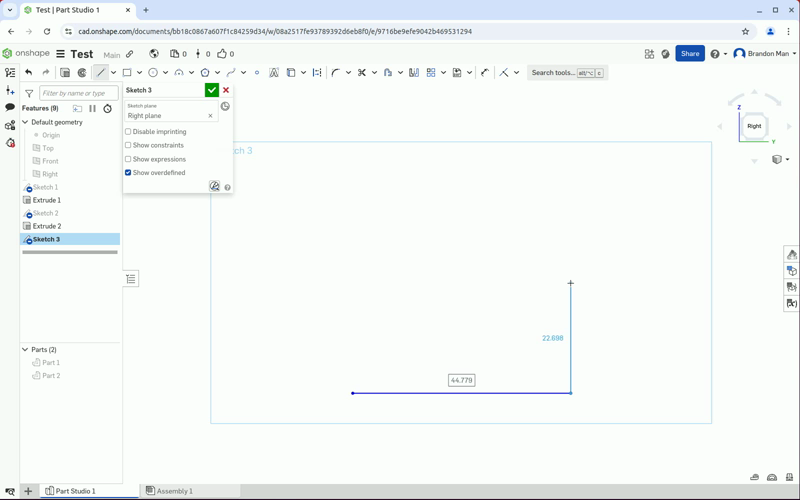
key_down(shift)
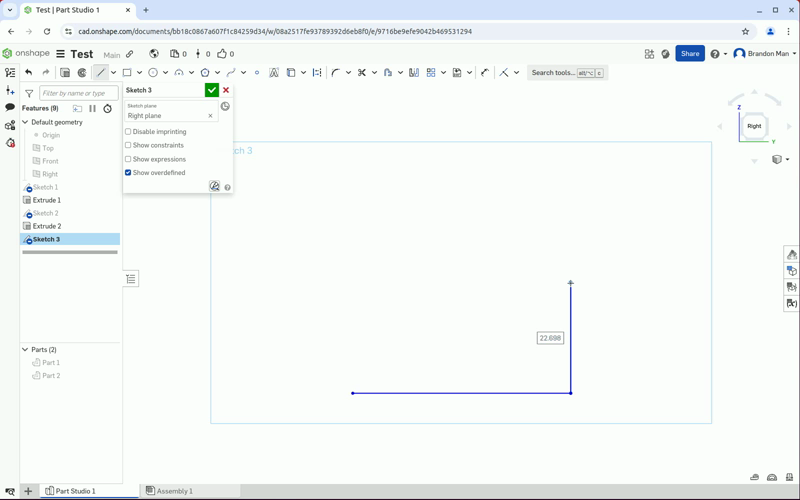
mouse_move(589, 282)
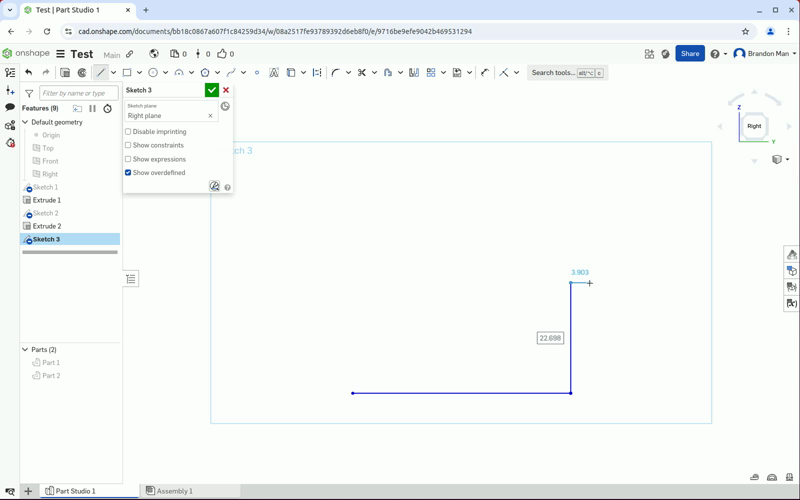
mouse_move(570, 257)
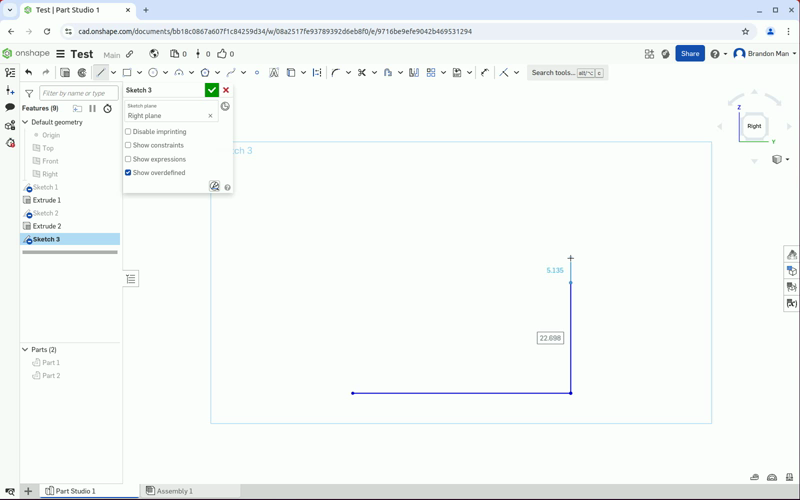
click(570, 257)
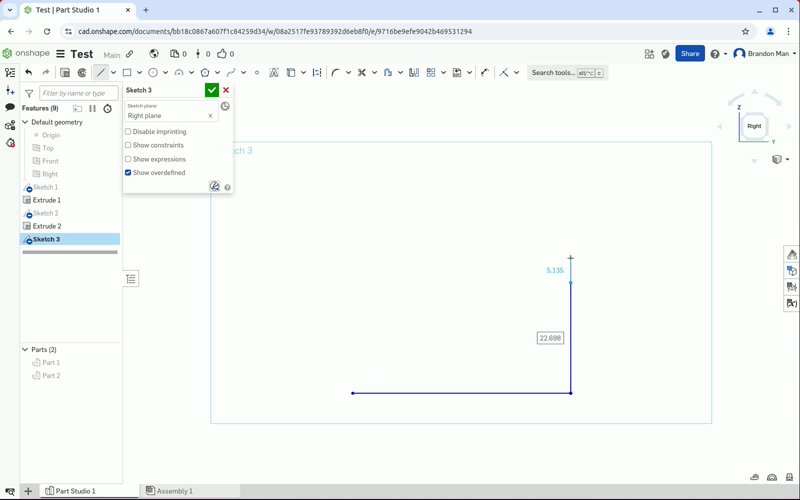
key_up(shift)
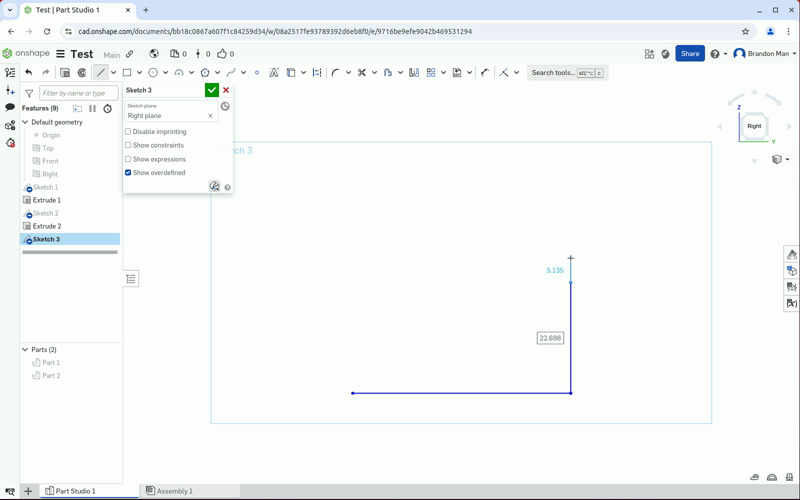
key_down(shift)
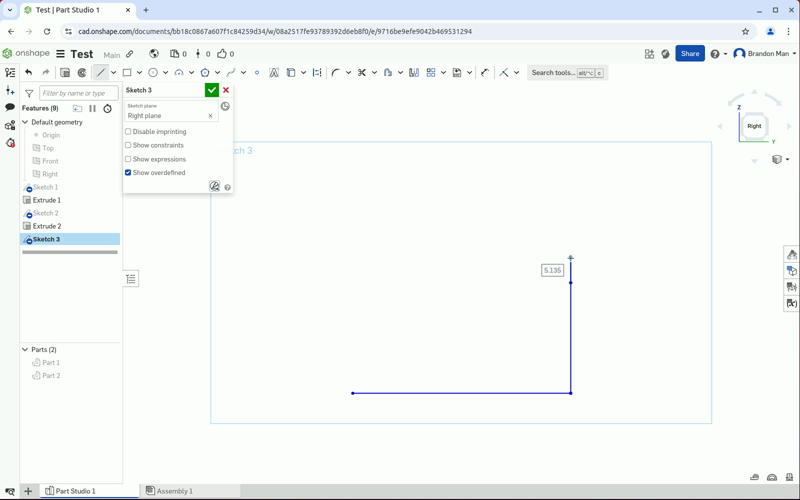
mouse_move(352, 393)
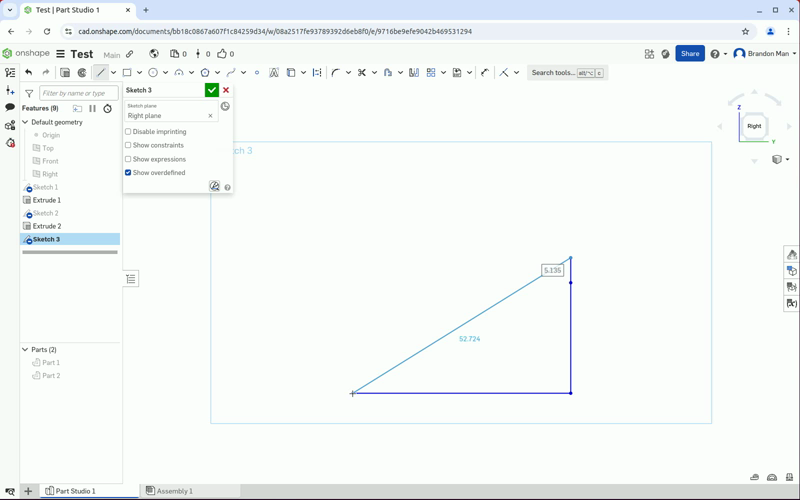
key_up(shift)
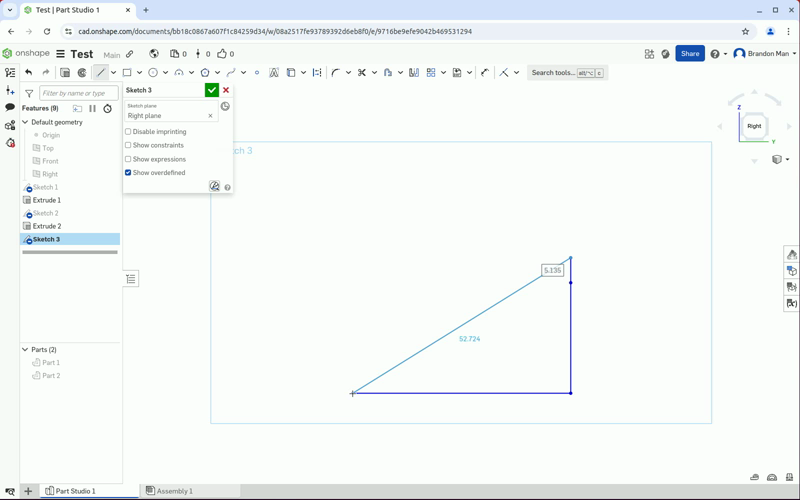
click(352, 393)
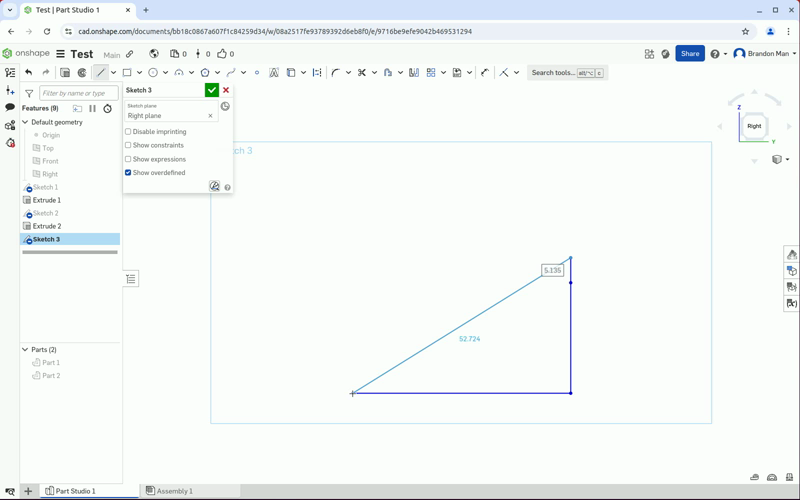
key(esc)
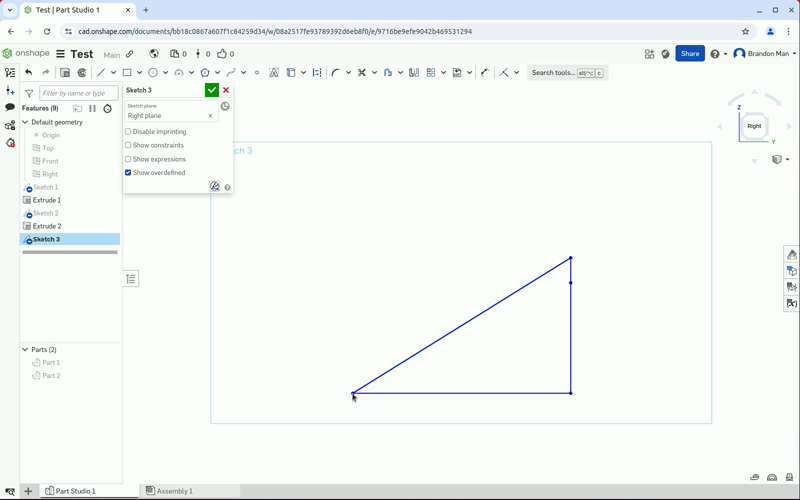
mouse_move(560, 306)
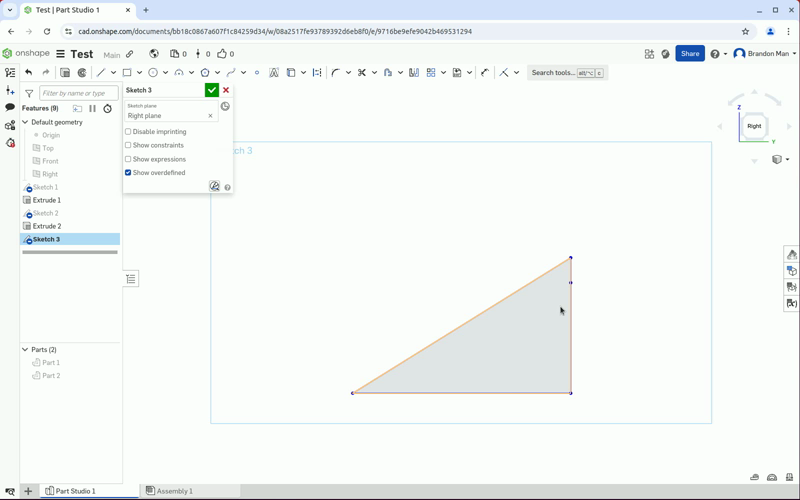
click(560, 306)
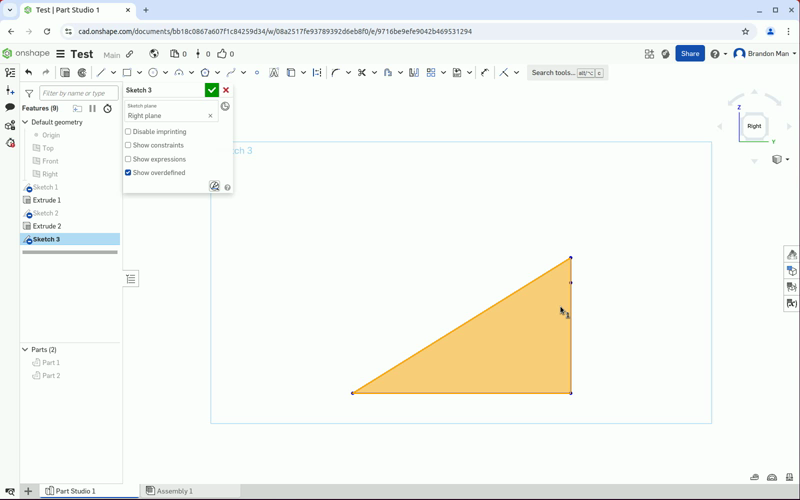
mouse_move(73, 352)
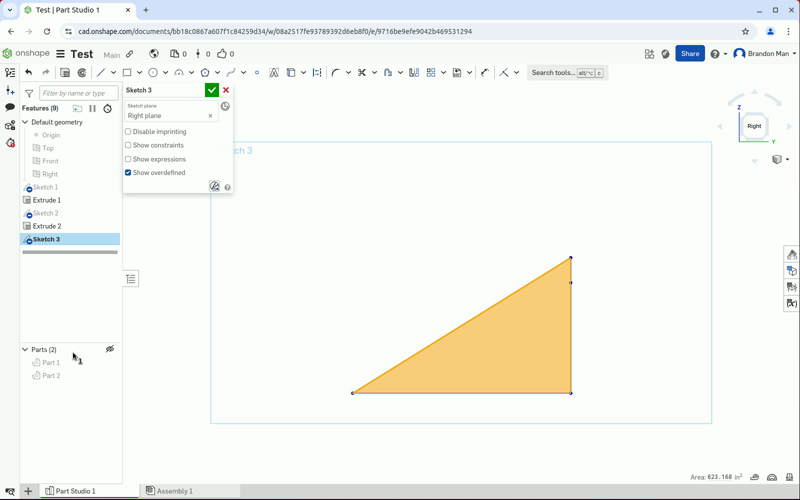
key(shift+y)
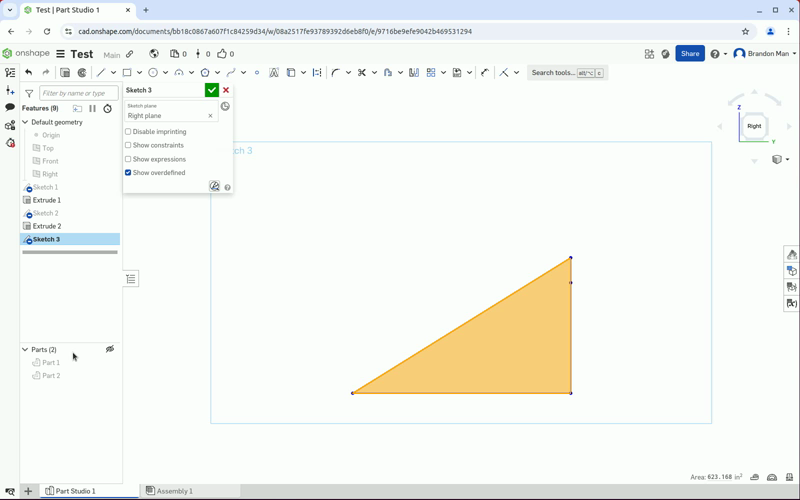
key(shift+e)
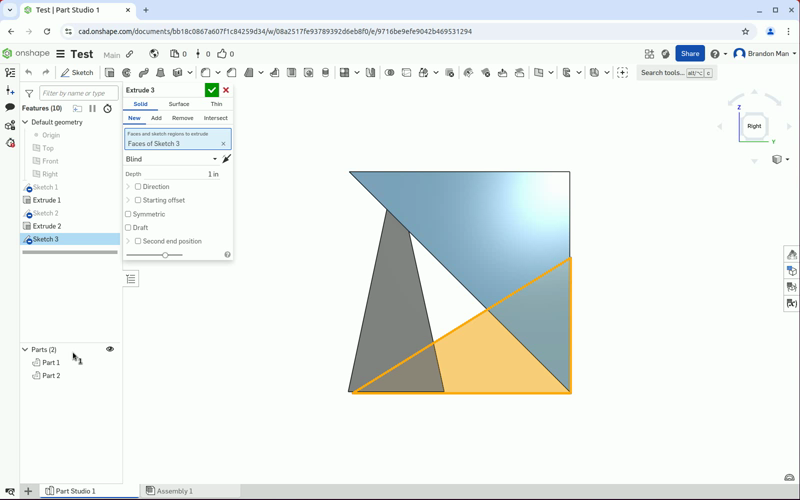
mouse_move(143, 106)
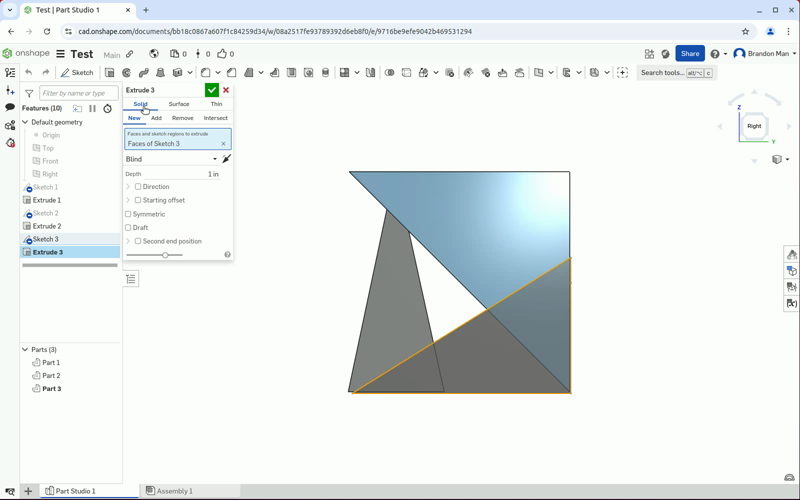
click(143, 106)
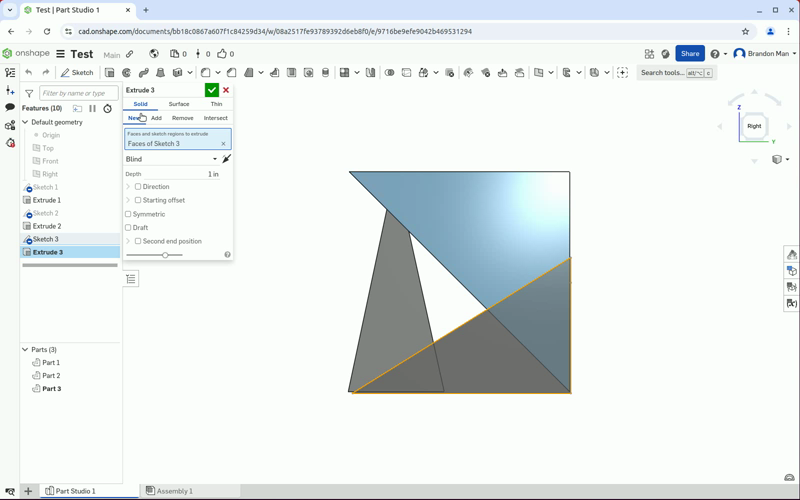
mouse_move(137, 120)
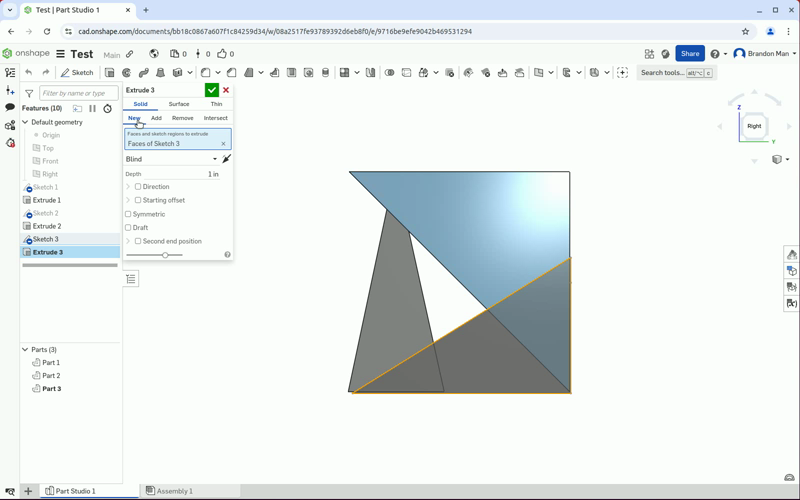
click(137, 120)
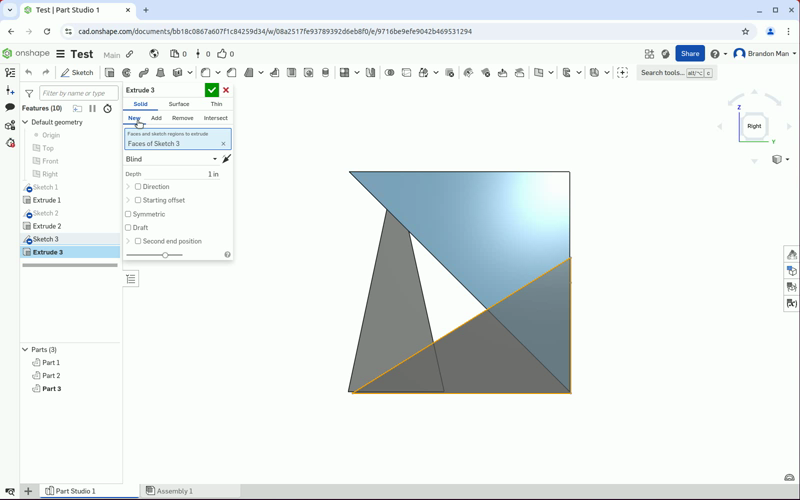
key(tab, 4)
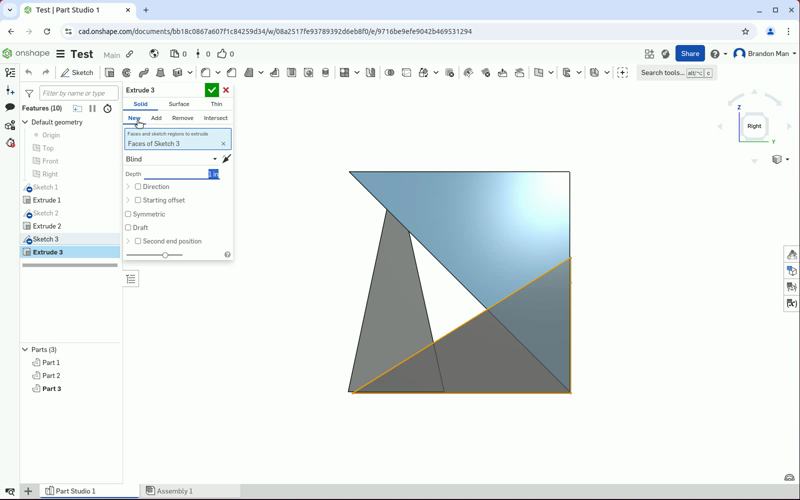
text(22.386)
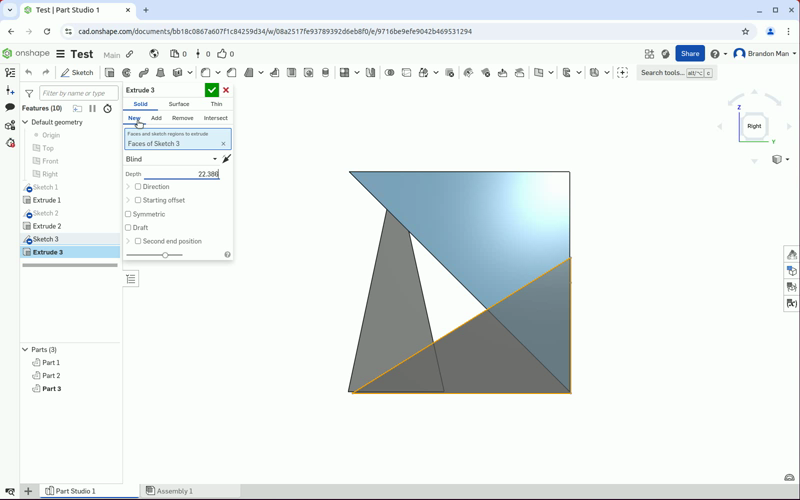
key(tab, 3)
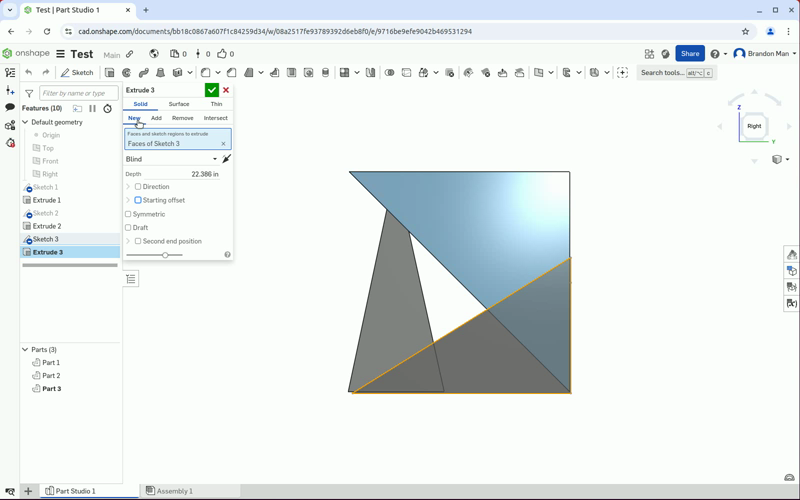
key(tab, 2)
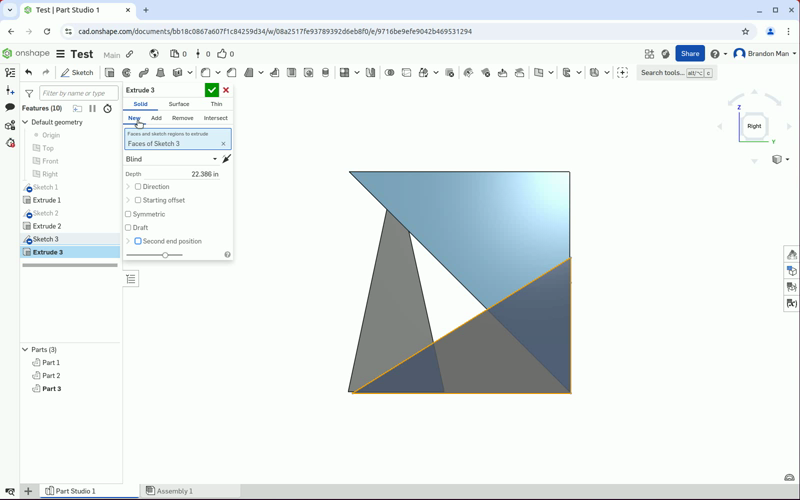
key(space)
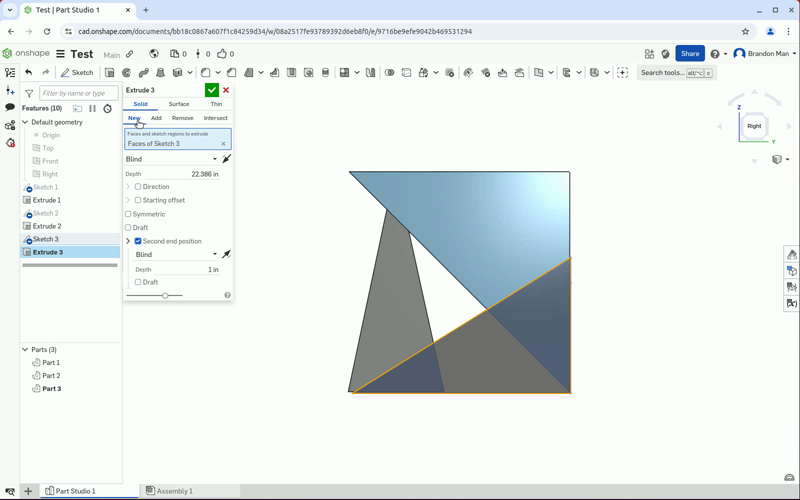
key(tab, 3)
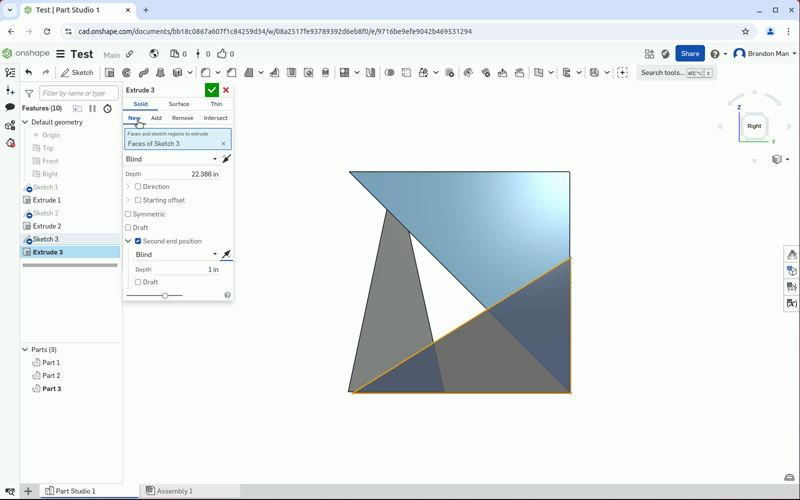
text(11.313)
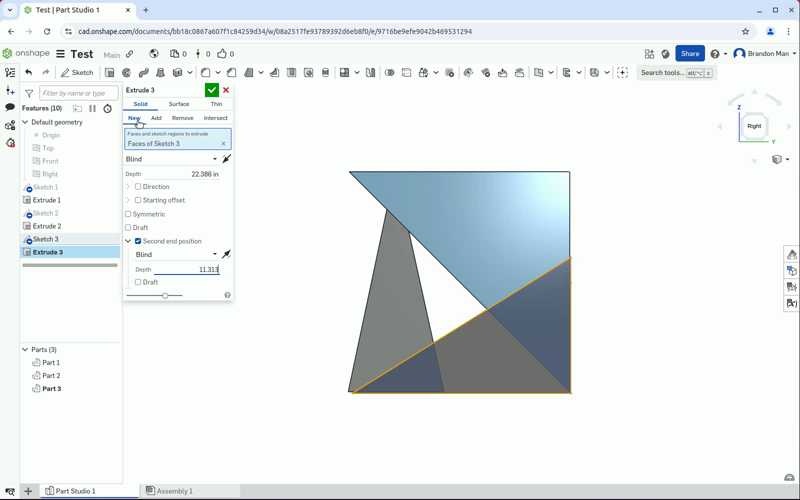
key(enter)
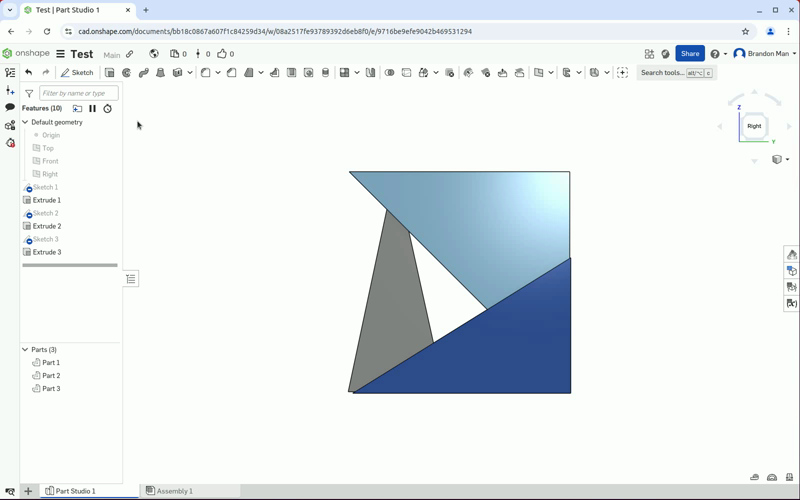
key(shift+h)
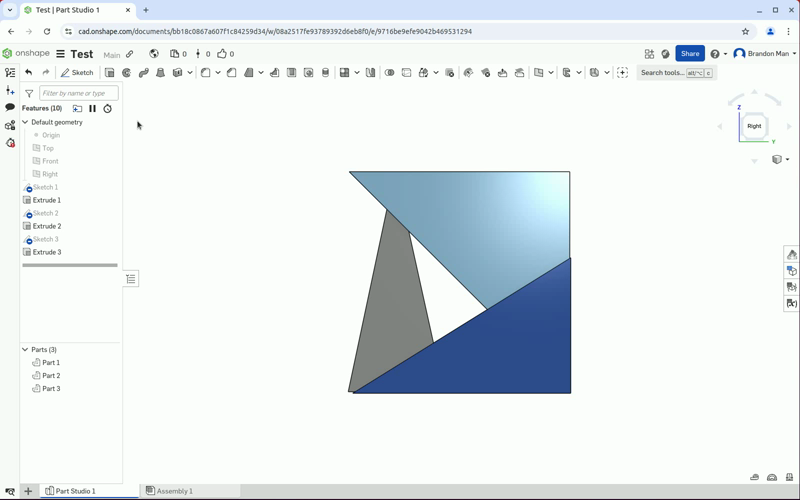
key(shift+h)
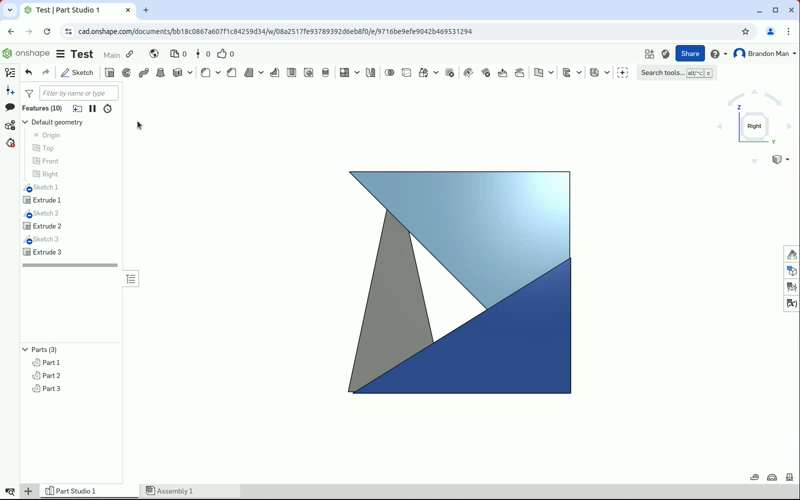
mouse_move(73, 189)
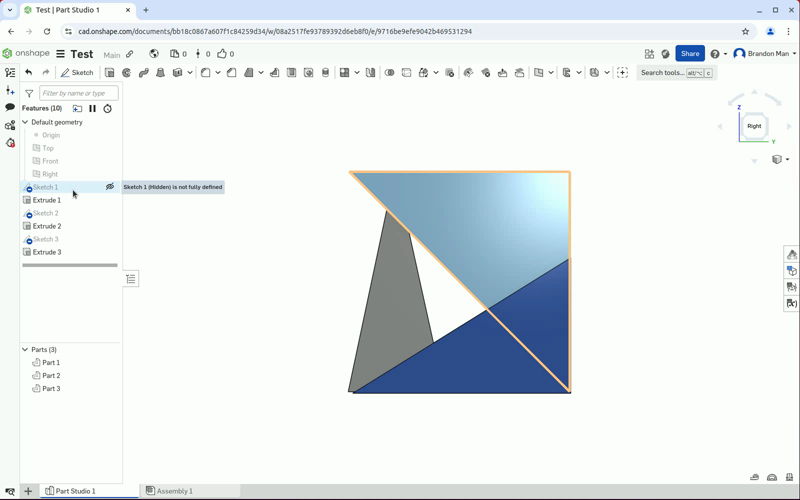
click(73, 189)
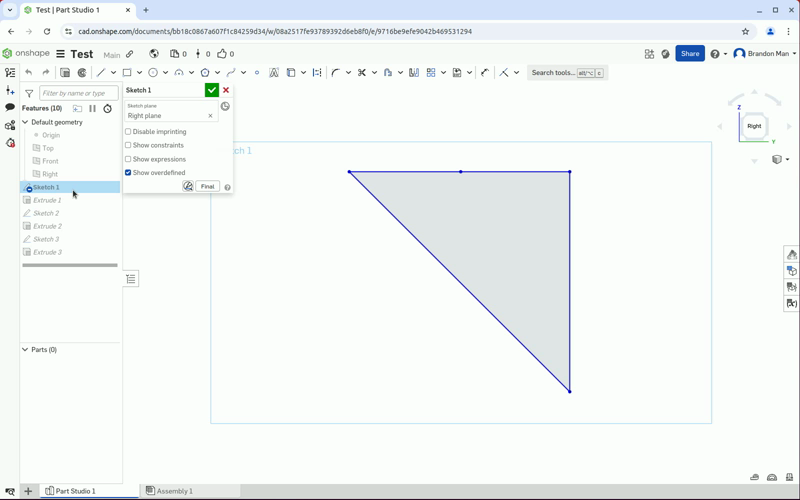
mouse_move(229, 92)
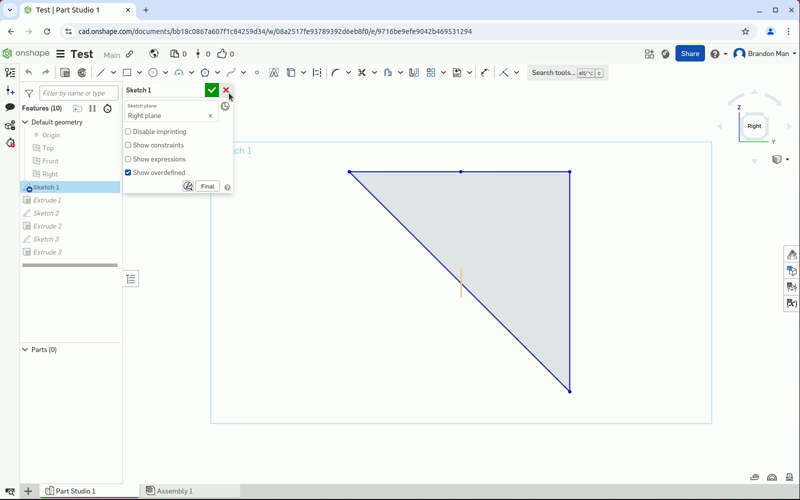
click(229, 92)
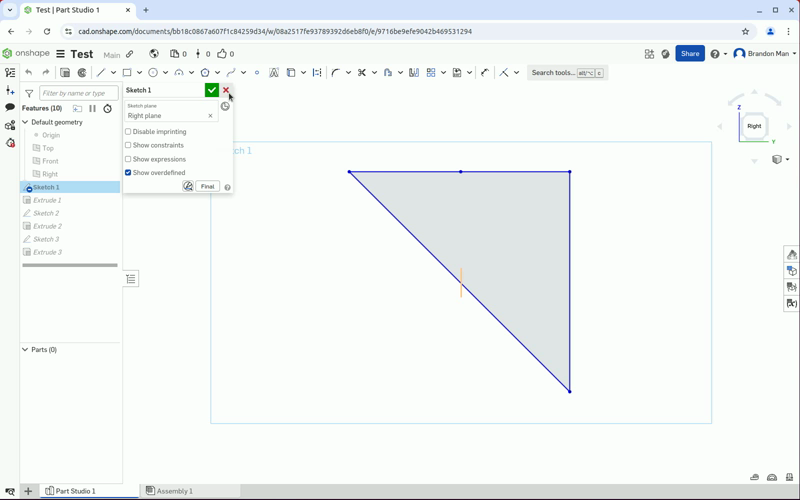
key(shift+s)
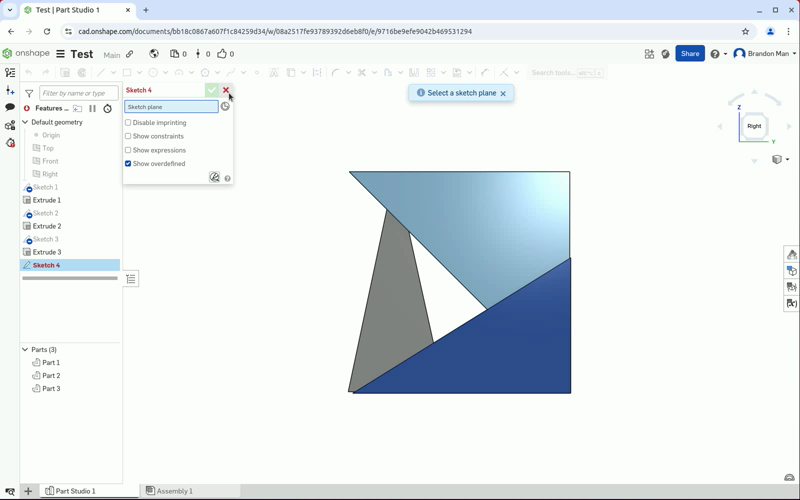
mouse_move(73, 176)
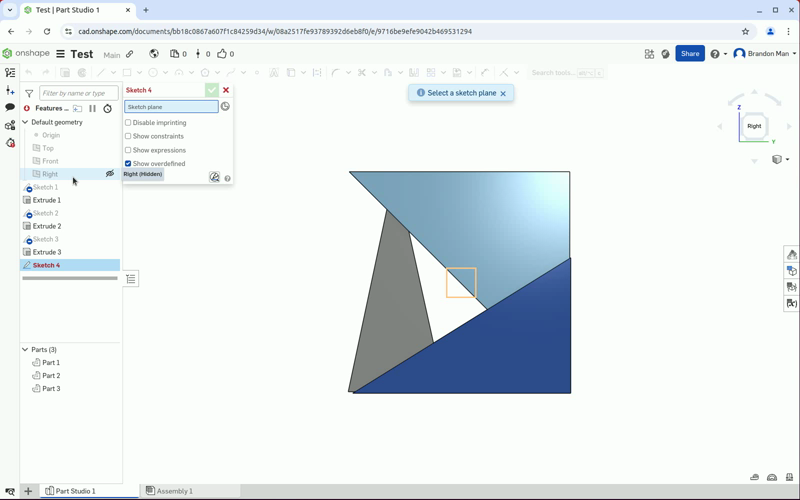
click(73, 176)
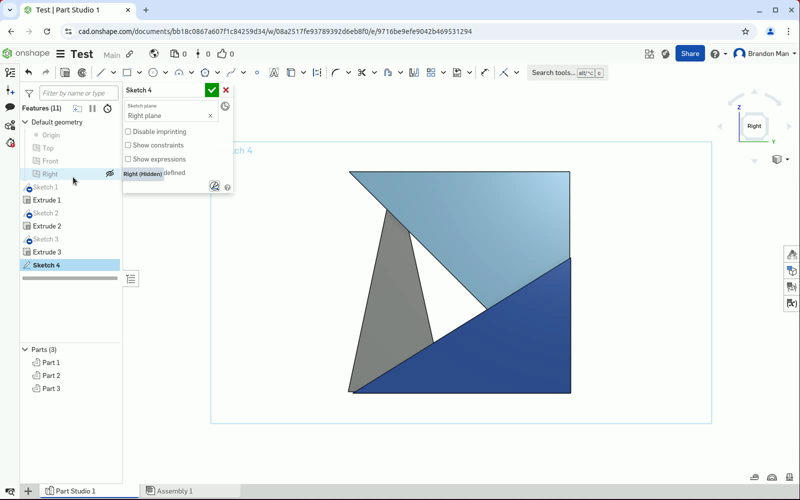
mouse_move(73, 352)
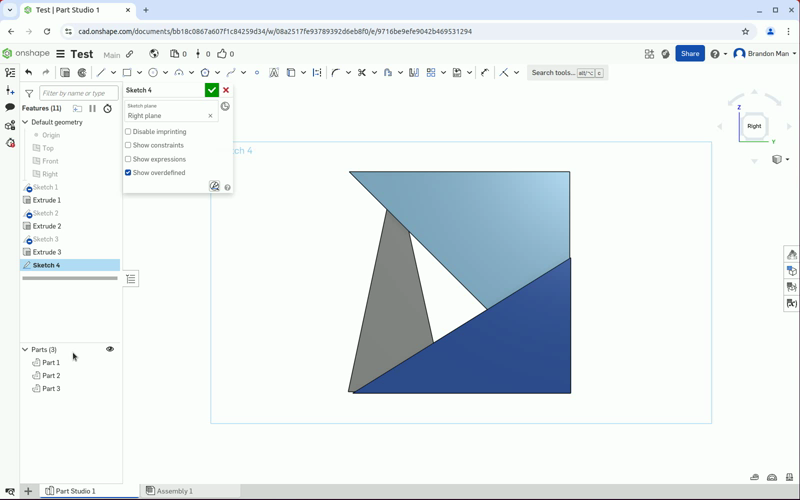
key(y)
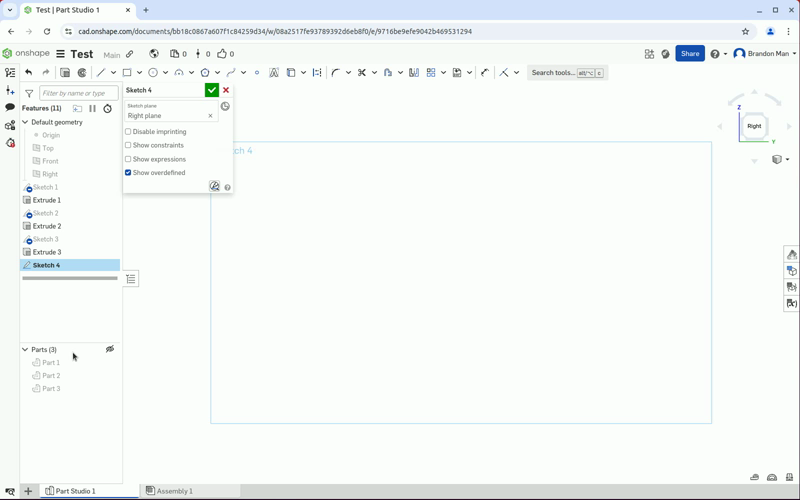
key(l)
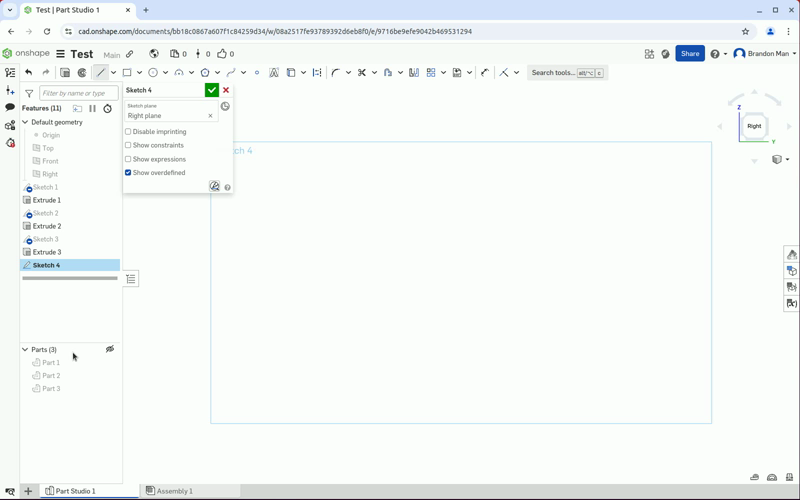
key_down(shift)
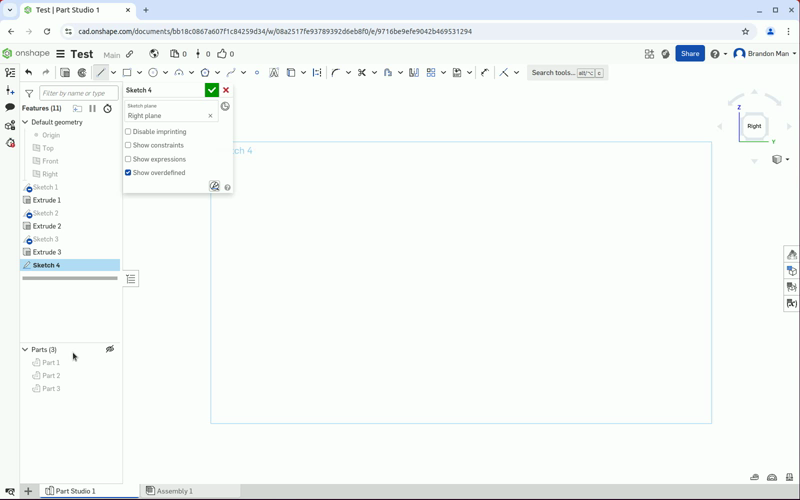
mouse_move(352, 393)
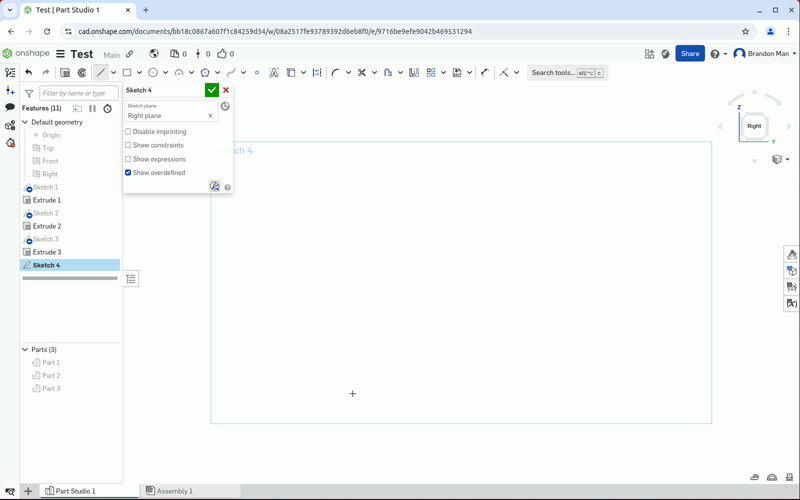
click(352, 393)
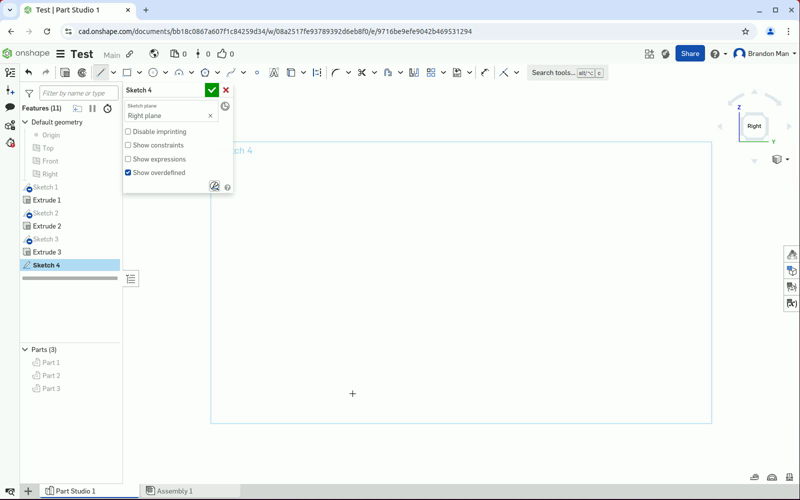
key_up(shift)
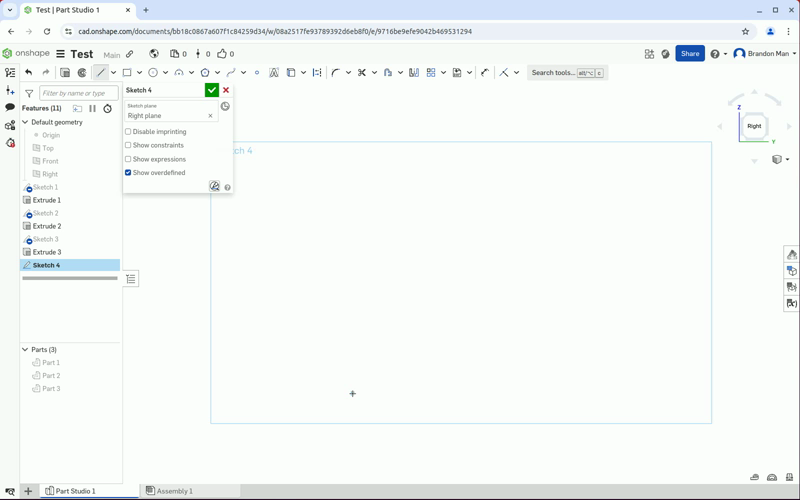
key_down(shift)
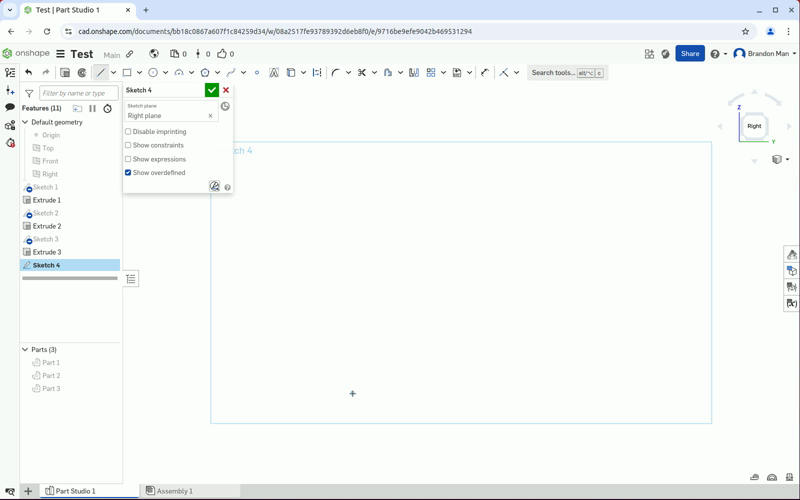
mouse_move(570, 393)
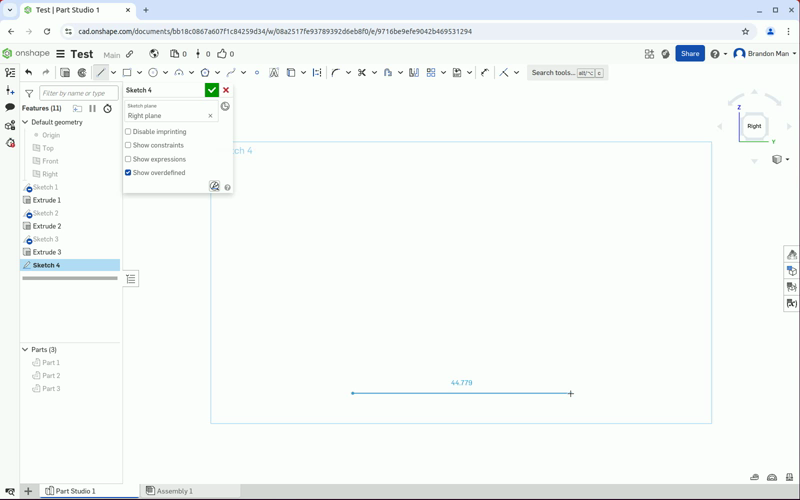
click(570, 393)
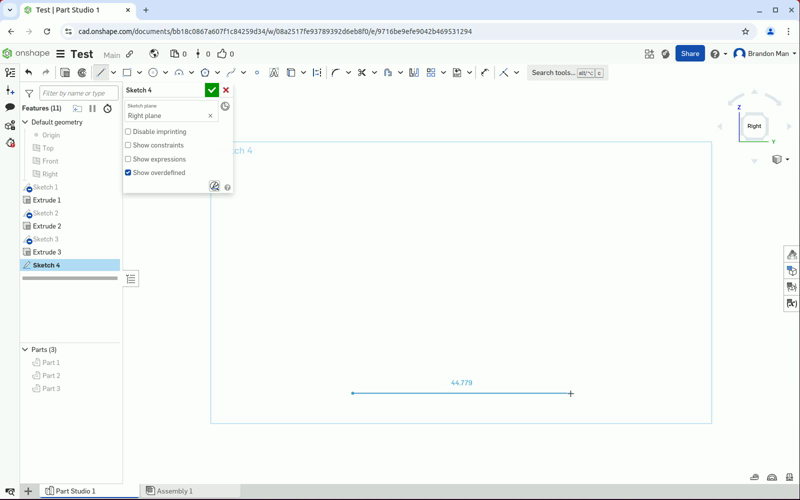
key_up(shift)
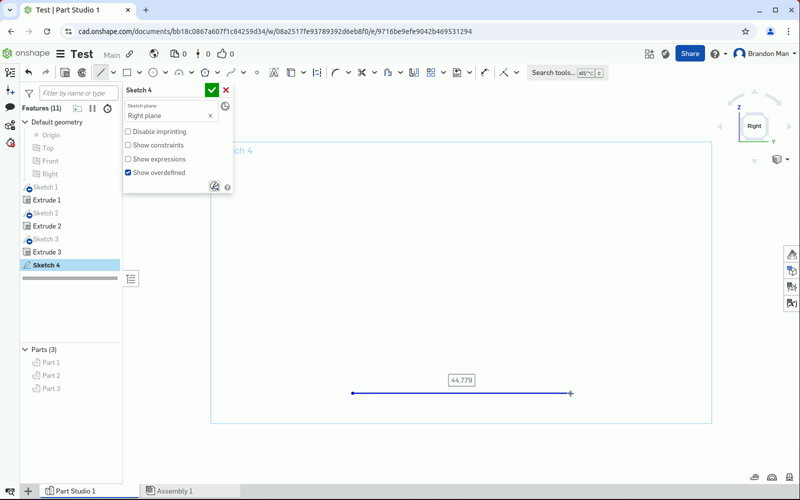
key_down(shift)
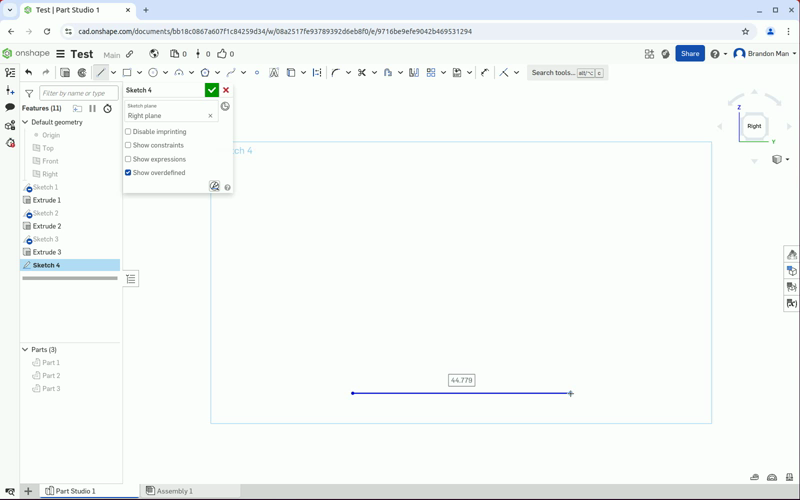
mouse_move(570, 282)
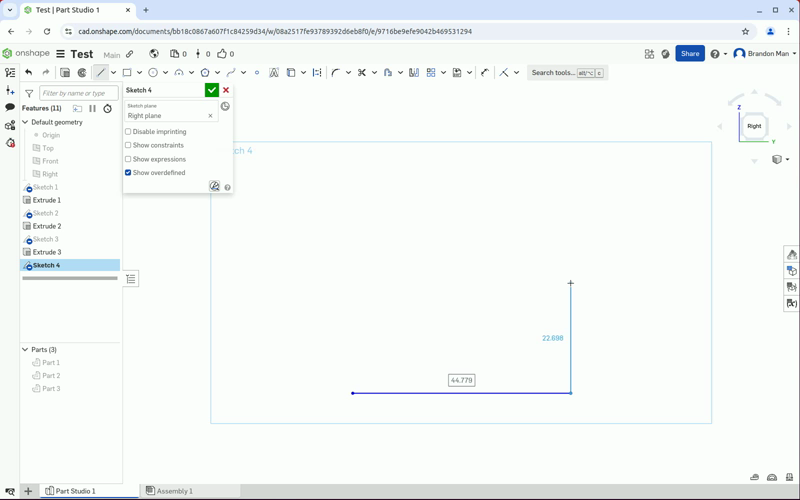
click(570, 282)
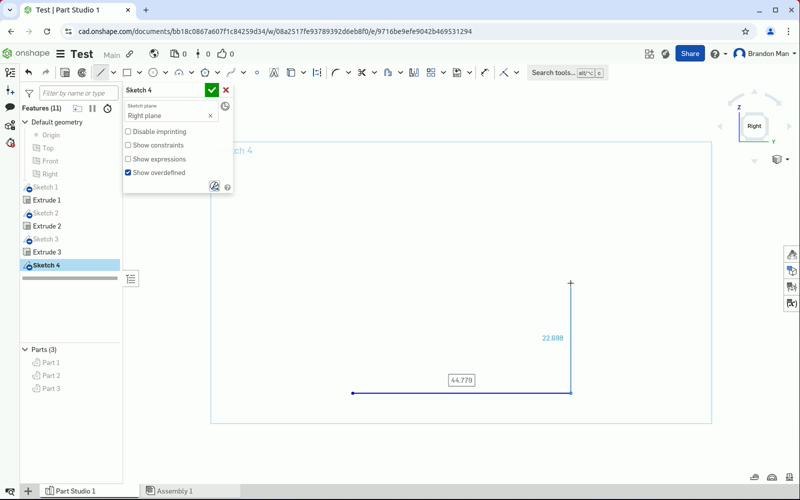
key_up(shift)
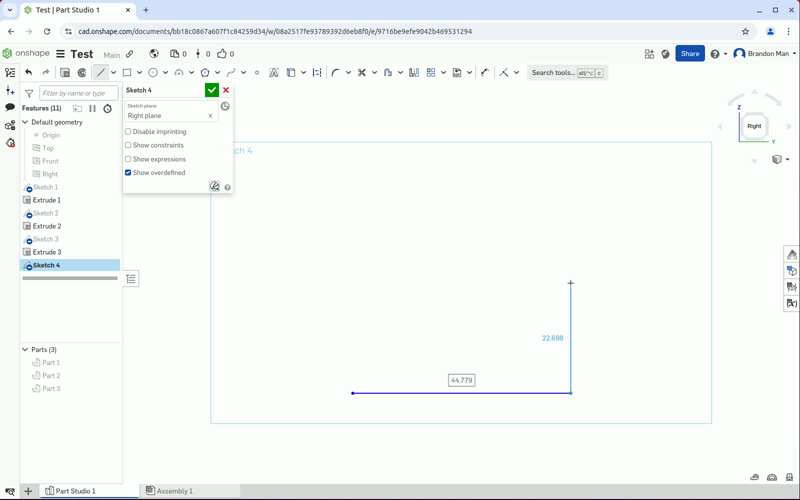
key_down(shift)
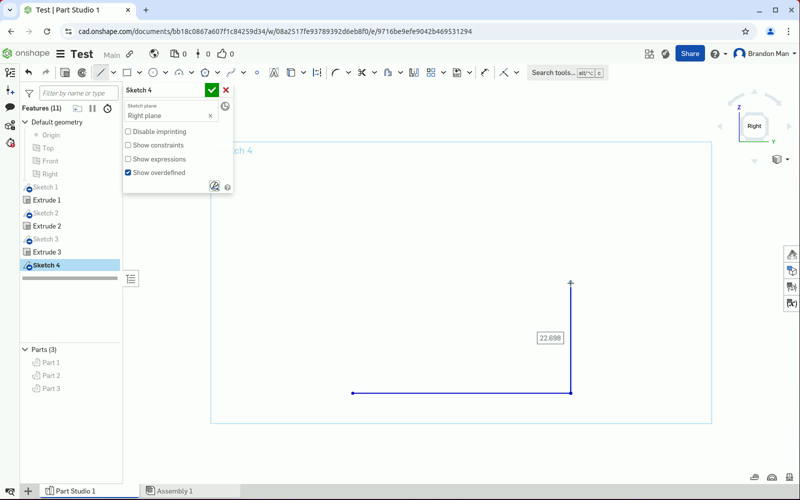
mouse_move(589, 282)
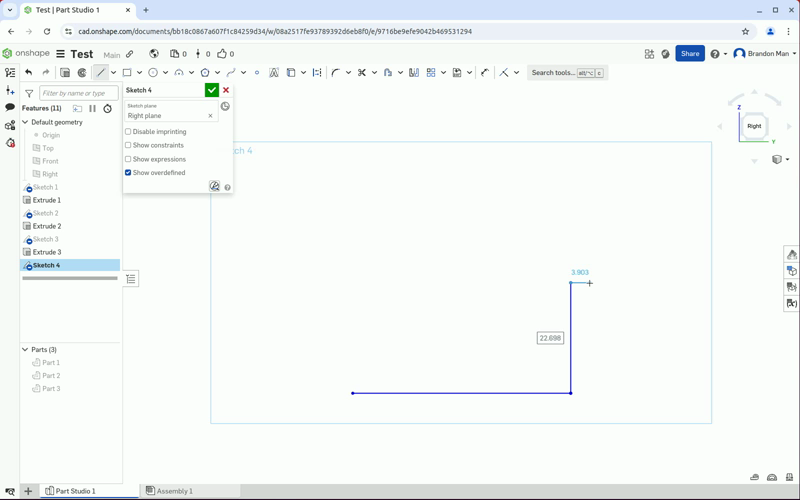
mouse_move(570, 257)
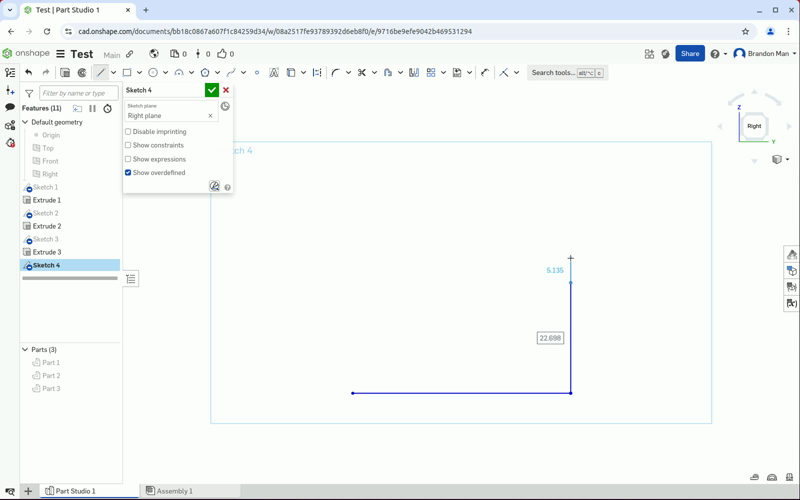
click(570, 257)
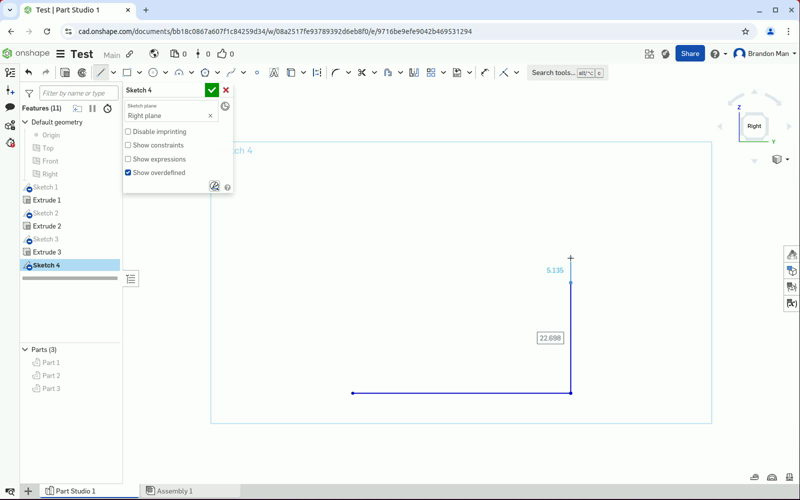
key_up(shift)
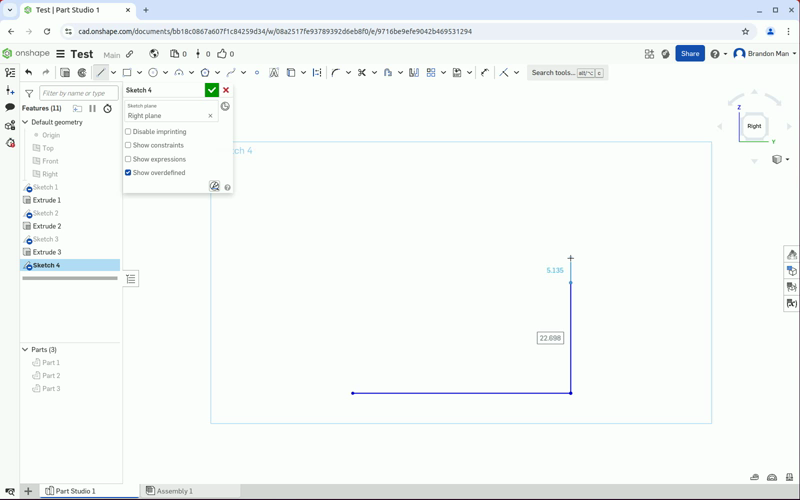
key_down(shift)
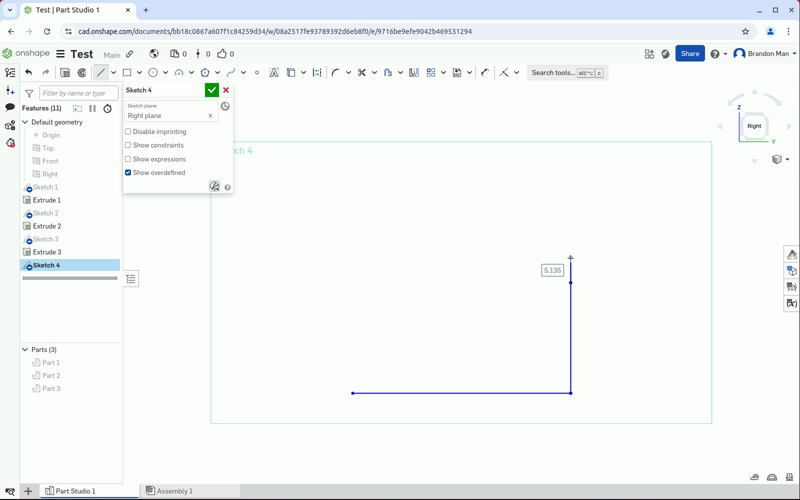
mouse_move(352, 393)
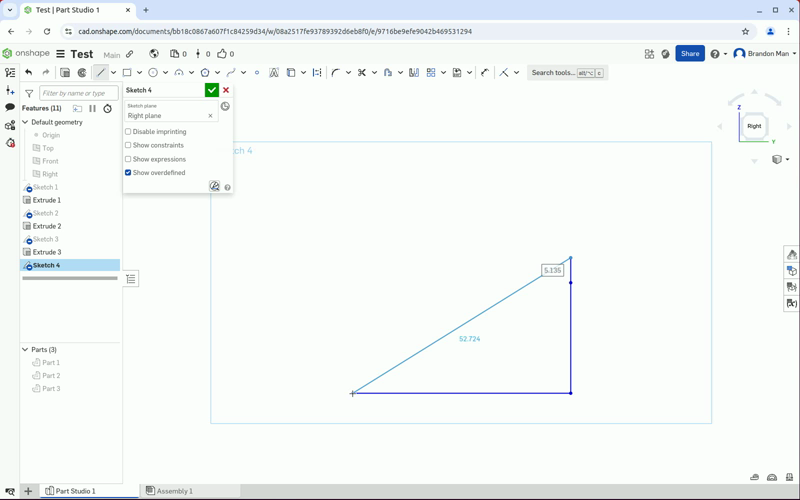
key_up(shift)
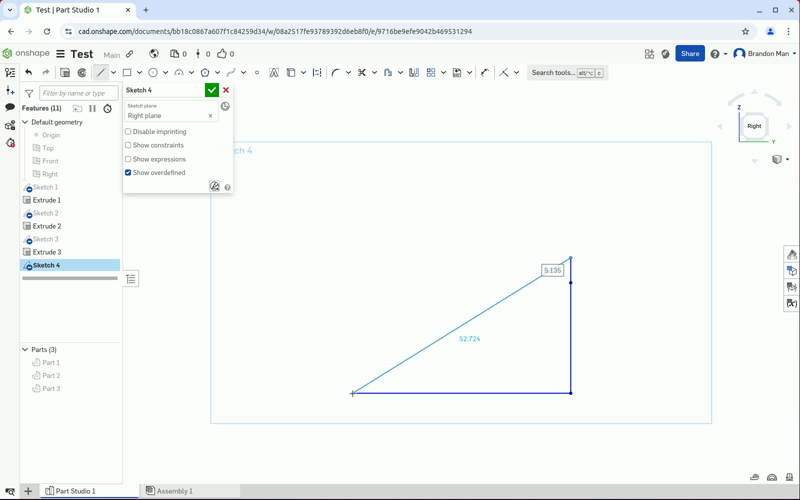
click(352, 393)
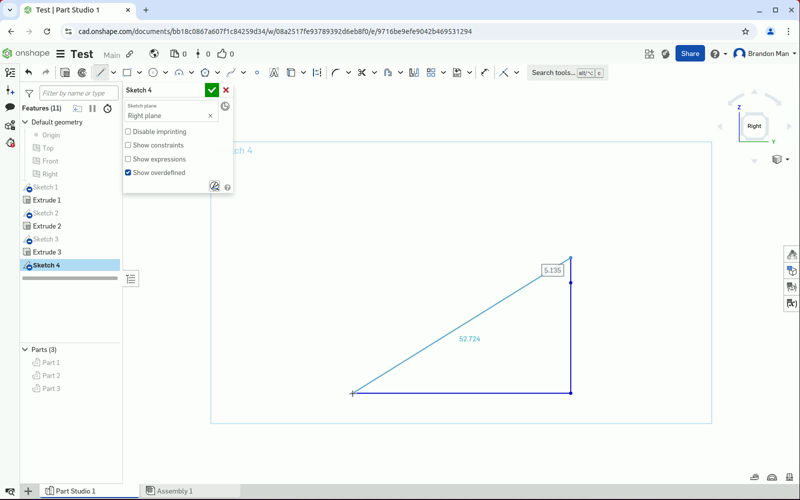
key(esc)
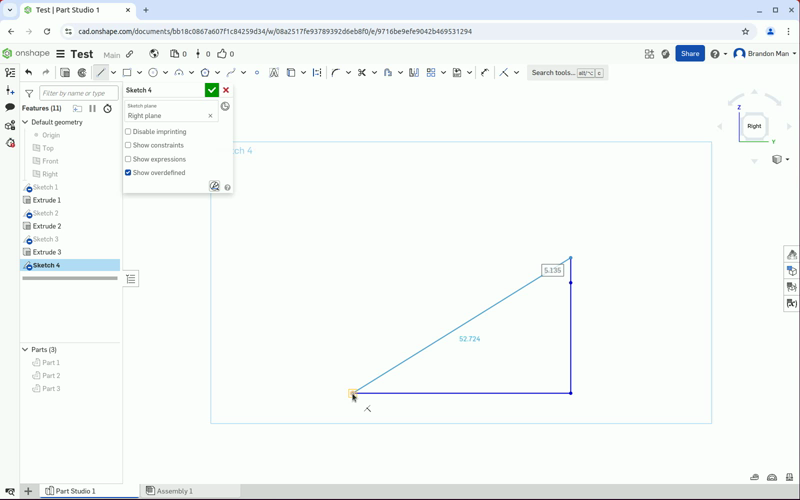
mouse_move(558, 371)
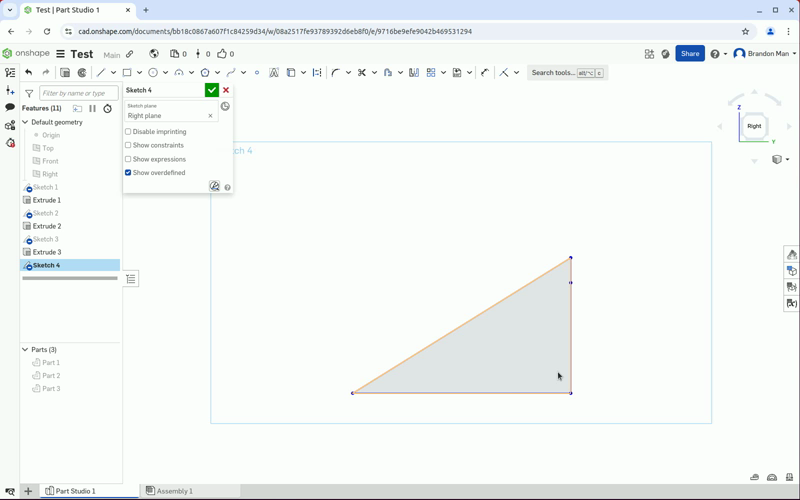
click(558, 371)
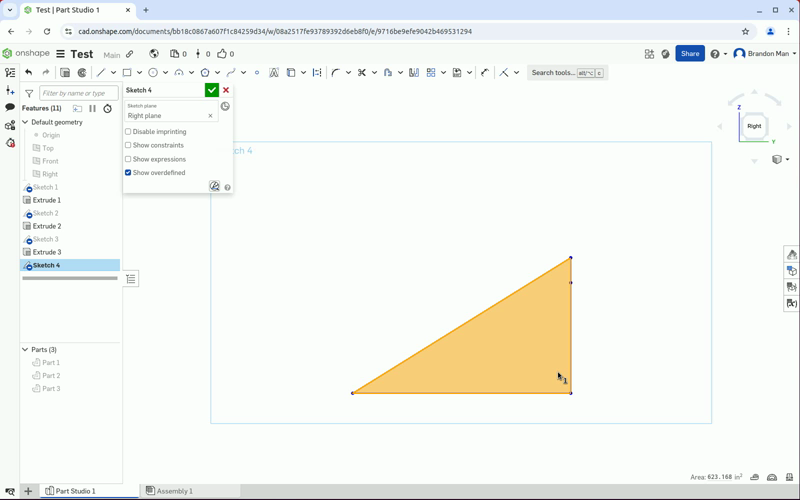
mouse_move(73, 352)
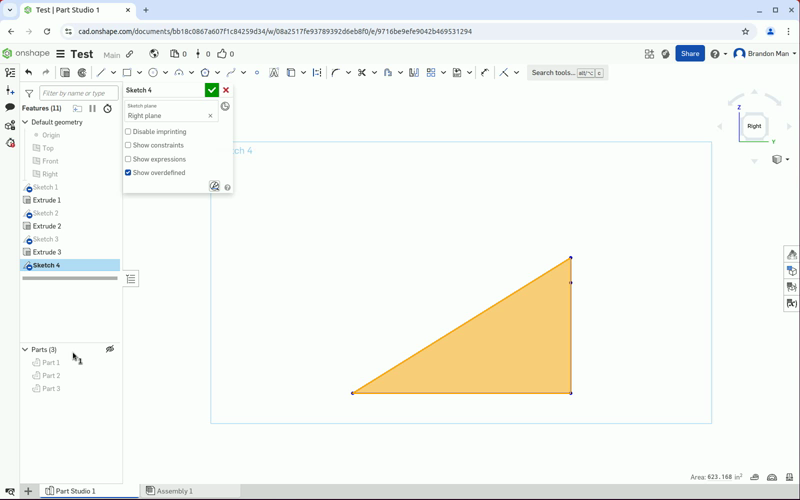
key(shift+y)
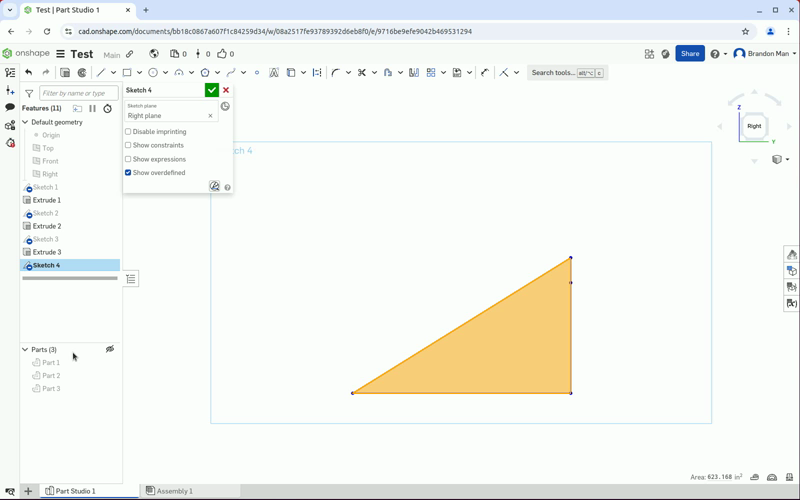
key(shift+e)
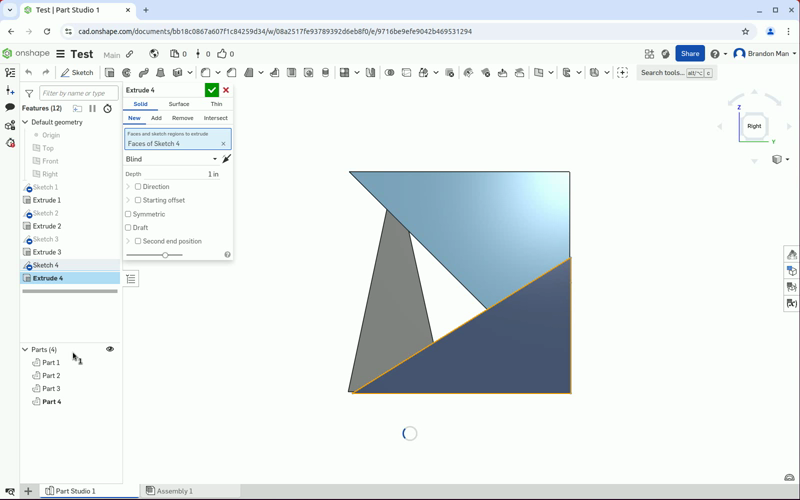
mouse_move(143, 106)
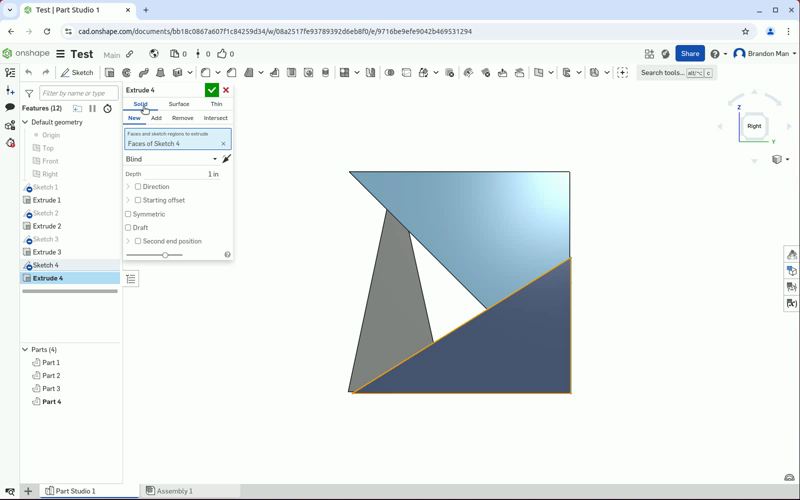
click(143, 106)
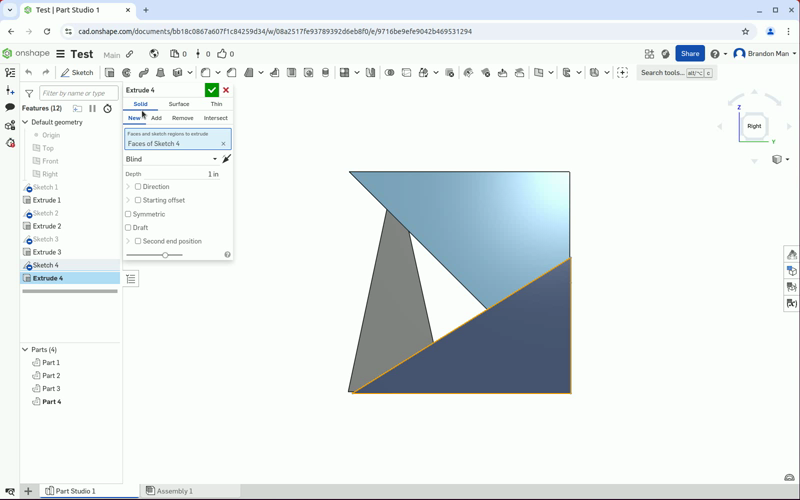
mouse_move(137, 120)
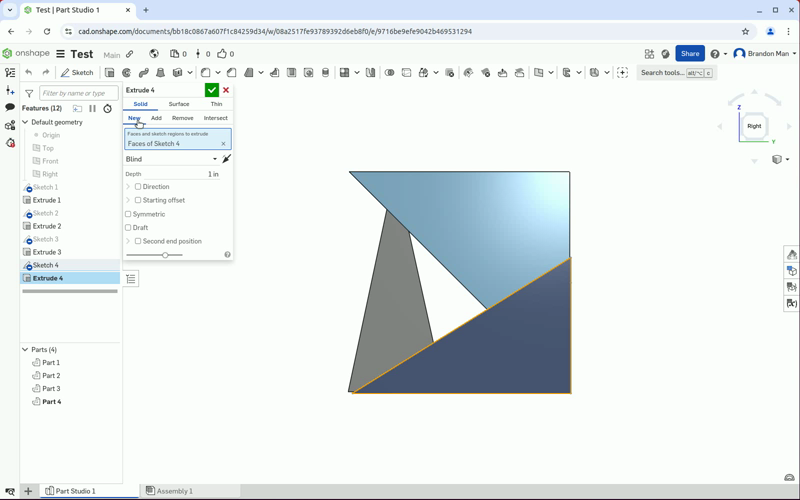
click(137, 120)
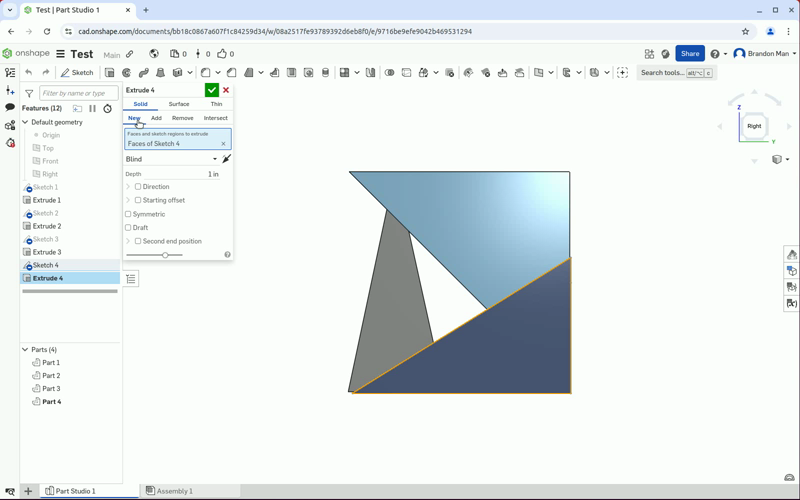
key(tab, 4)
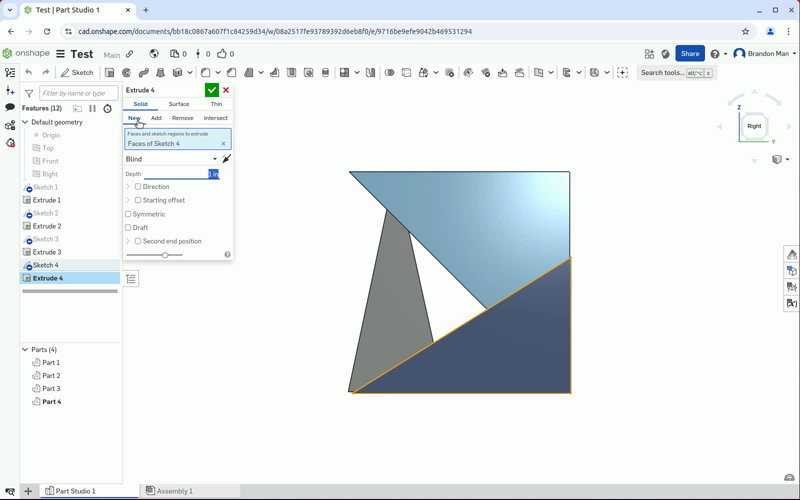
text(-22.386)
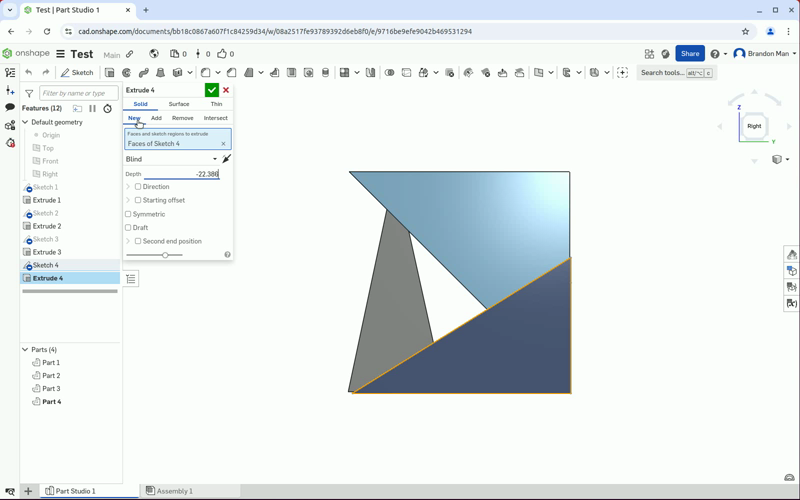
key(tab, 3)
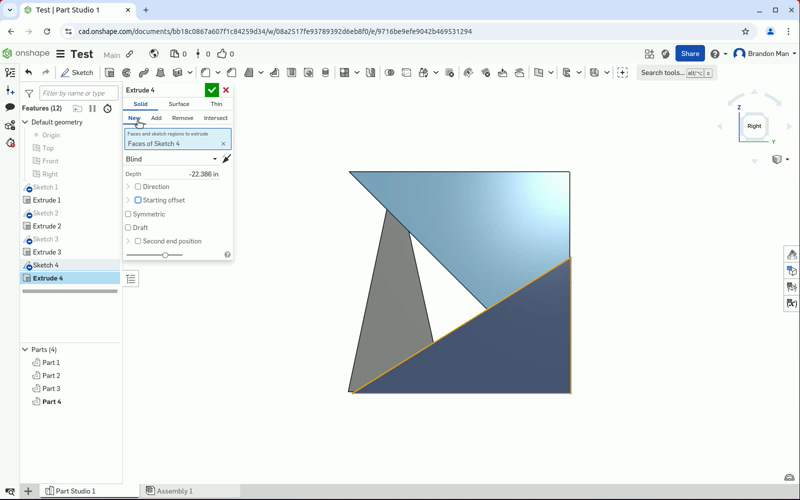
key(tab, 2)
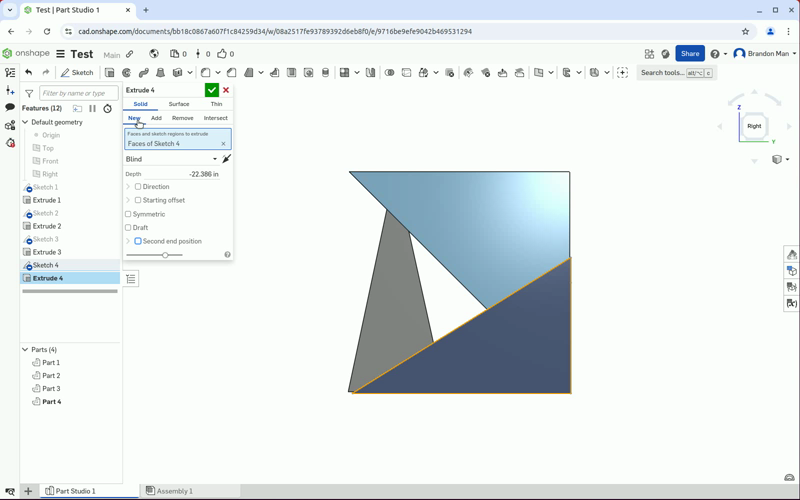
key(space)
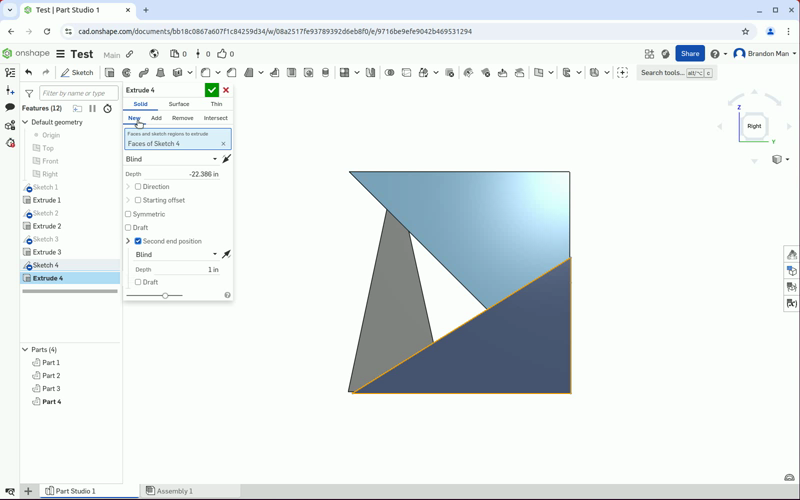
key(tab, 3)
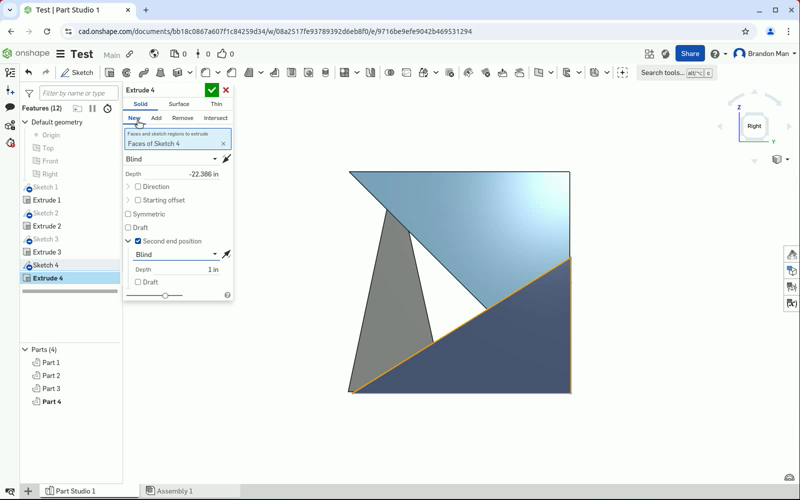
text(11.313)
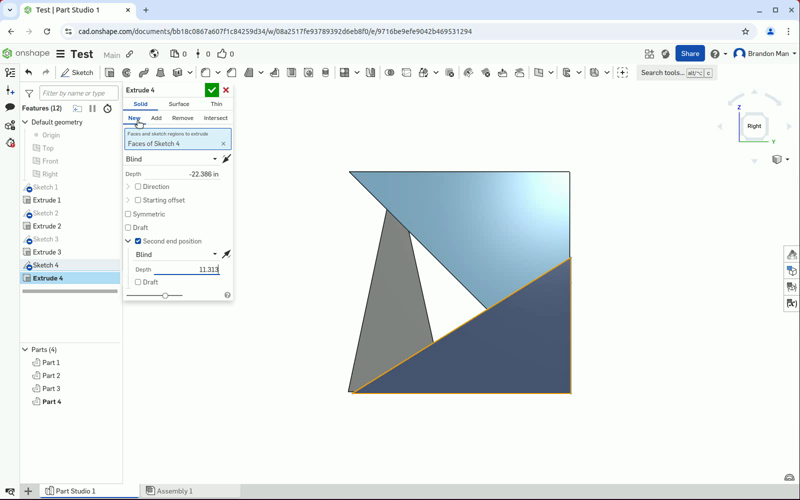
key(enter)
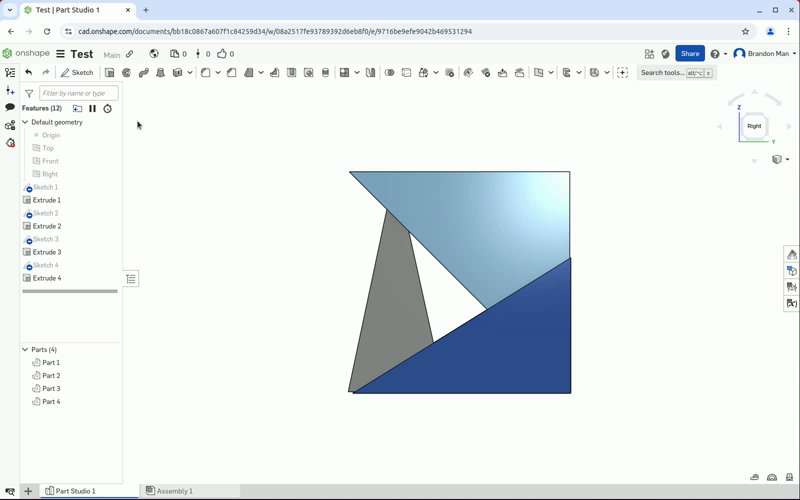
key(shift+h)
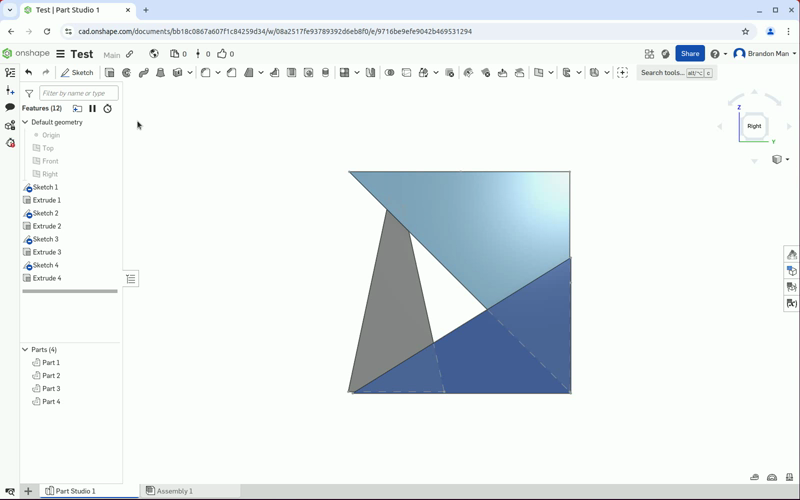
key(shift+h)
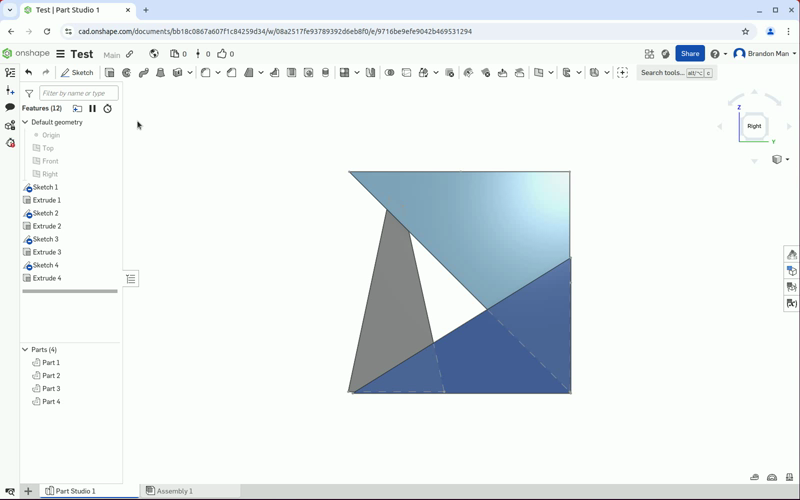
key(shift+7)
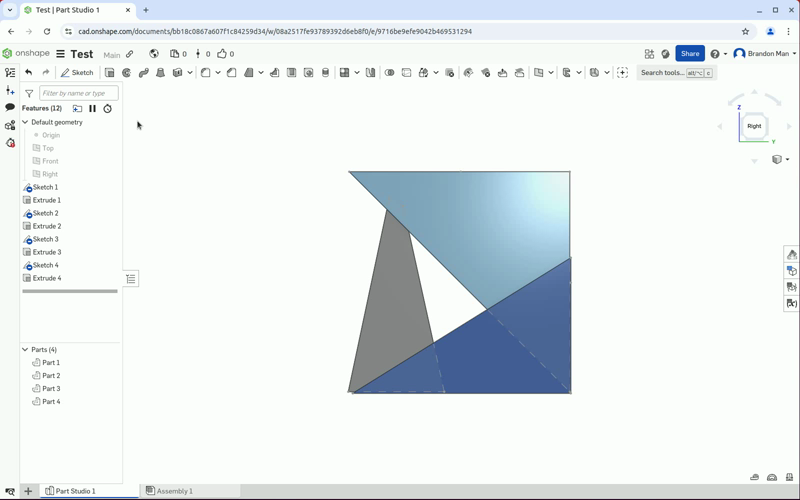
key(right, 2)
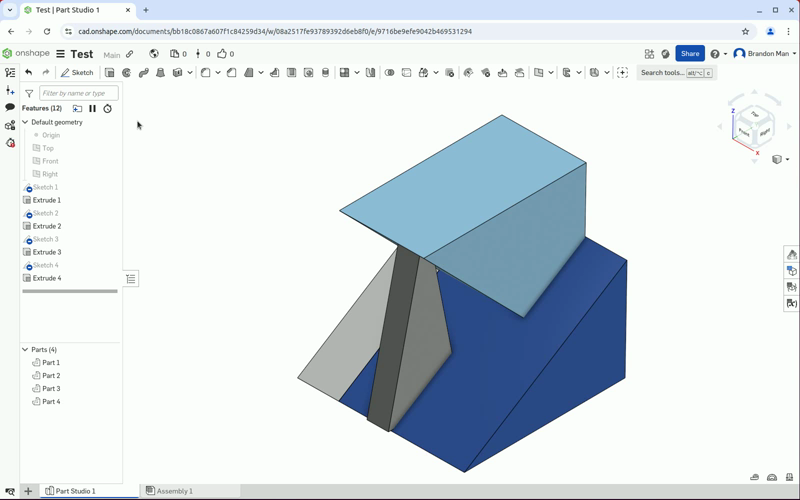
key(down, 2)
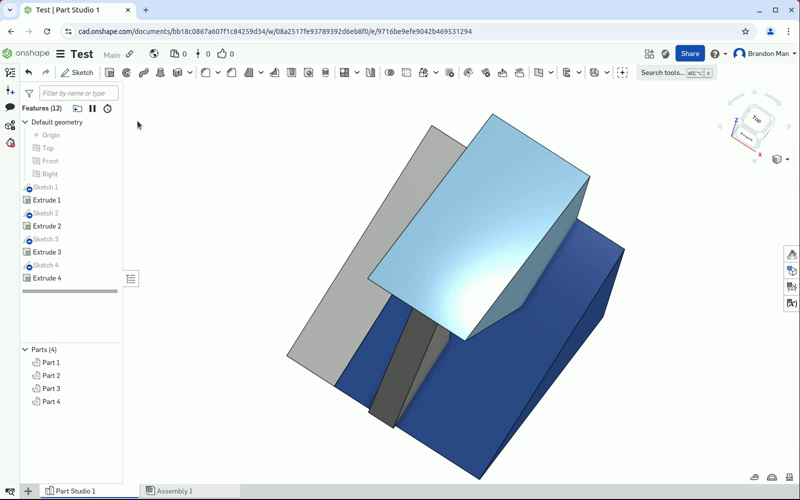
key(up, 2)
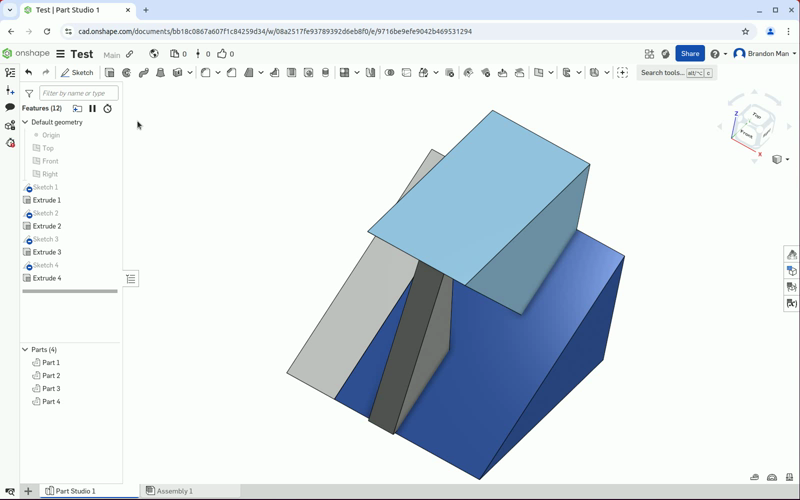
key(left, 2)
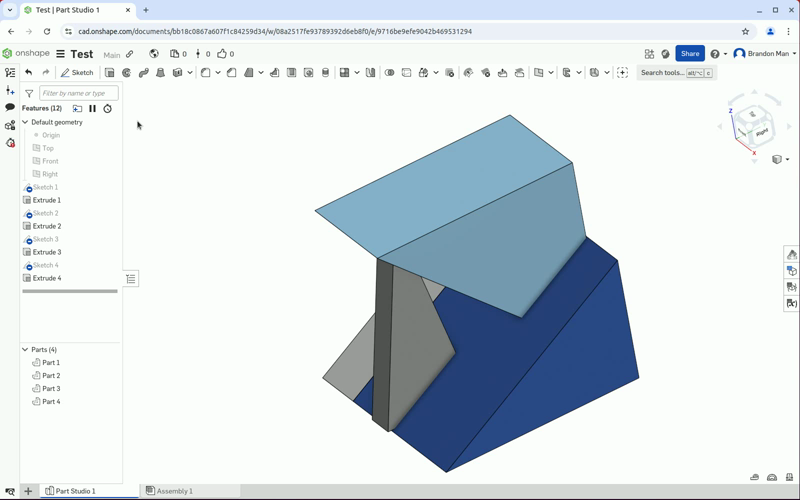
mouse_move(73, 189)
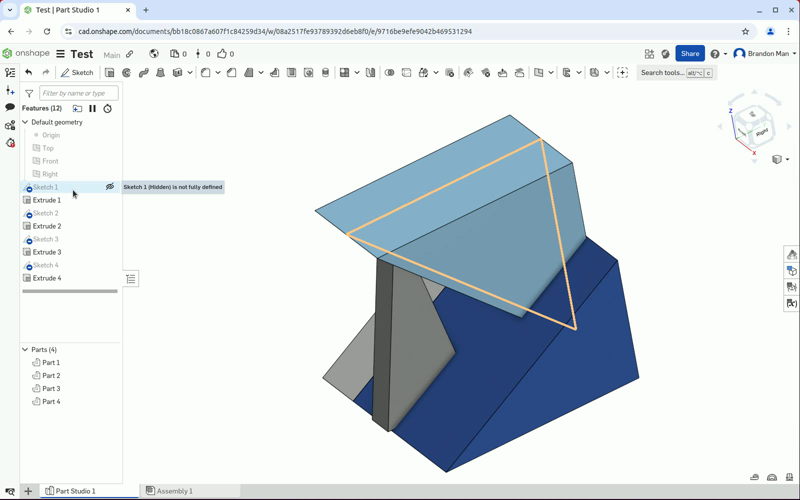
click(73, 189)